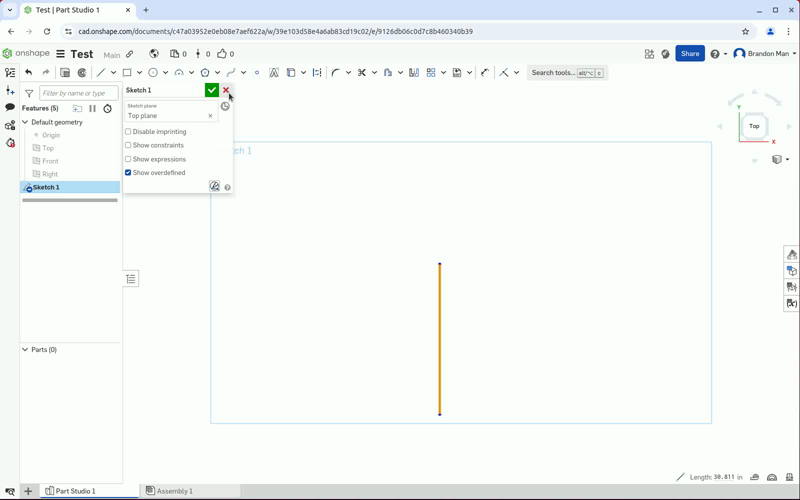
key(shift+h)
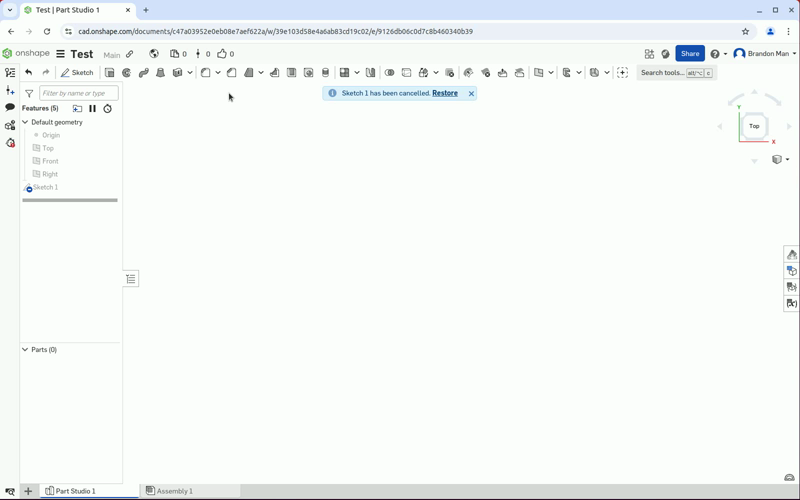
mouse_move(73, 352)
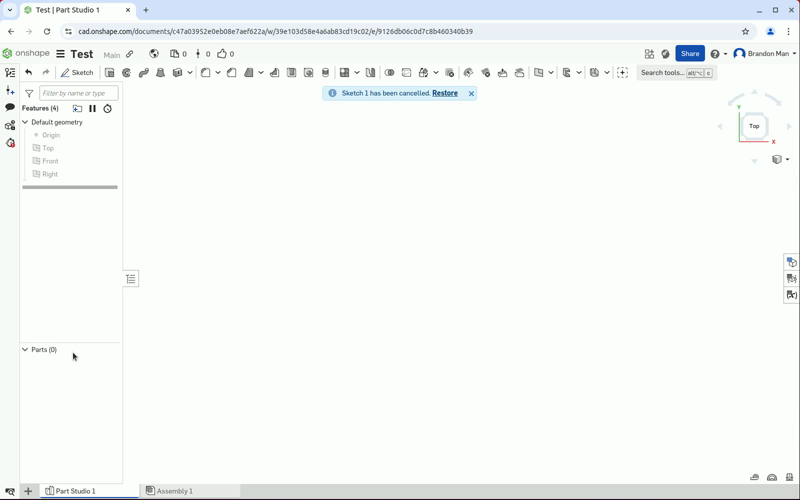
key(y)
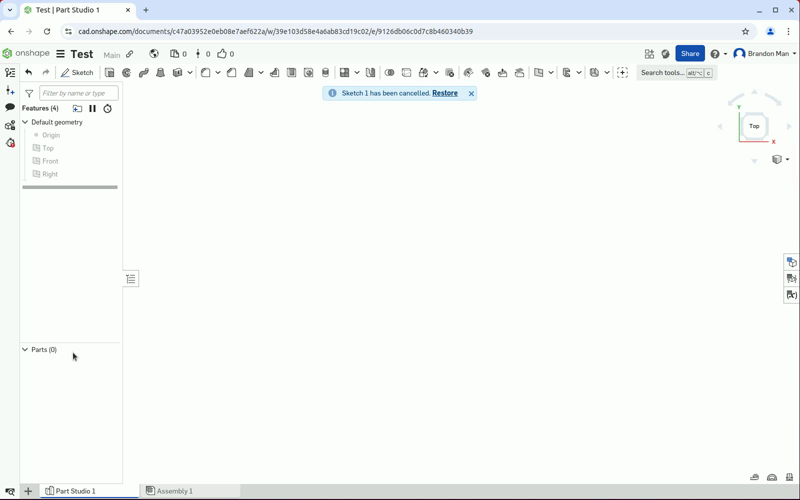
key(shift+p)
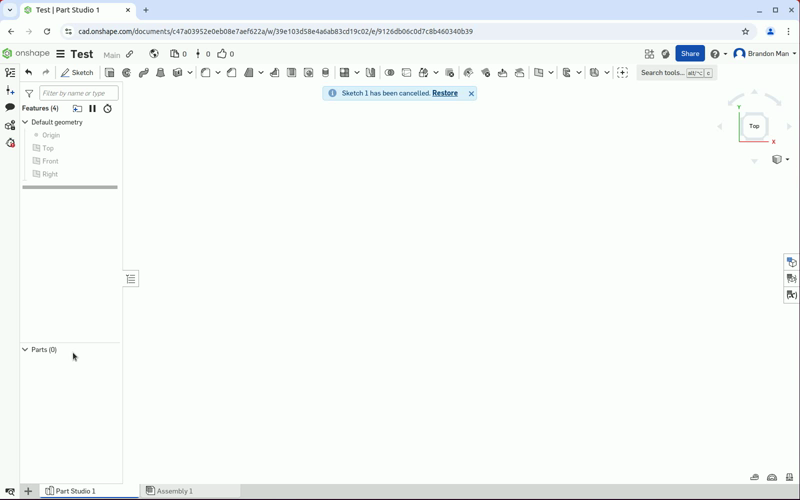
key(space)
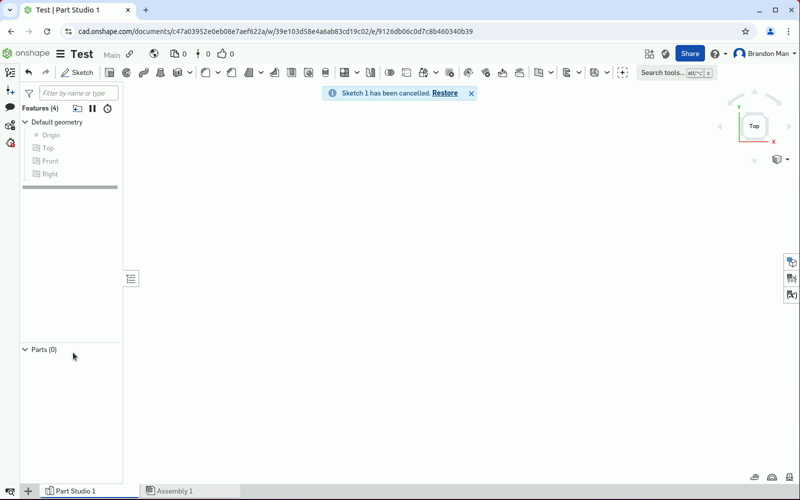
key_down(shift)
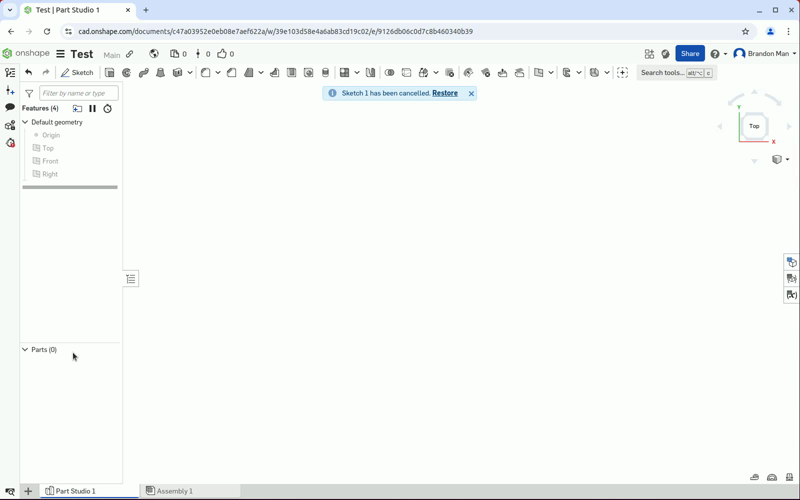
key(up)
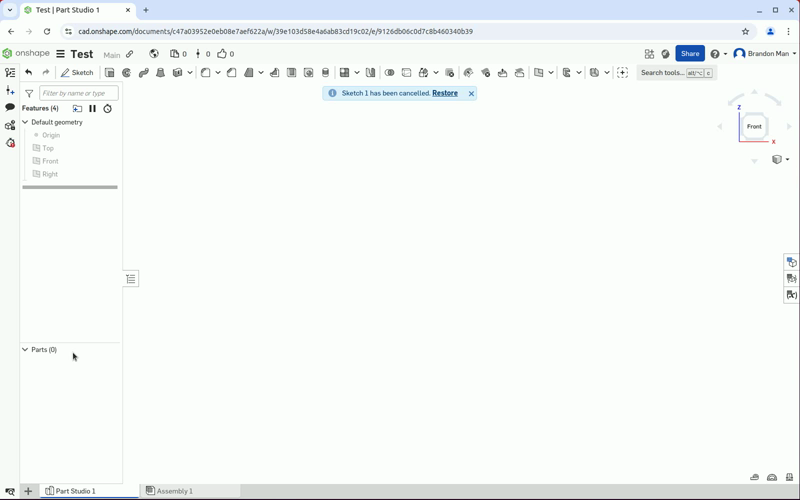
key_up(shift)
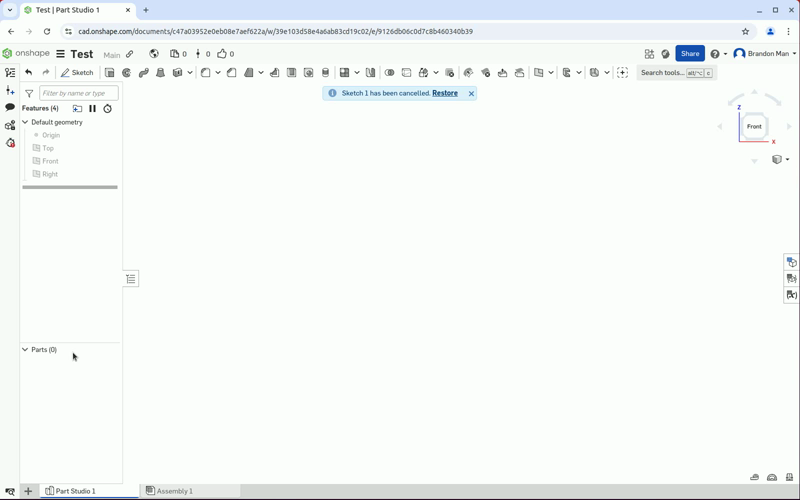
key(space)
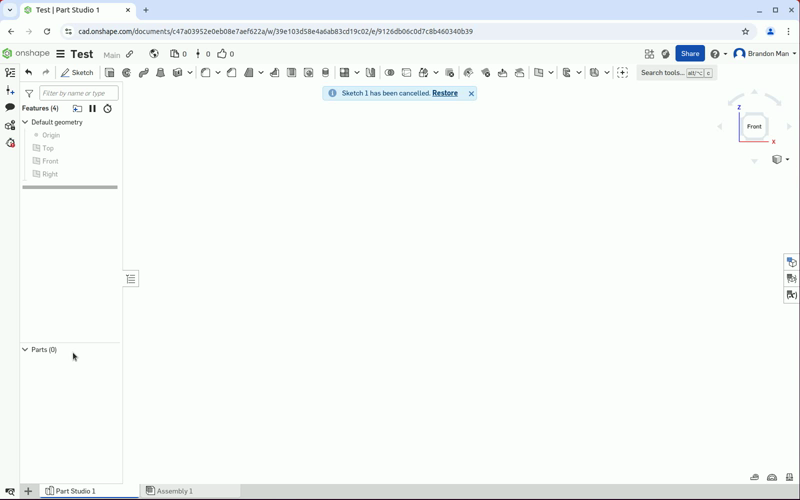
key_down(shift)
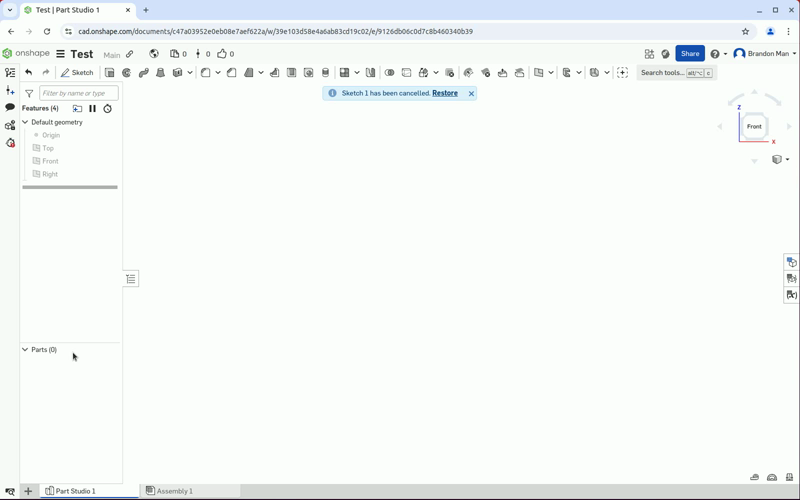
key(left)
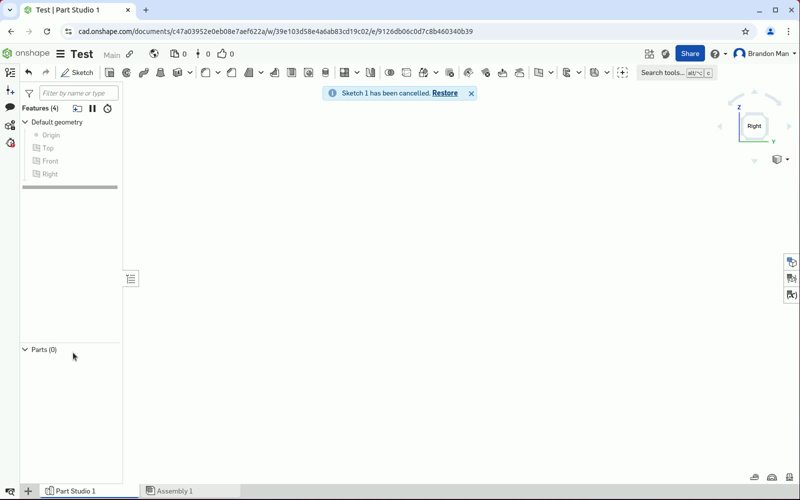
key_up(shift)
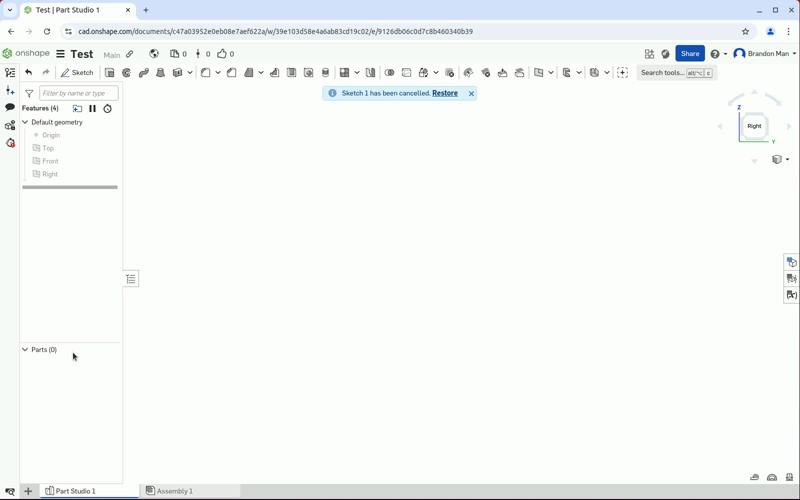
mouse_move(73, 352)
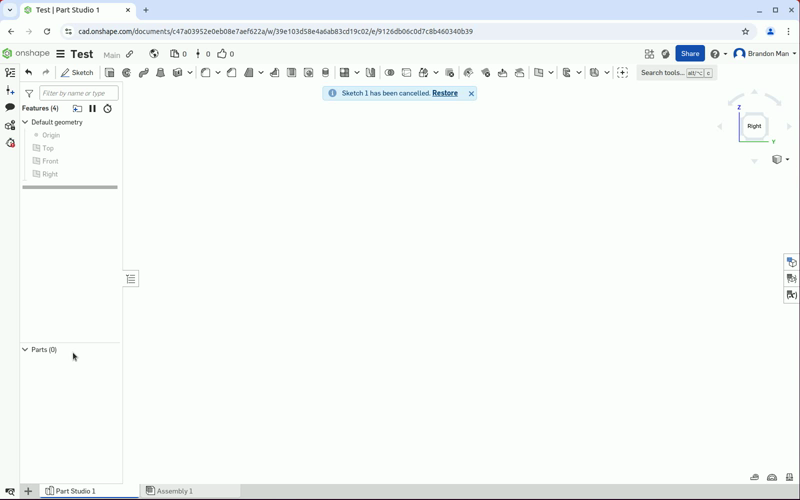
key(shift+y)
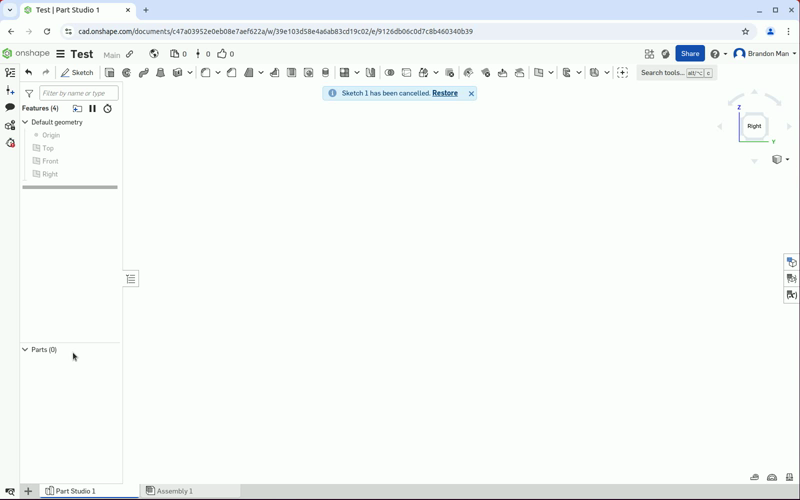
key(shift+s)
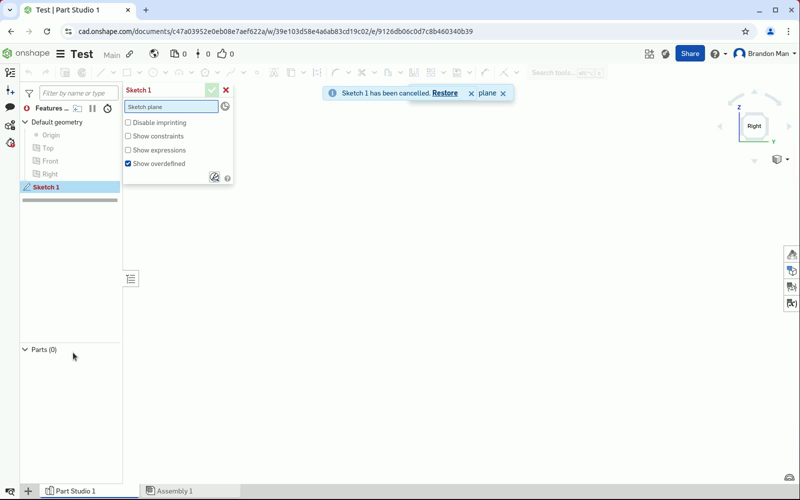
mouse_move(73, 176)
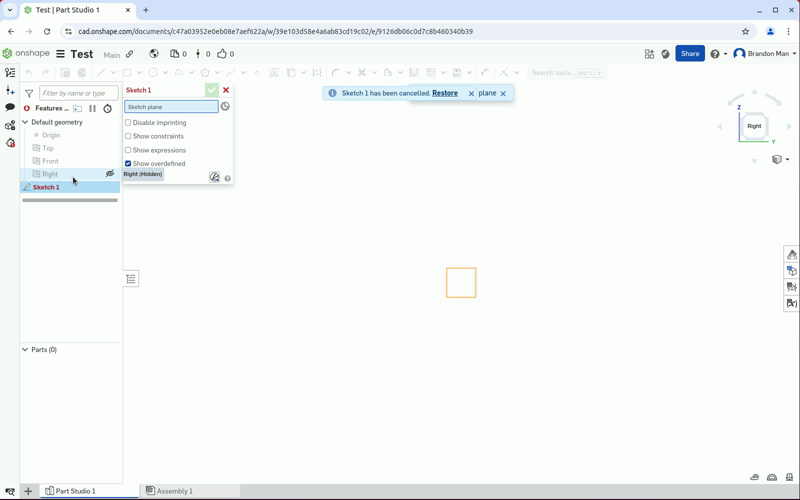
click(73, 176)
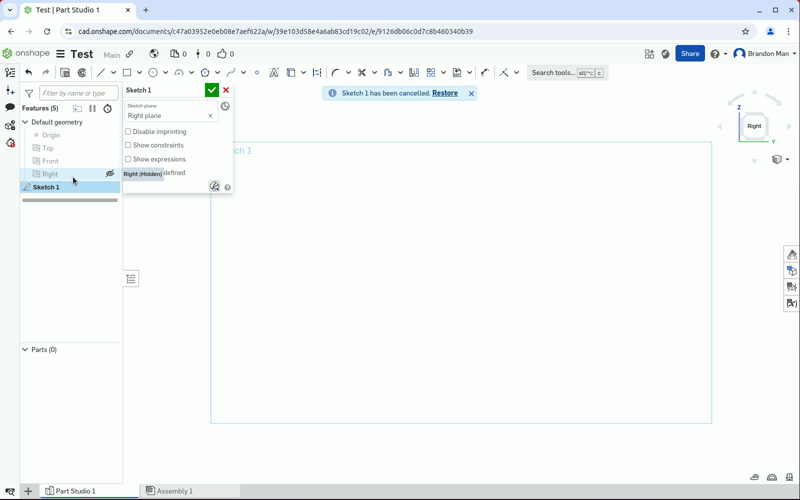
mouse_move(73, 352)
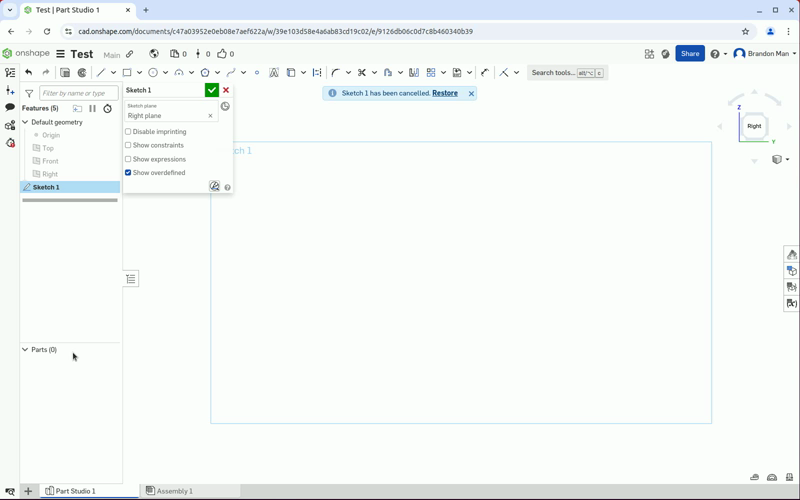
key(y)
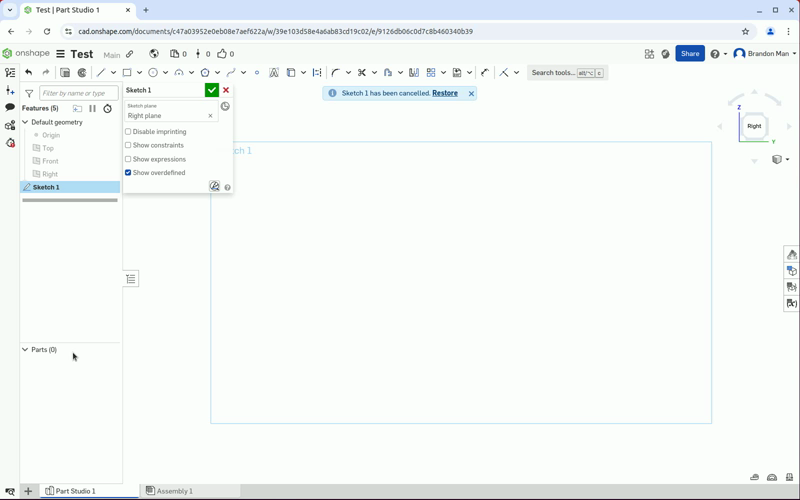
key(l)
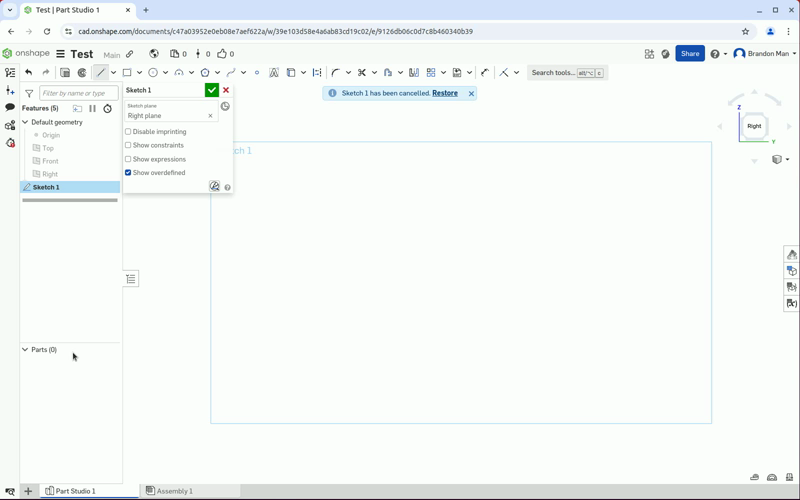
key_down(shift)
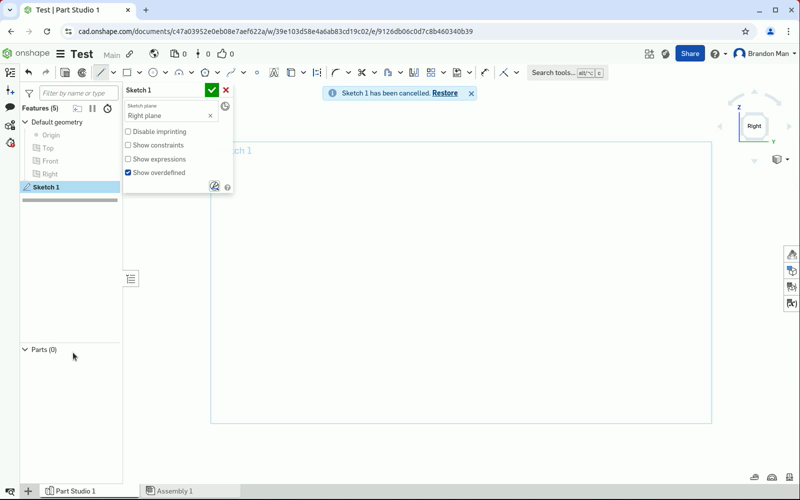
mouse_move(427, 318)
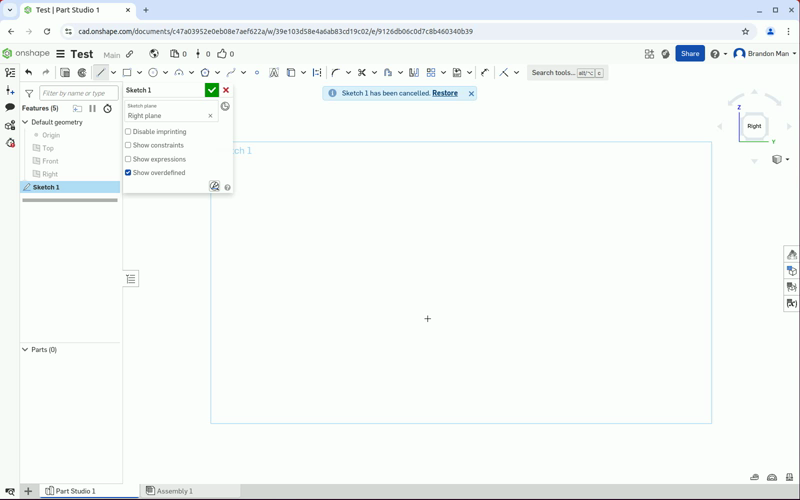
click(427, 318)
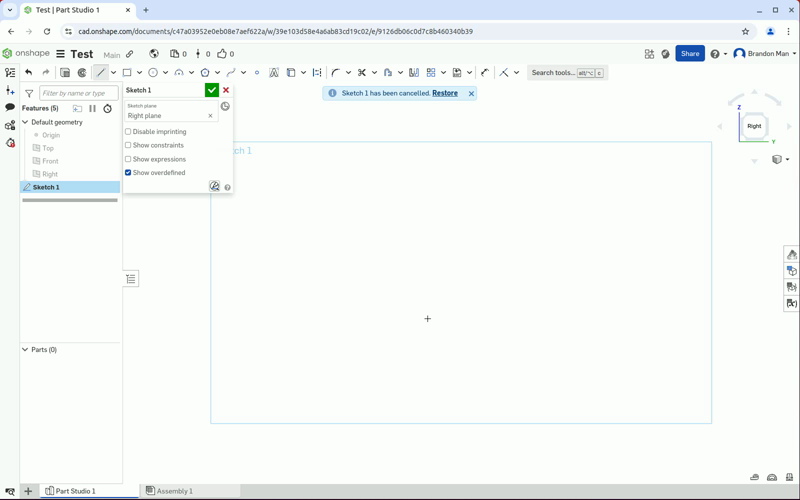
key_up(shift)
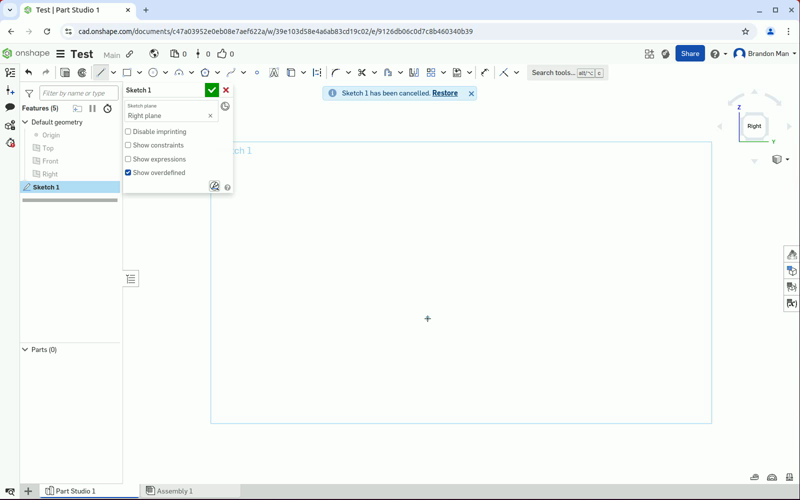
key_down(shift)
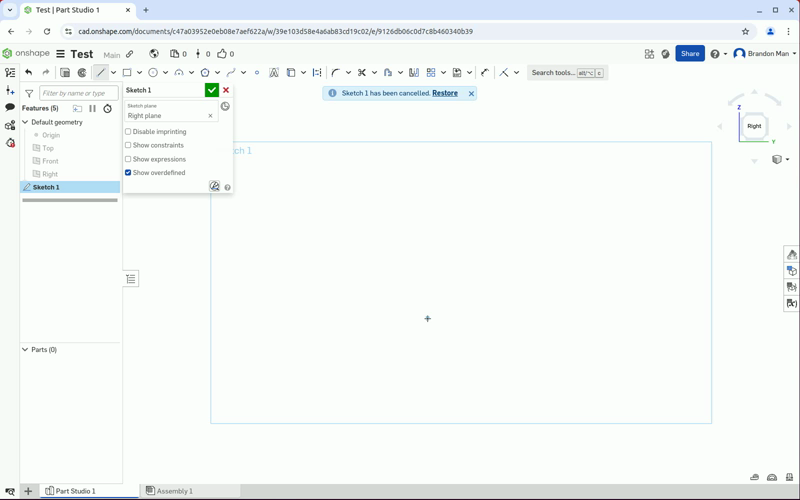
mouse_move(493, 318)
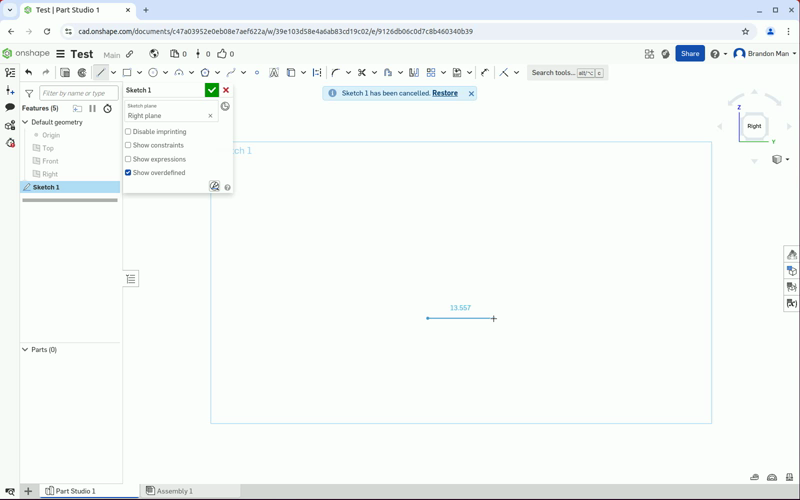
click(493, 318)
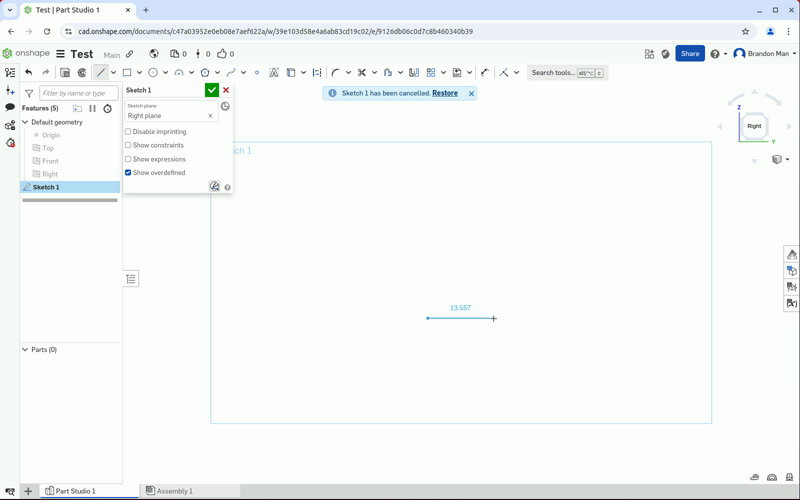
key_up(shift)
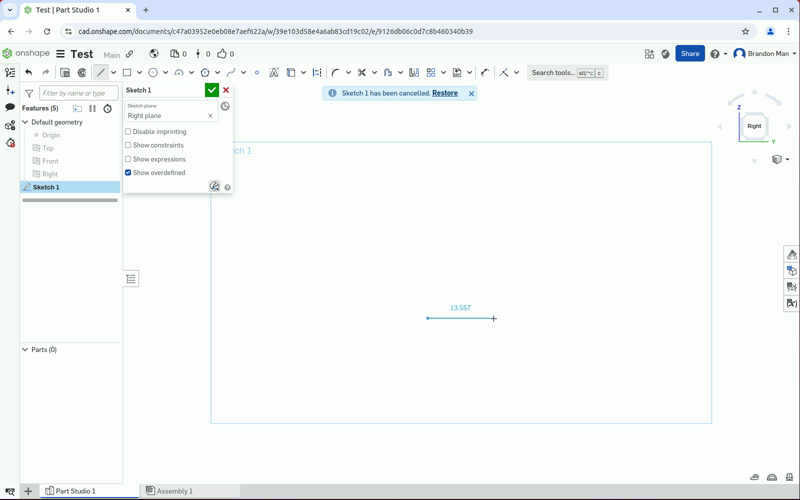
key_down(shift)
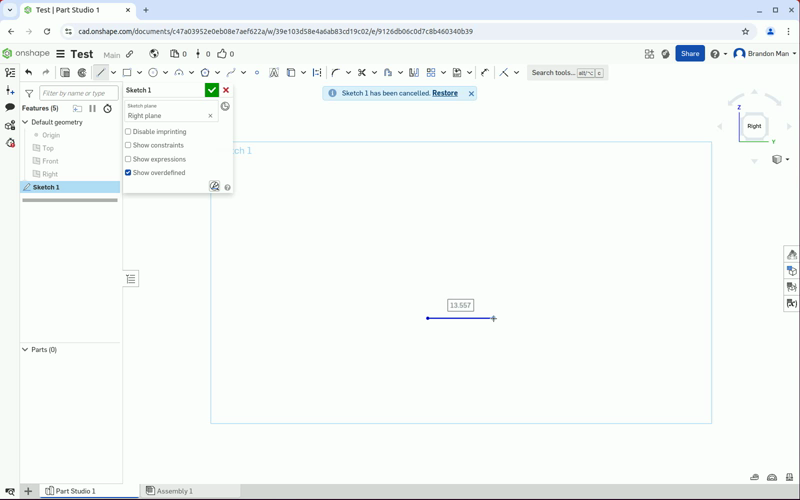
mouse_move(493, 247)
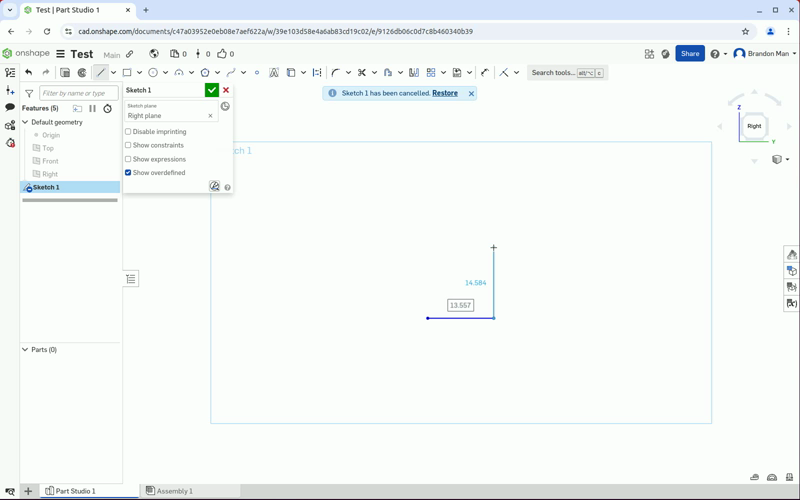
click(493, 247)
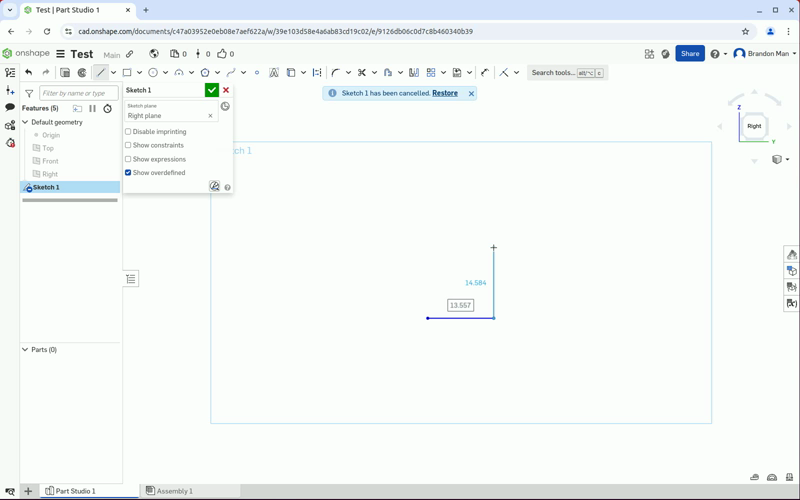
key_up(shift)
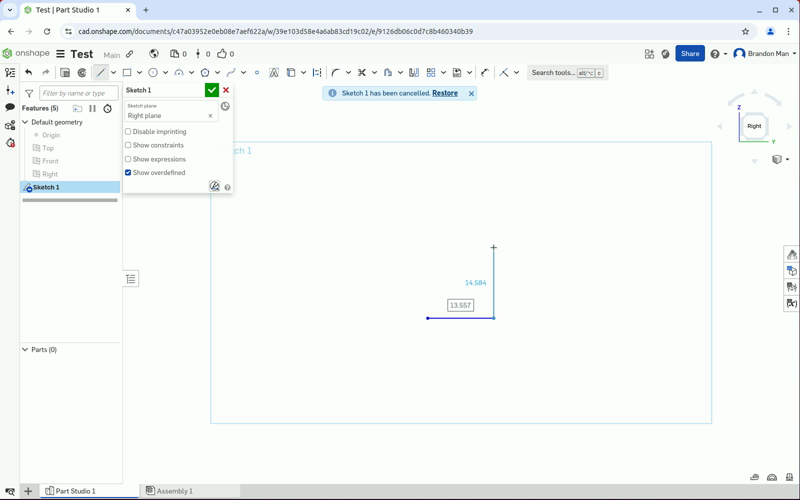
key_down(shift)
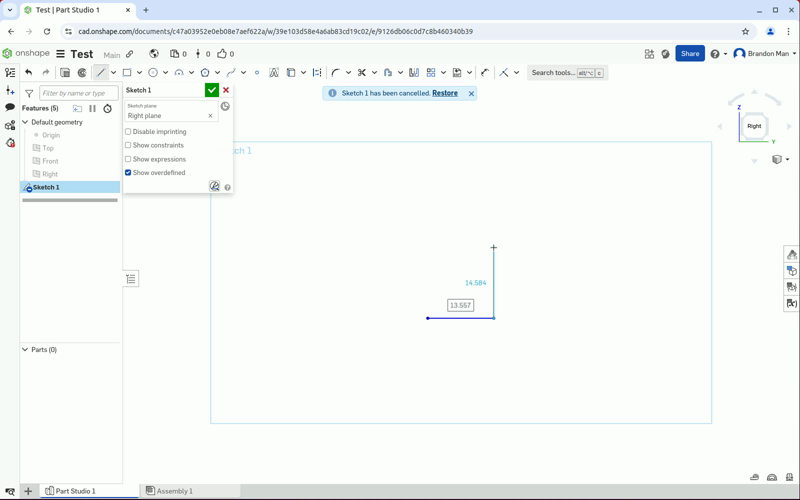
mouse_move(427, 247)
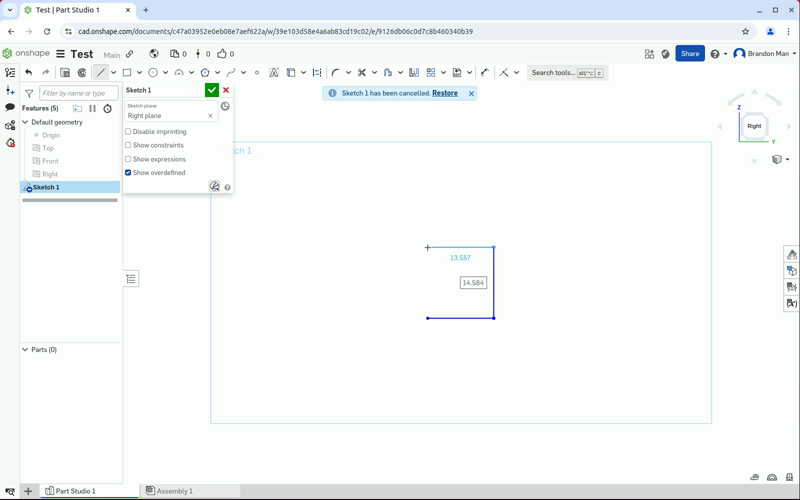
click(427, 247)
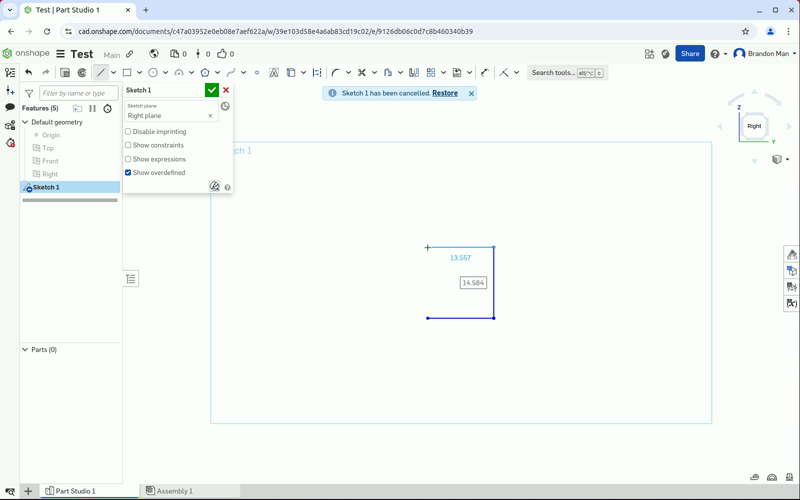
key_up(shift)
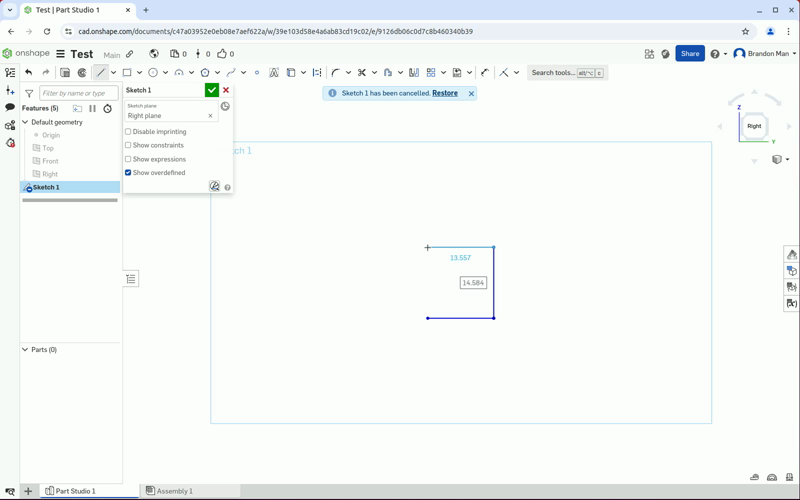
key_down(shift)
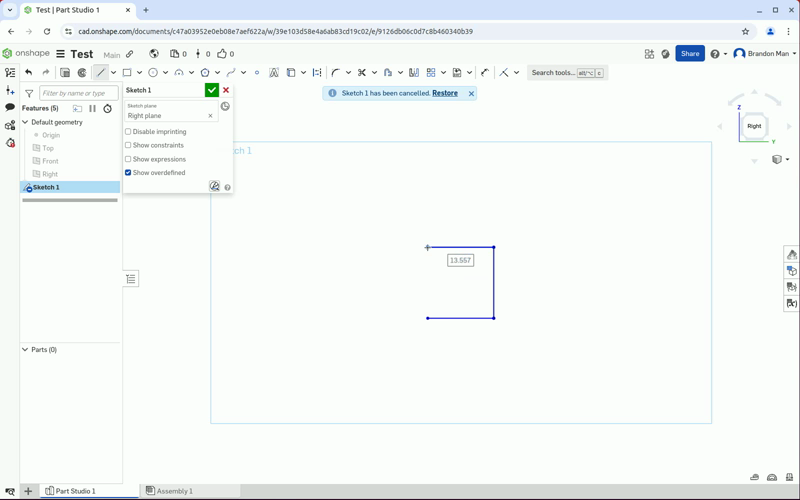
mouse_move(427, 318)
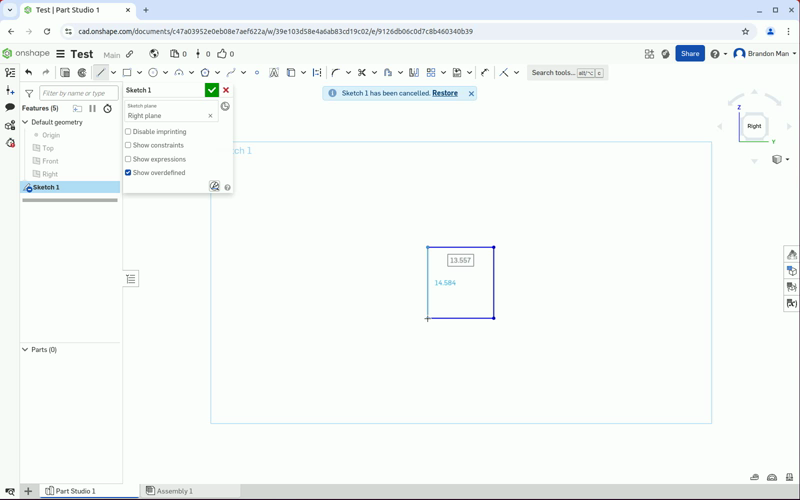
key_up(shift)
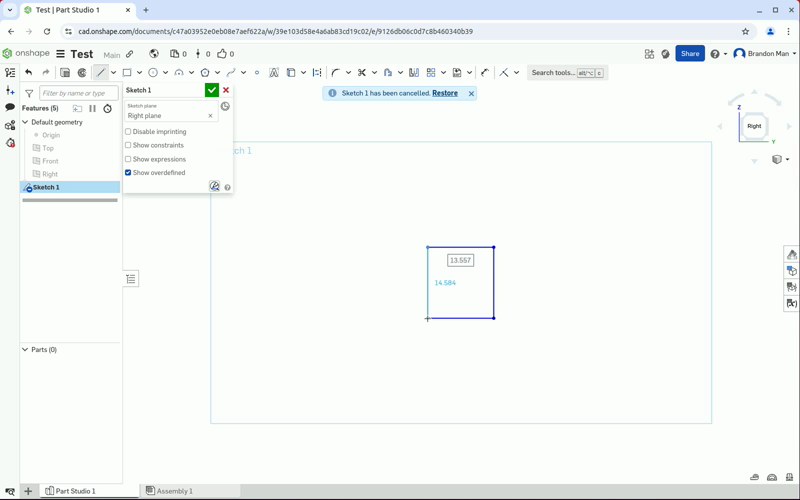
click(427, 318)
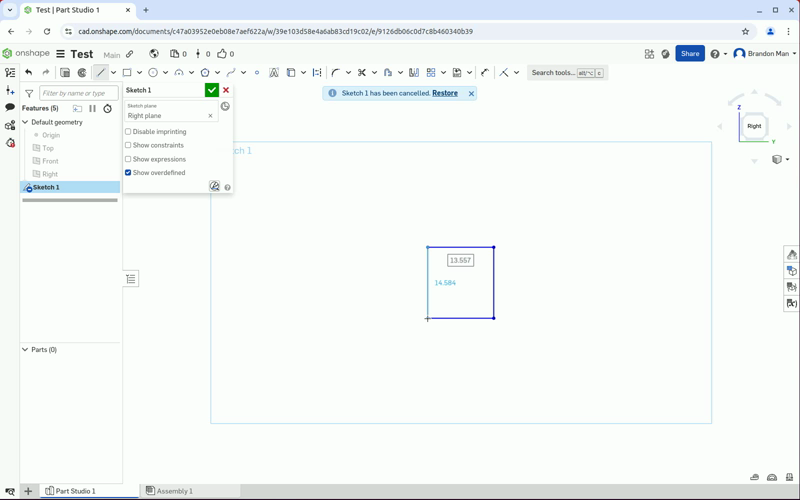
key(esc)
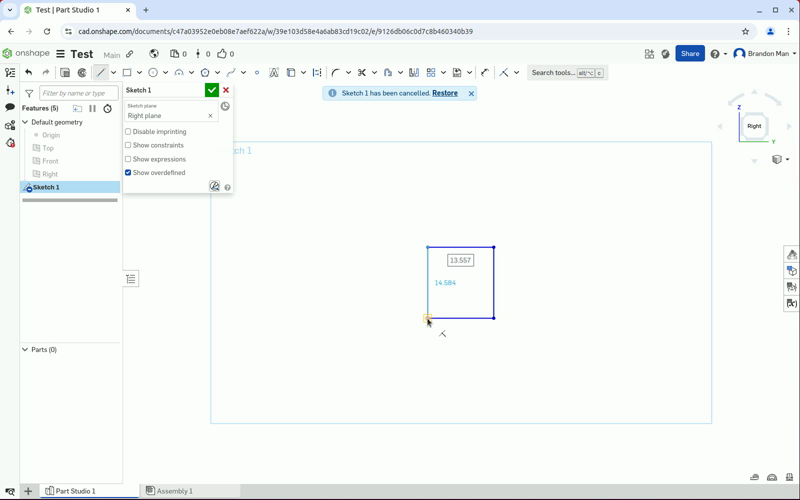
mouse_move(445, 290)
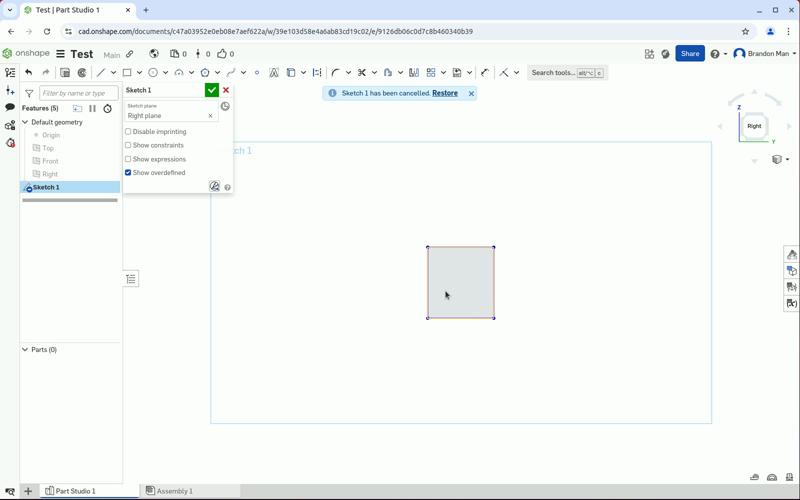
click(445, 290)
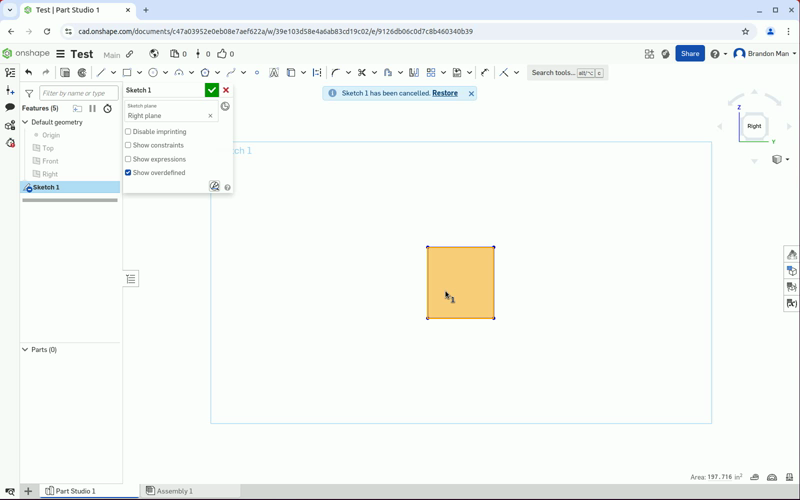
mouse_move(73, 352)
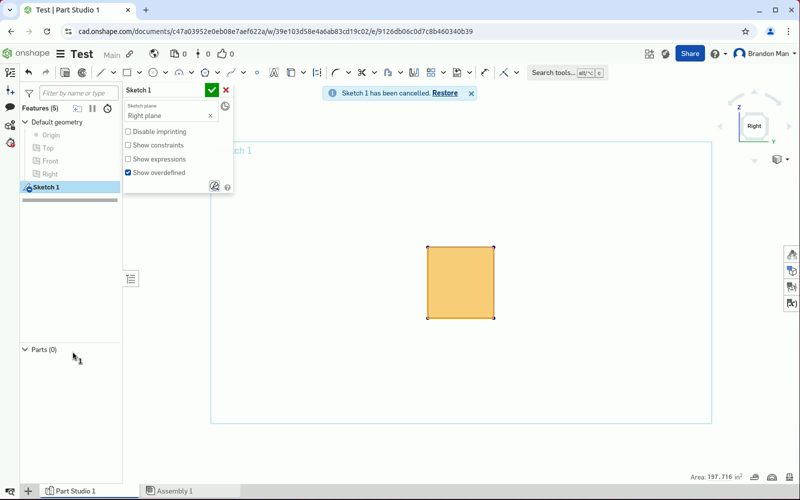
key(shift+y)
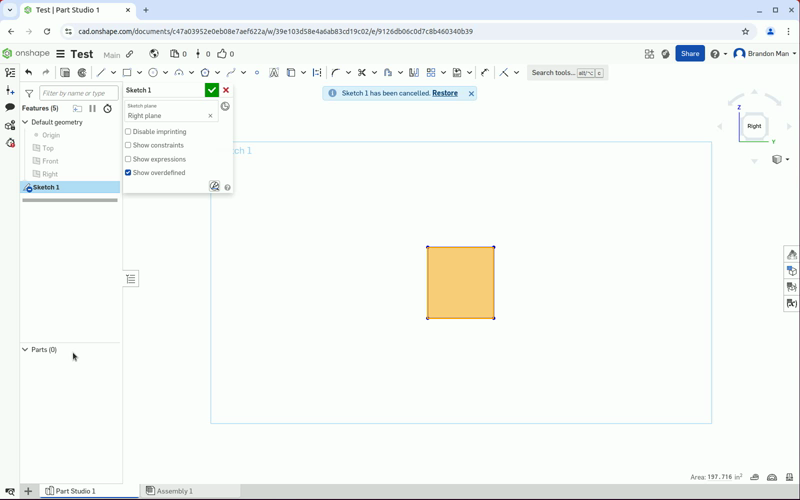
key(shift+e)
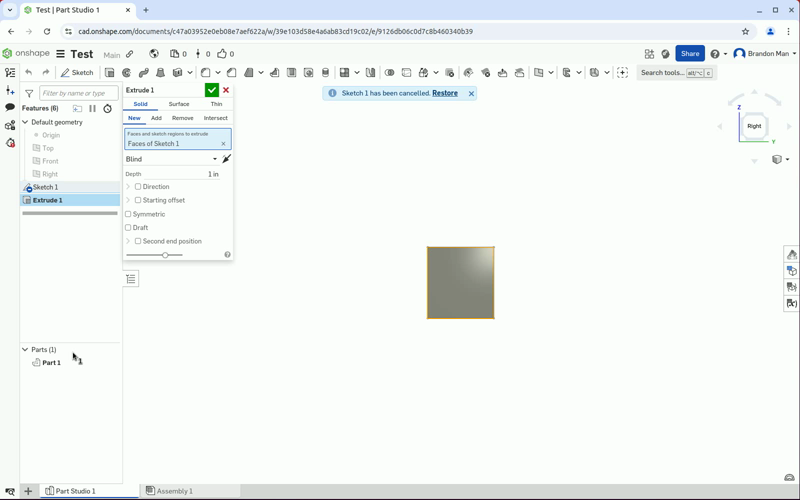
mouse_move(143, 106)
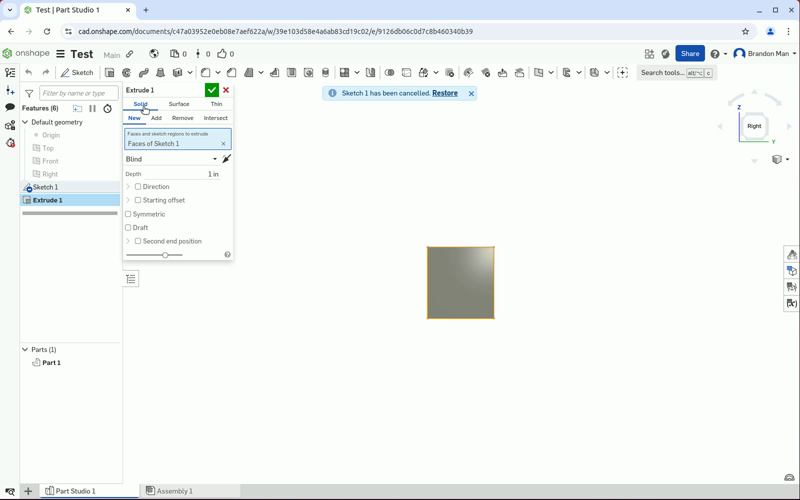
click(143, 106)
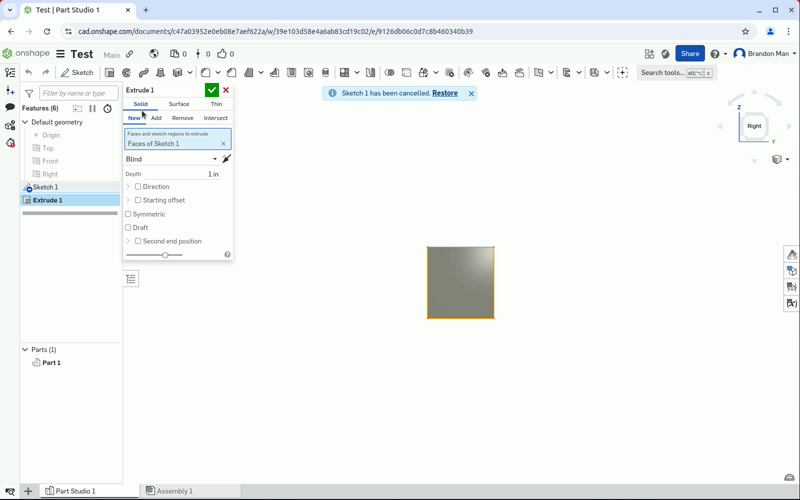
mouse_move(137, 120)
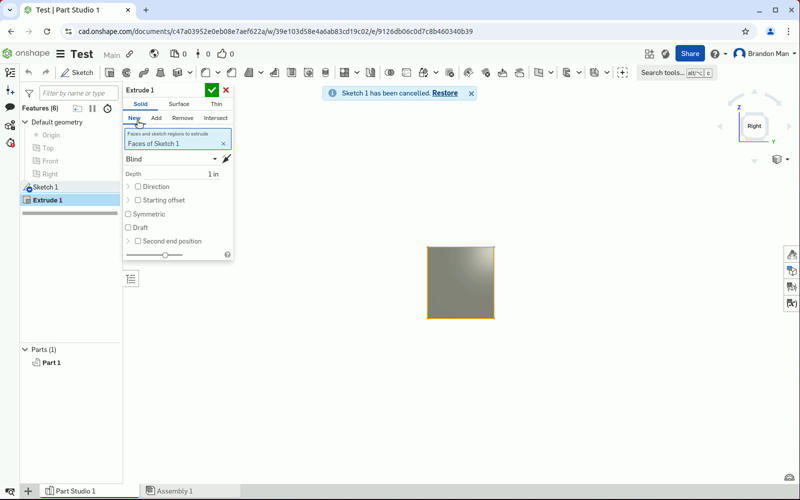
click(137, 120)
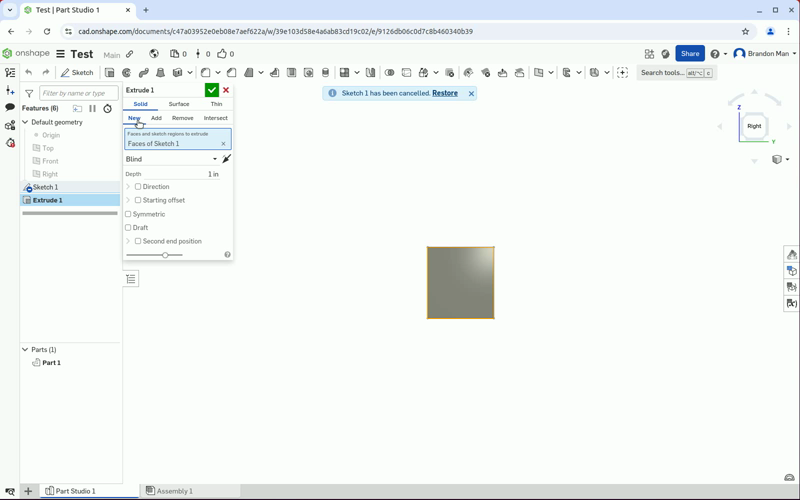
key(tab, 4)
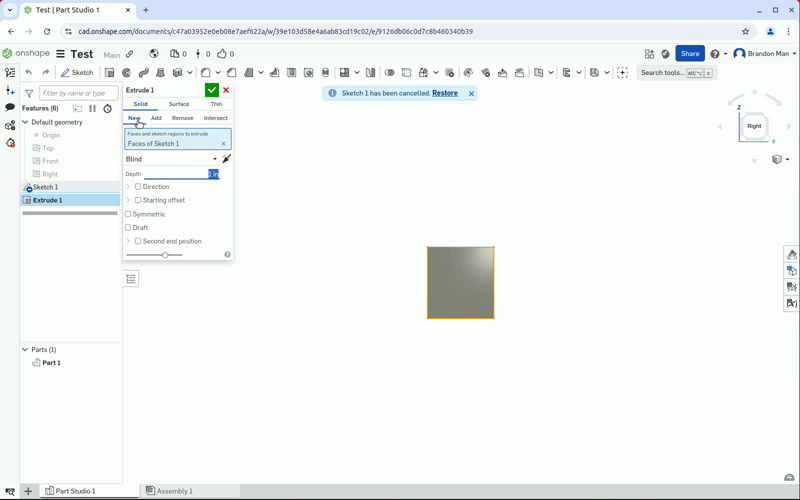
text(23.108)
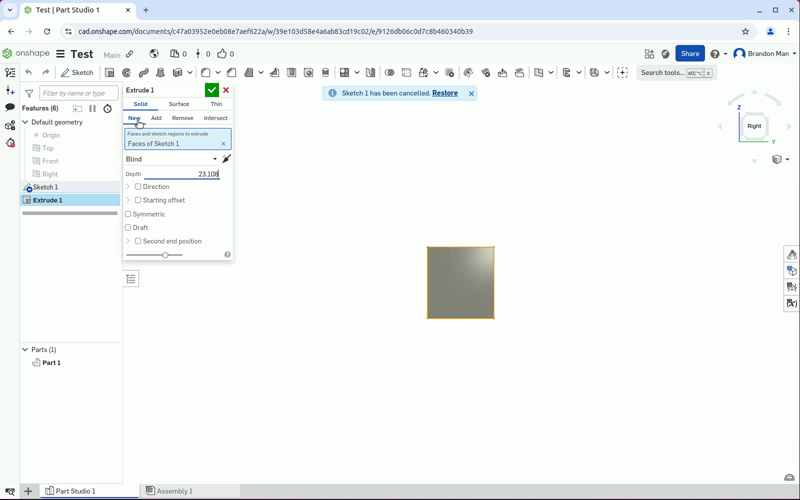
key(enter)
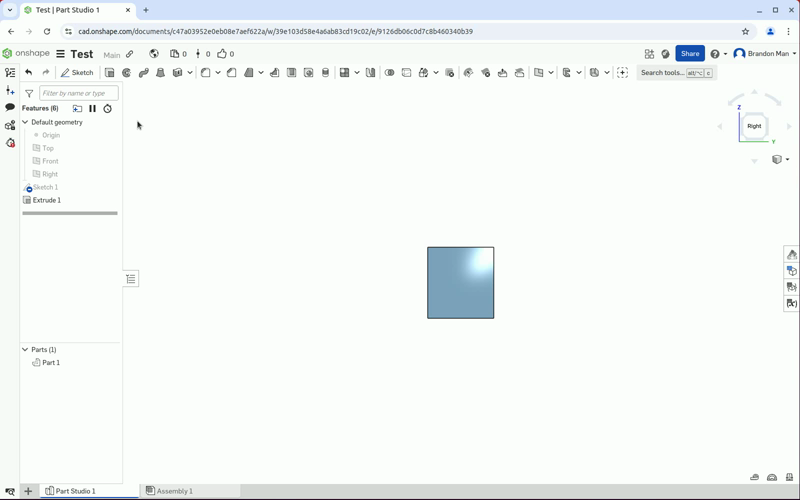
key(shift+h)
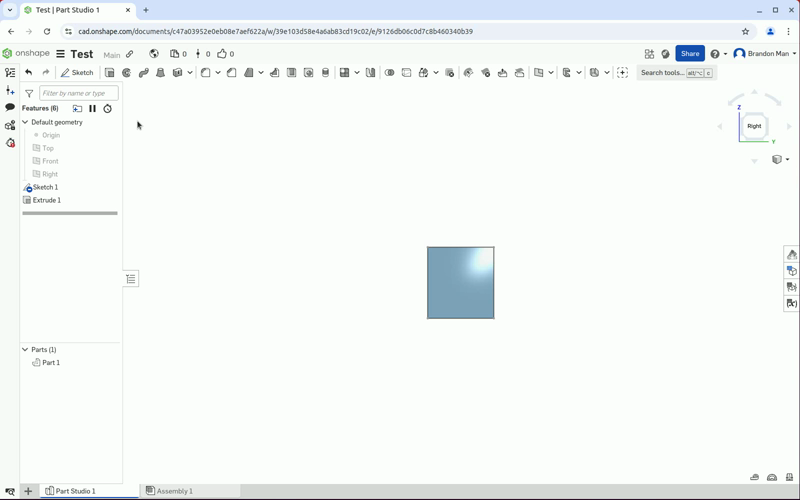
key(shift+h)
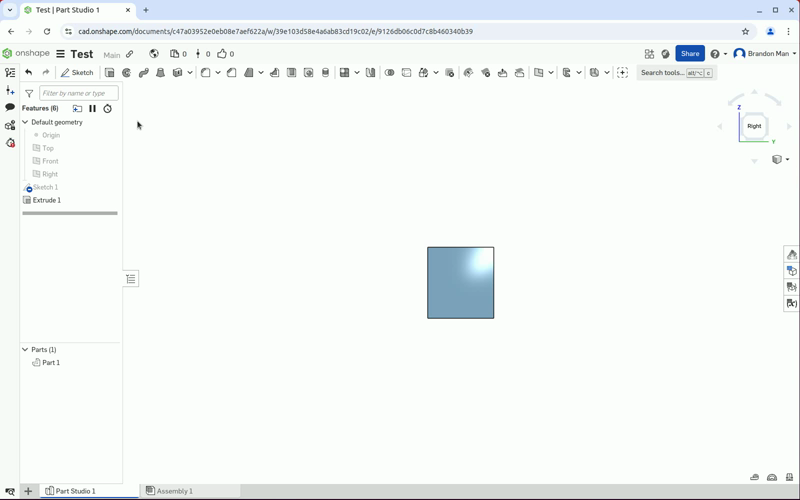
mouse_move(73, 189)
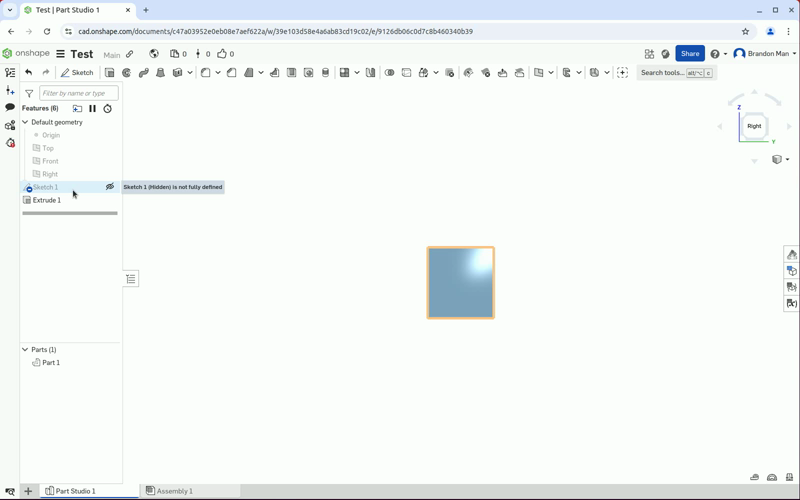
click(73, 189)
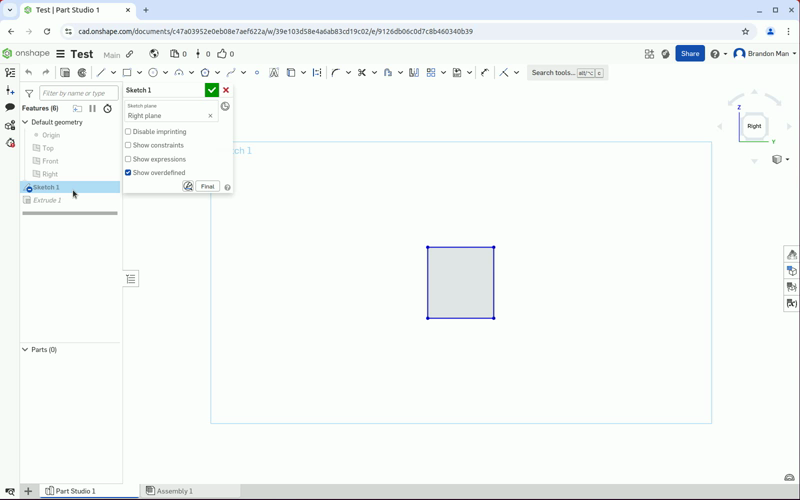
mouse_move(229, 92)
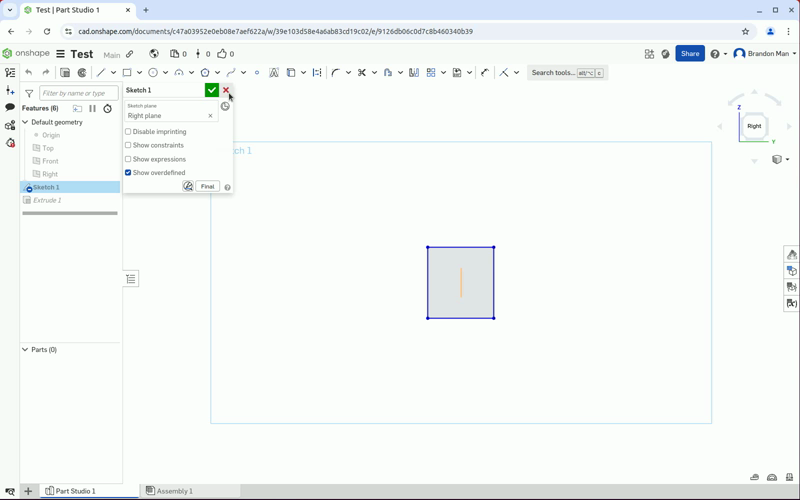
click(229, 92)
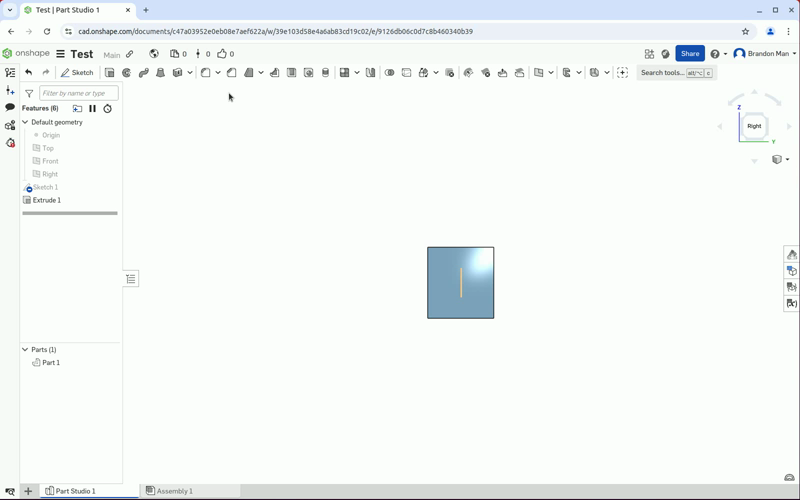
mouse_move(541, 75)
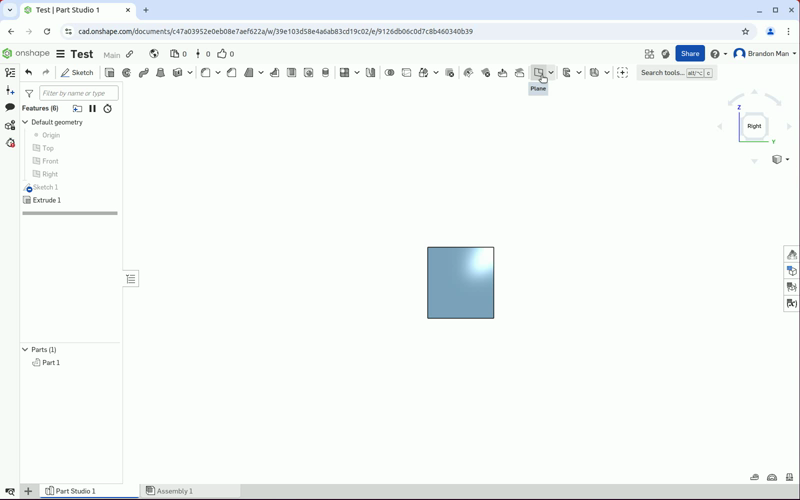
click(541, 75)
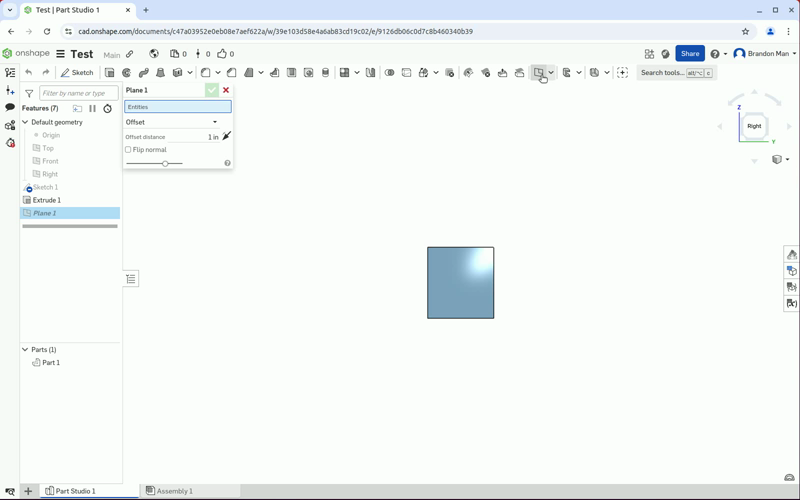
mouse_move(73, 176)
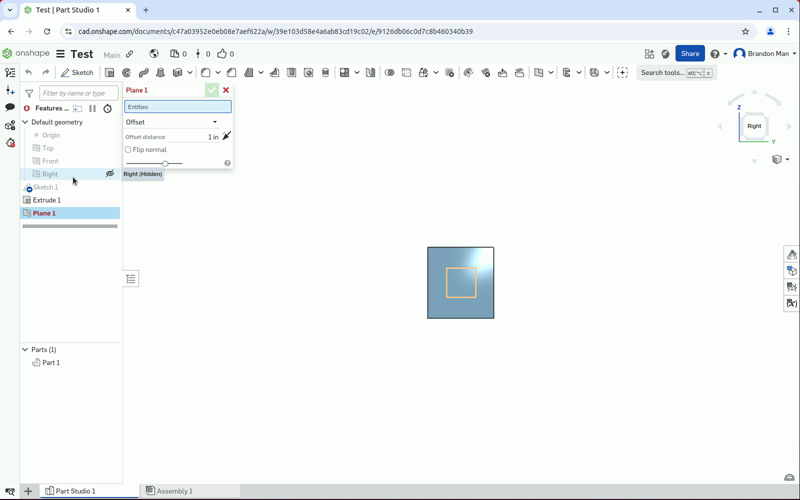
click(73, 176)
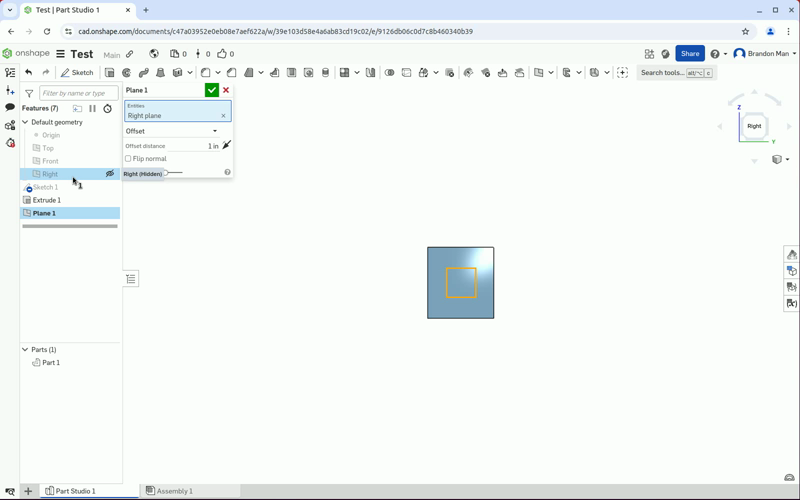
key(tab, 2)
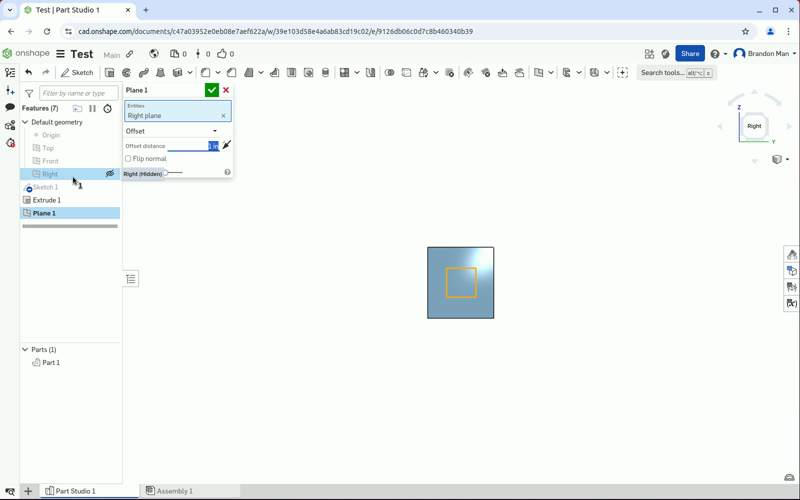
text(23.108)
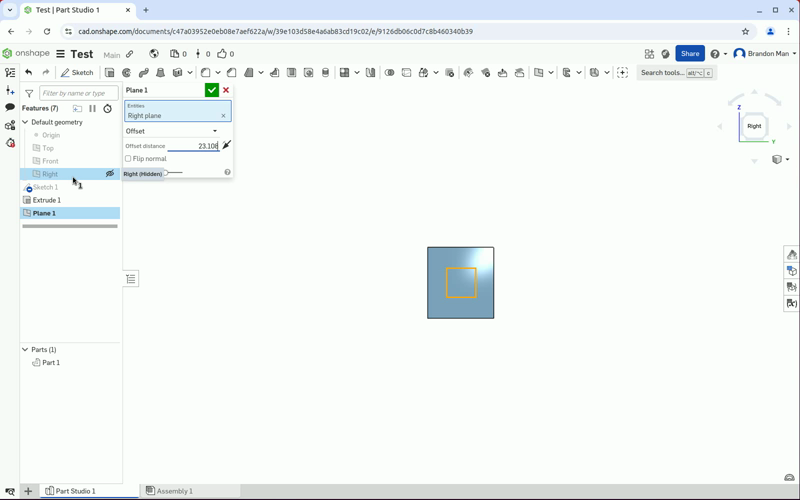
key(enter, 2)
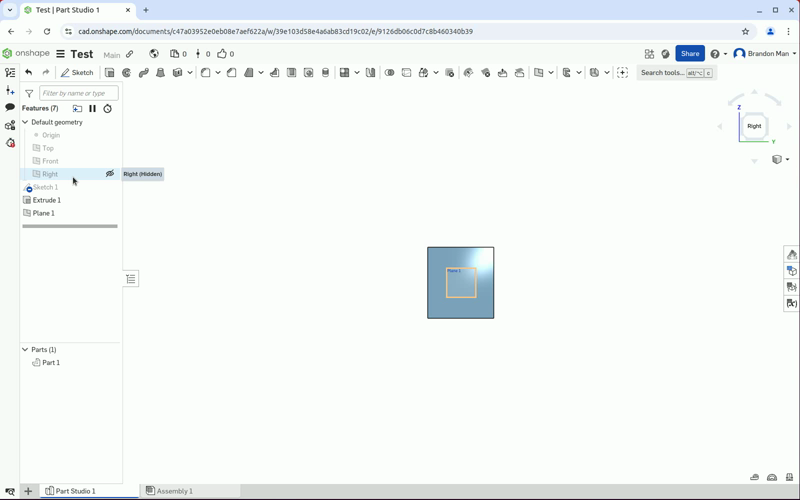
key(shift+s)
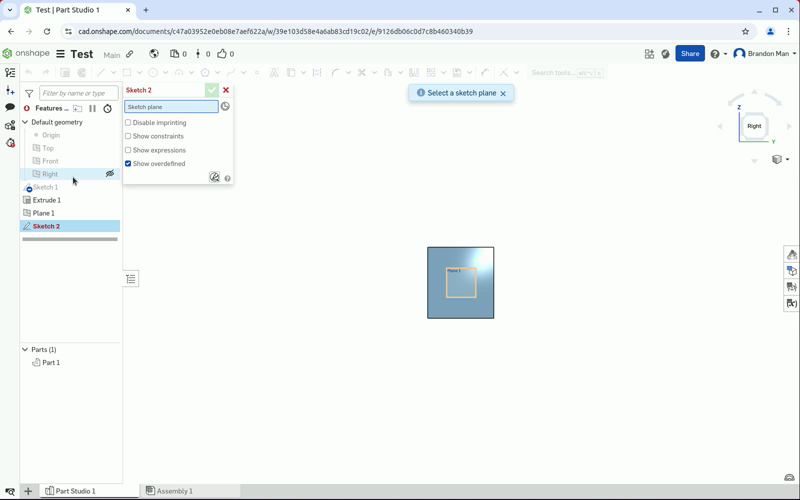
mouse_move(73, 215)
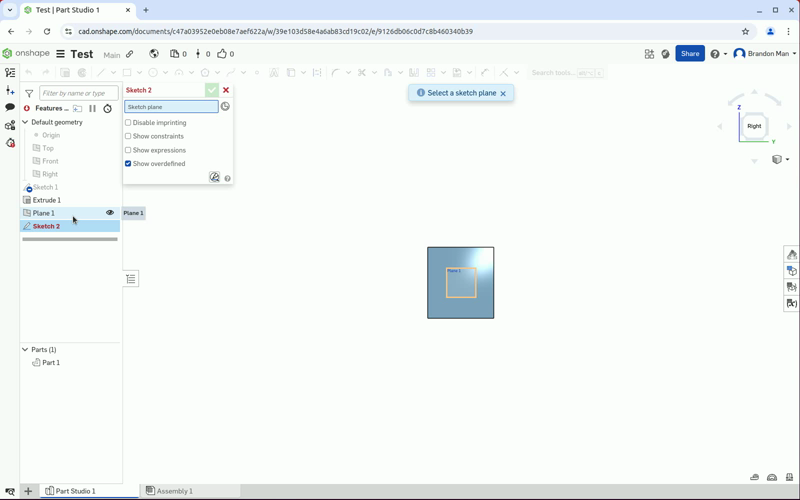
click(73, 215)
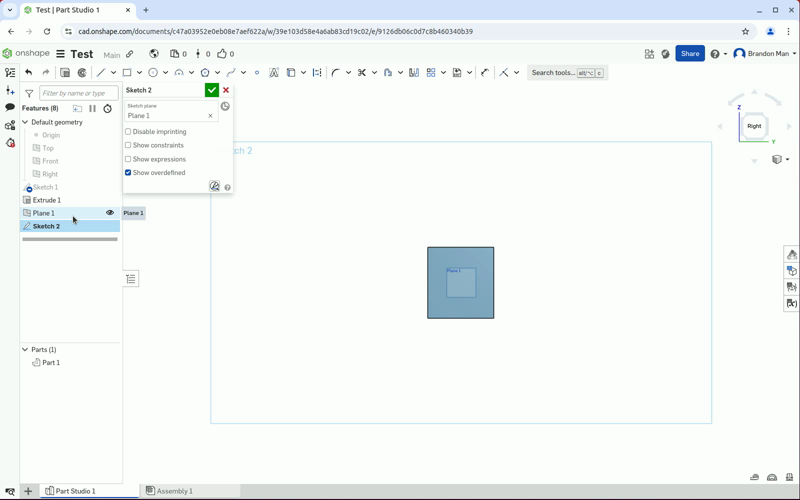
mouse_move(73, 352)
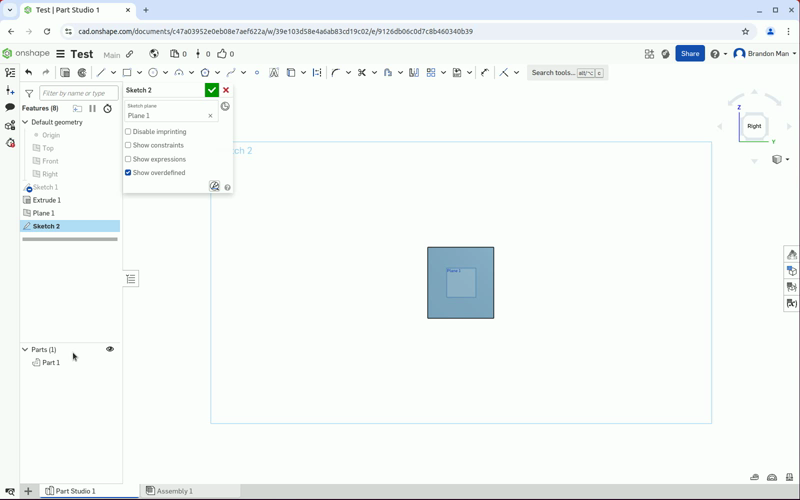
key(y)
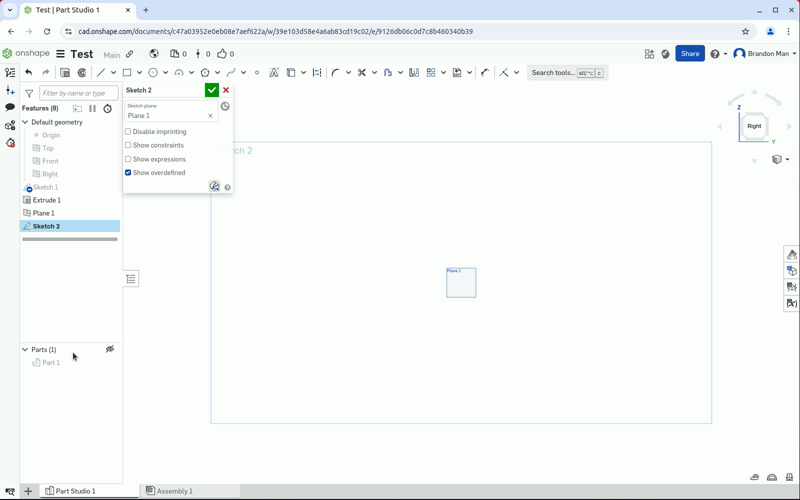
key(l)
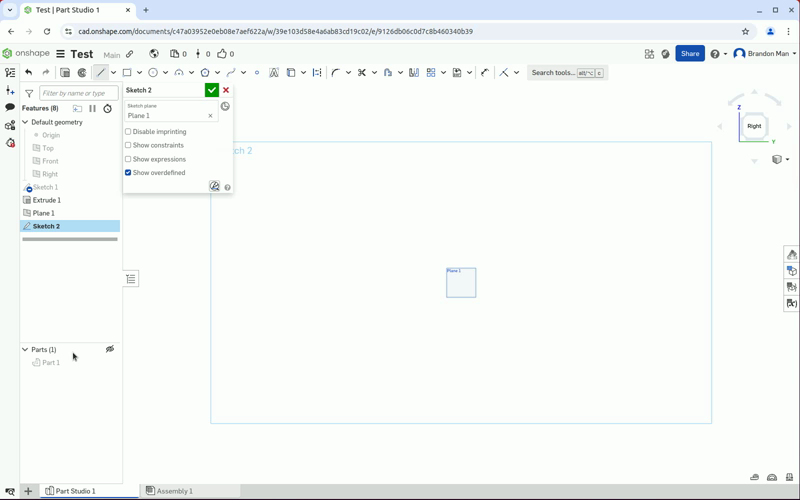
key_down(shift)
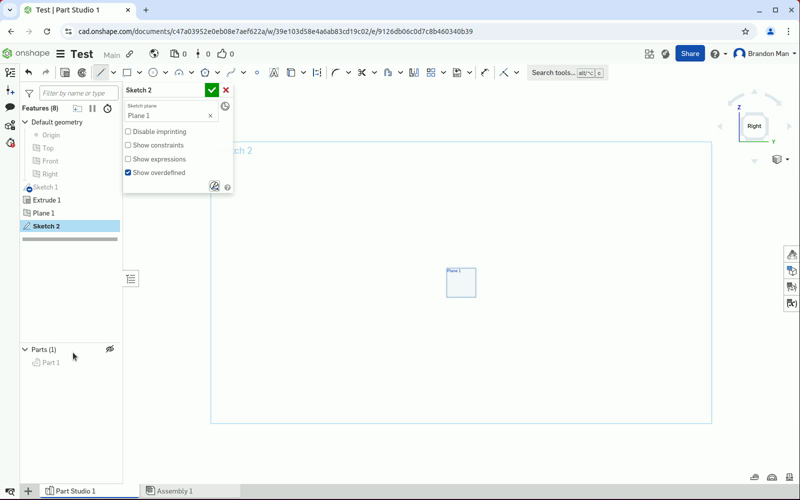
mouse_move(439, 303)
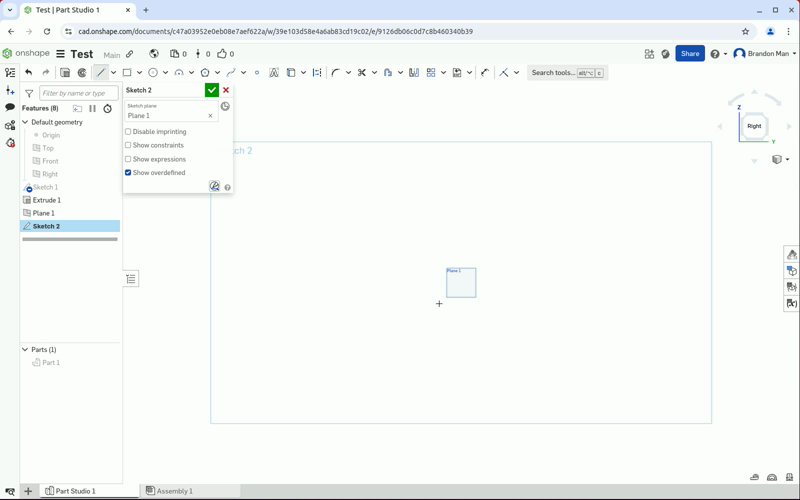
click(439, 303)
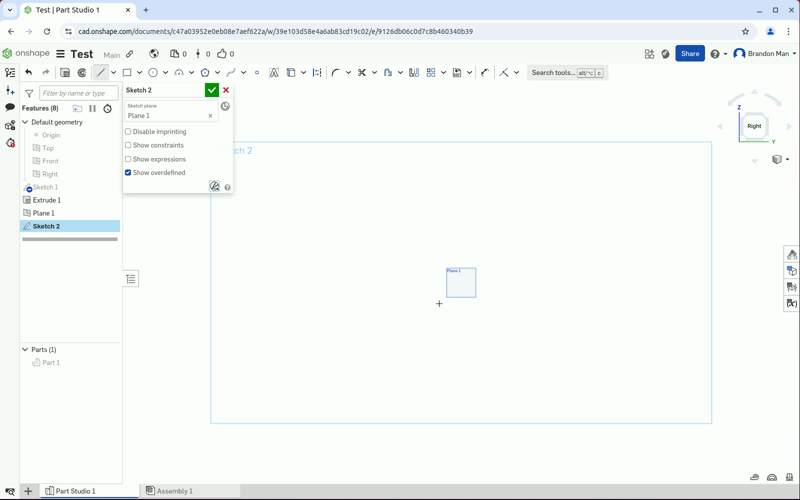
key_up(shift)
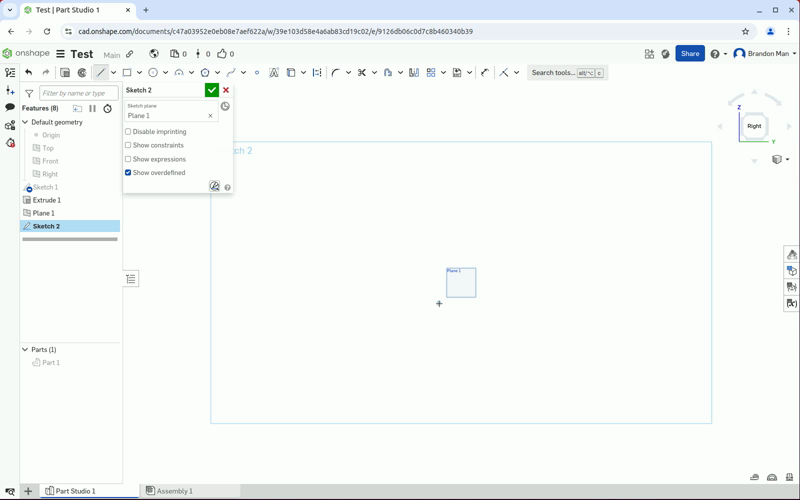
key_down(shift)
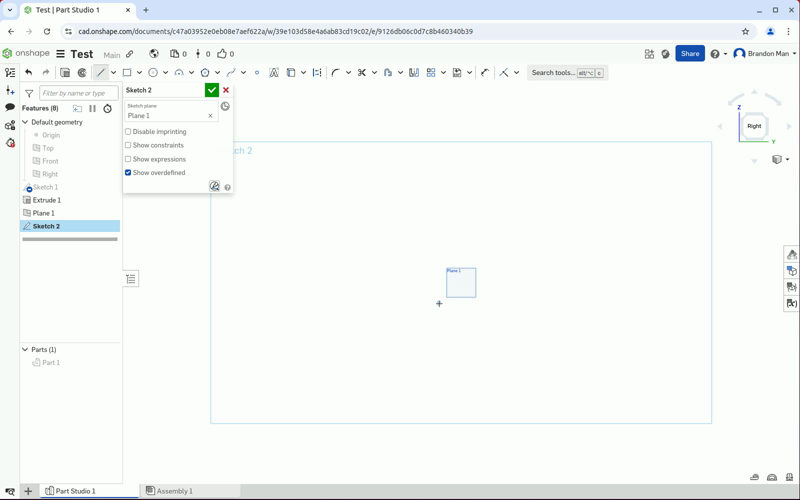
mouse_move(469, 303)
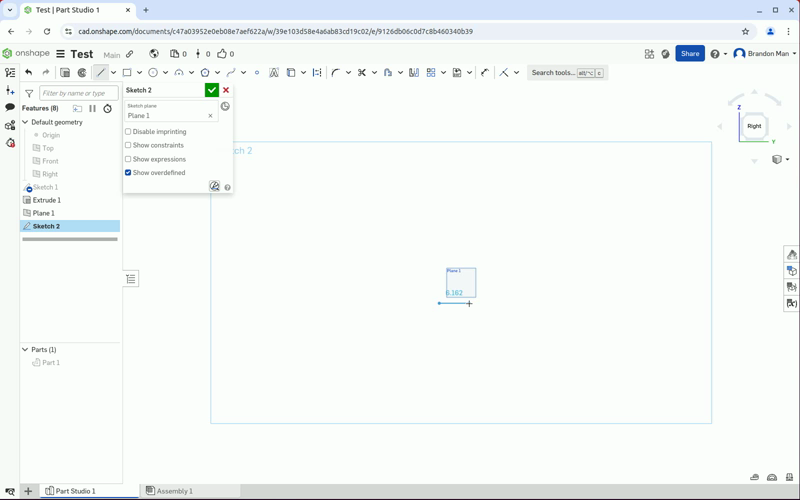
mouse_move(482, 303)
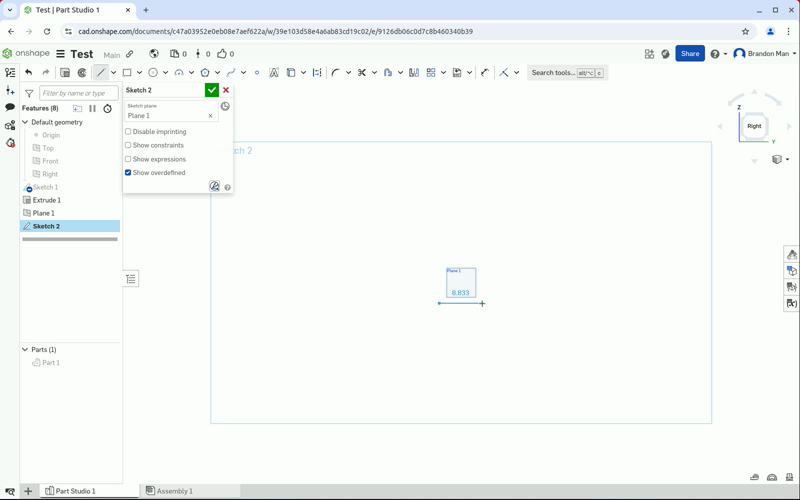
click(482, 303)
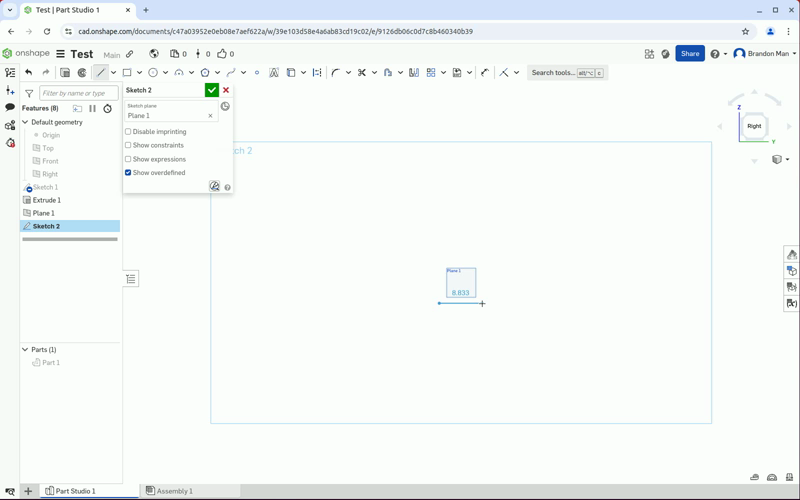
key_up(shift)
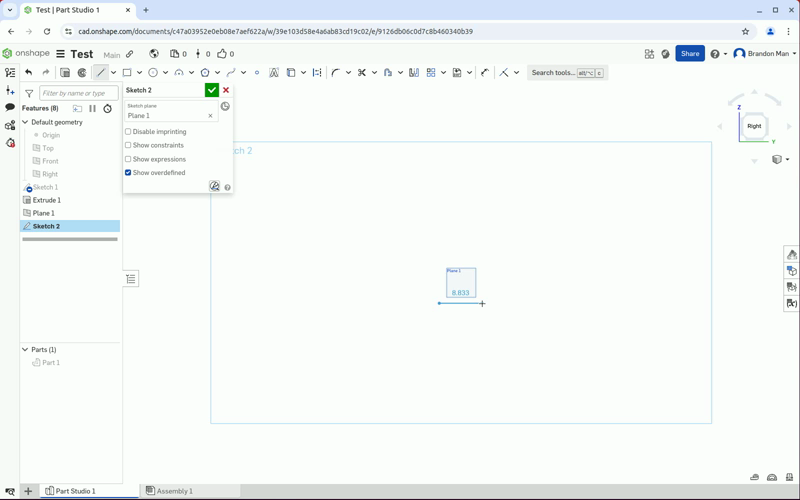
key_down(shift)
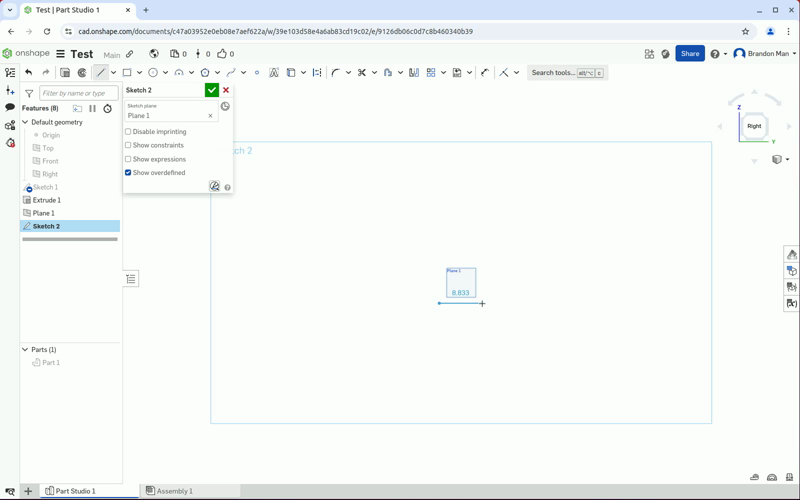
mouse_move(512, 303)
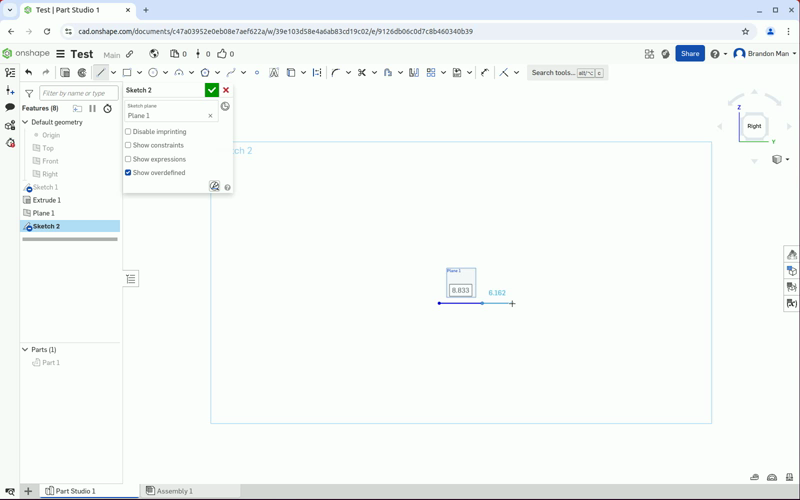
mouse_move(482, 257)
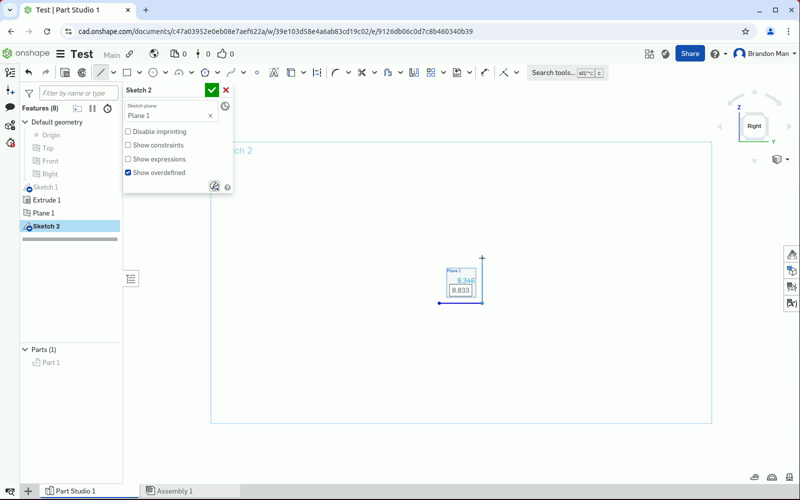
click(482, 257)
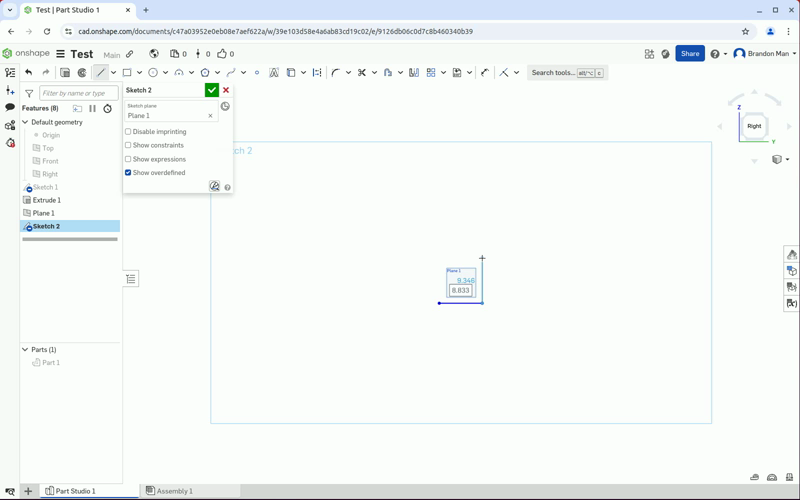
key_up(shift)
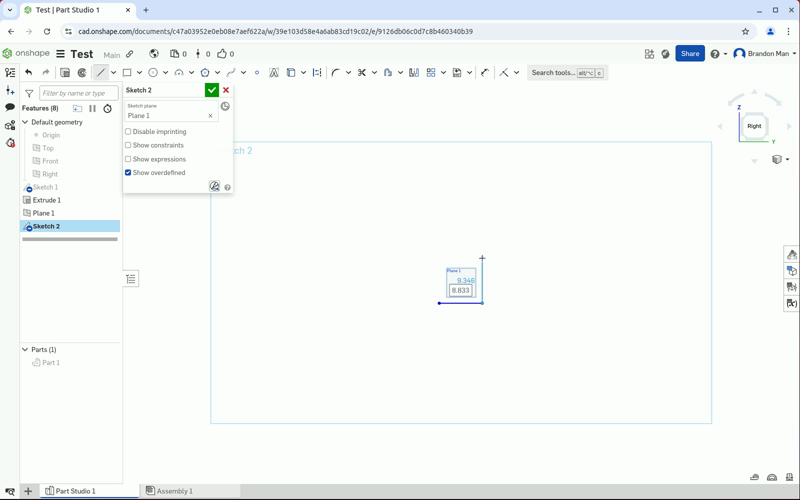
key_down(shift)
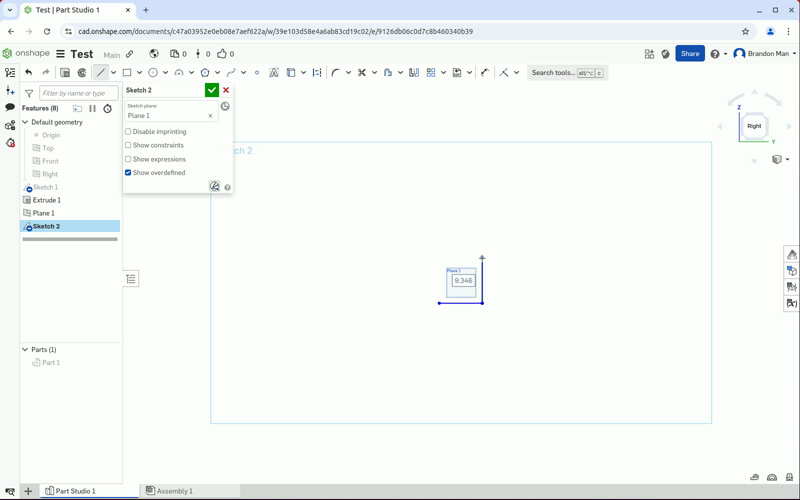
mouse_move(512, 257)
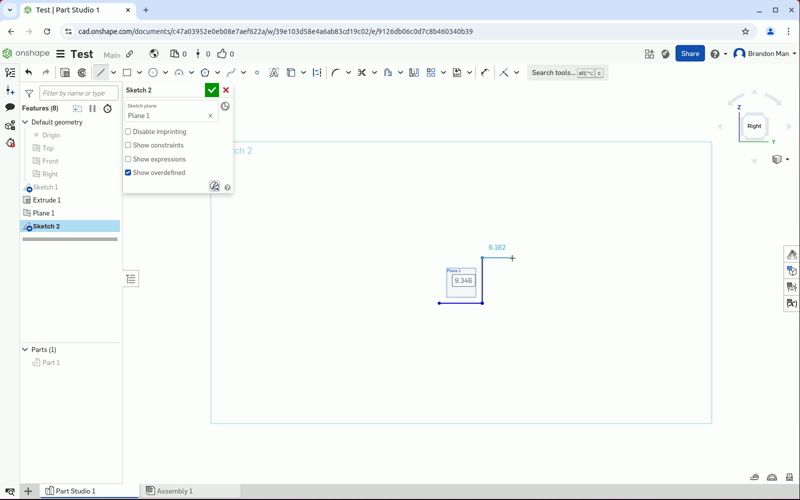
mouse_move(439, 257)
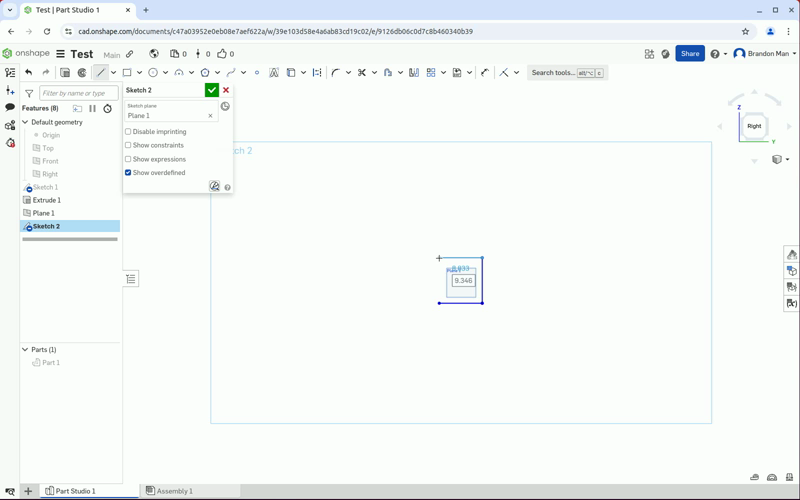
click(439, 257)
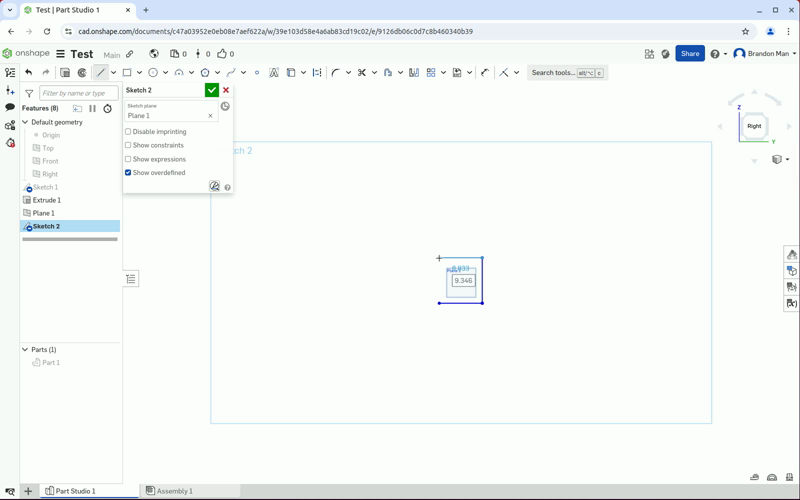
key_up(shift)
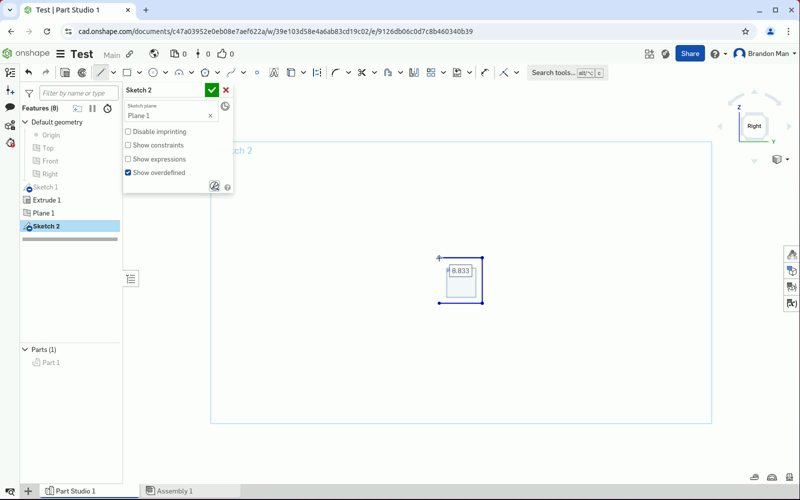
mouse_move(469, 257)
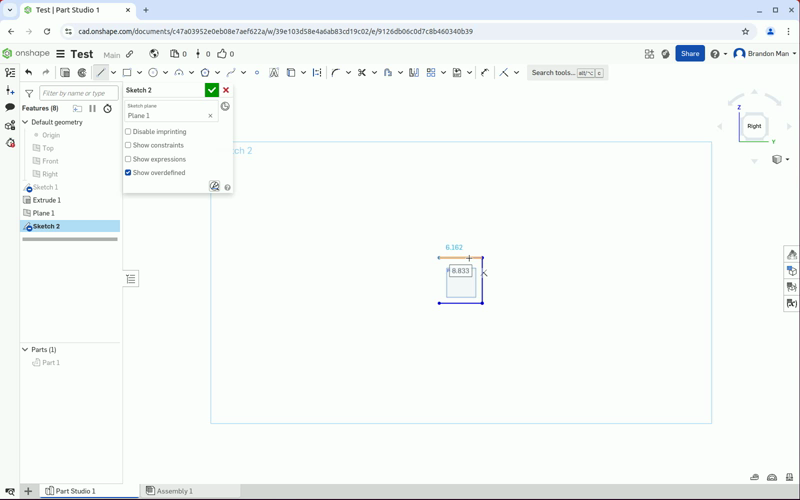
key_down(shift)
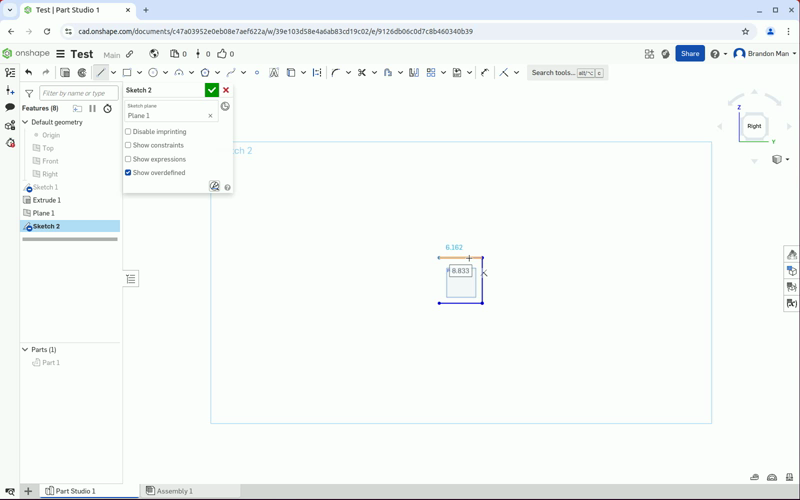
mouse_move(439, 303)
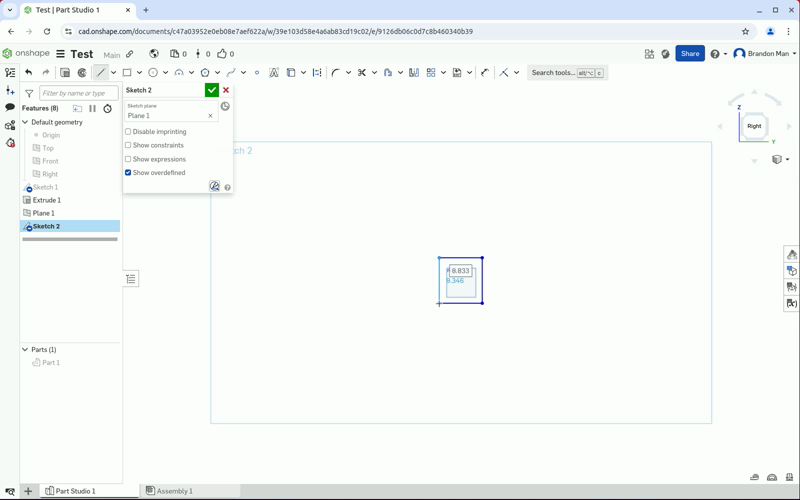
key_up(shift)
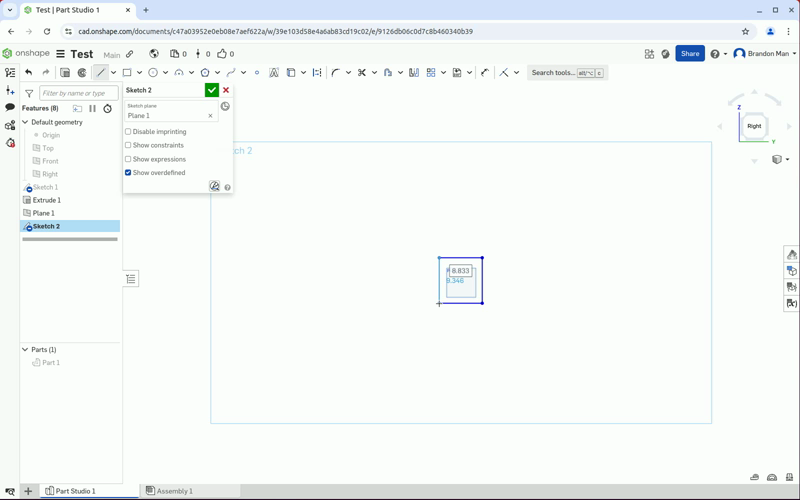
click(439, 303)
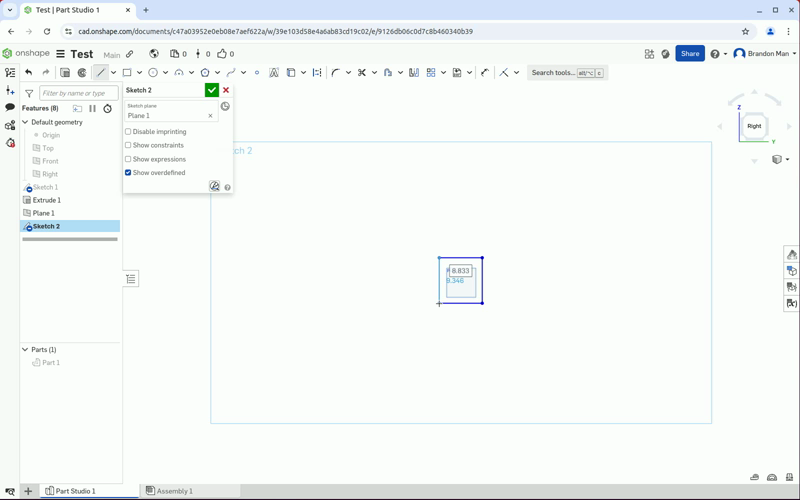
key(esc)
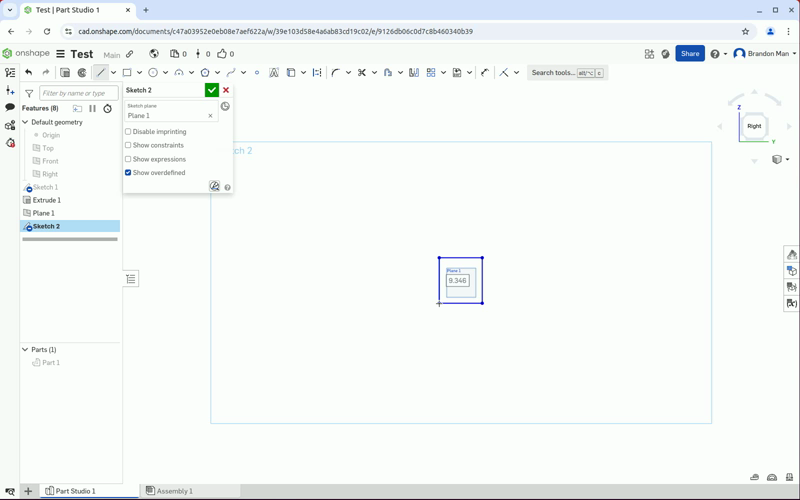
mouse_move(446, 290)
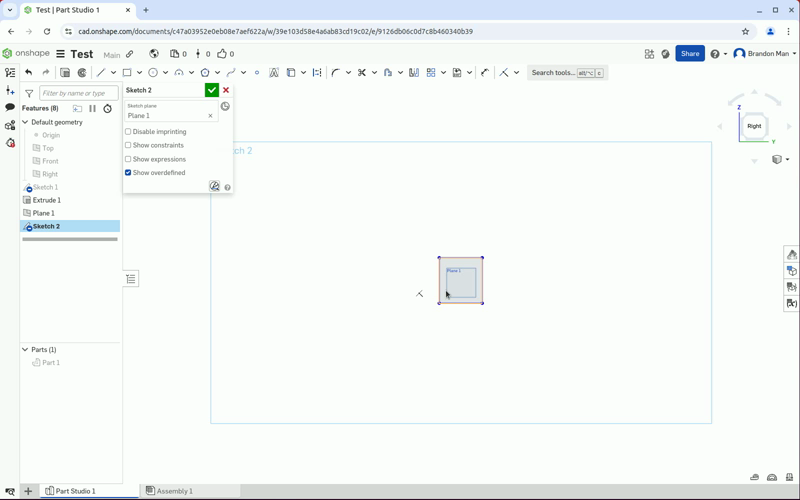
click(446, 290)
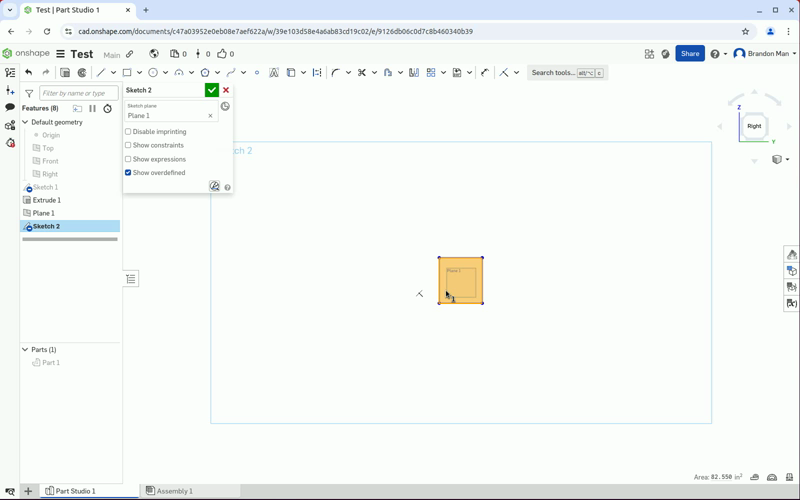
mouse_move(73, 352)
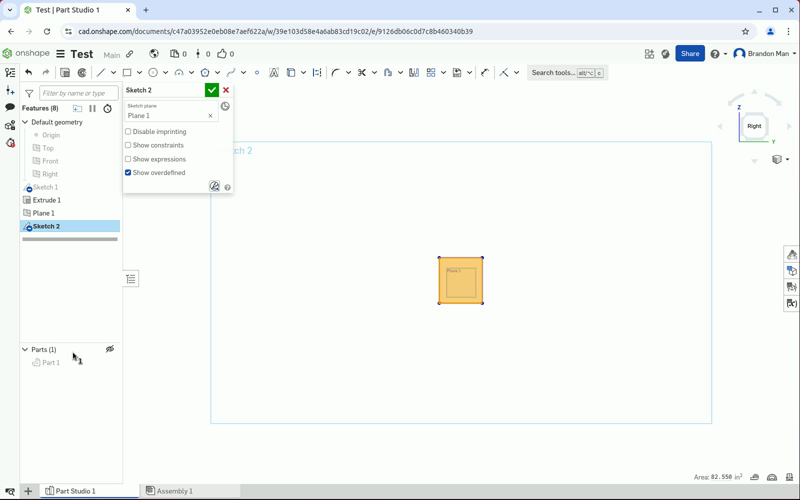
key(shift+y)
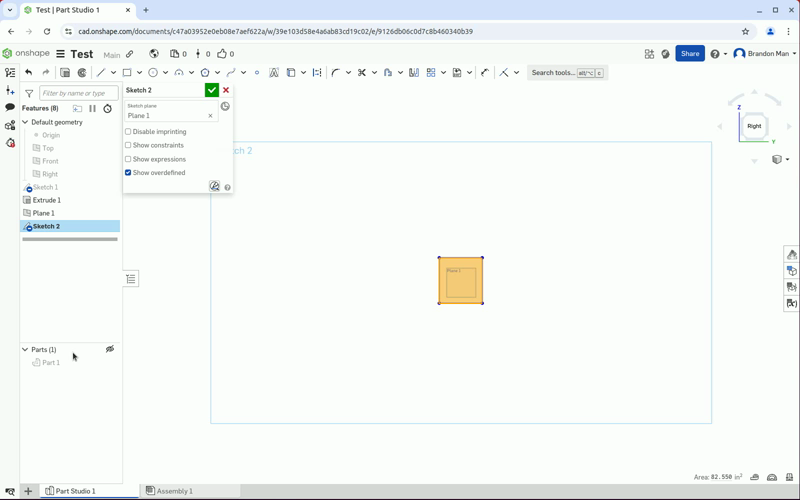
key(shift+e)
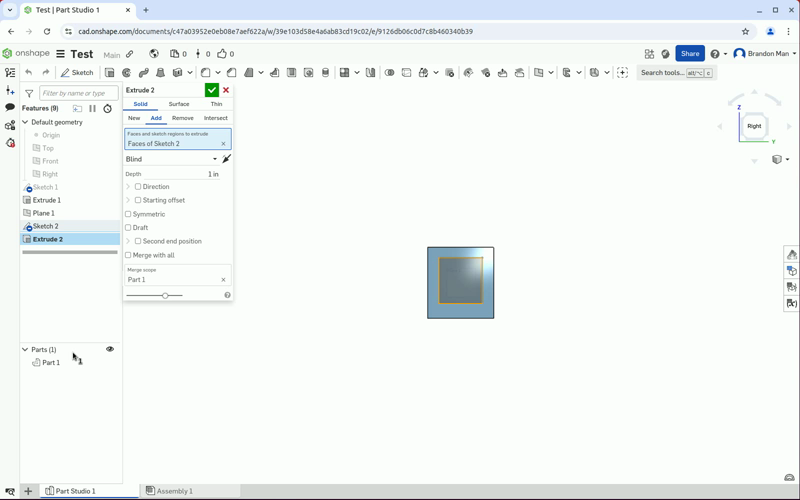
mouse_move(143, 106)
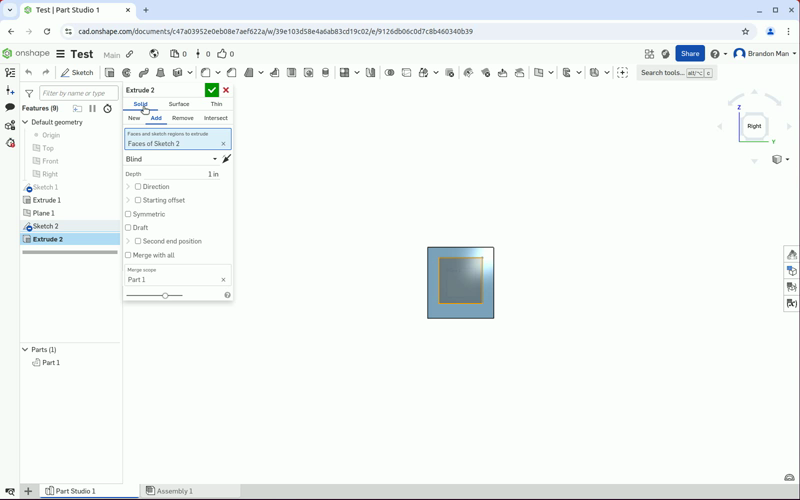
click(143, 106)
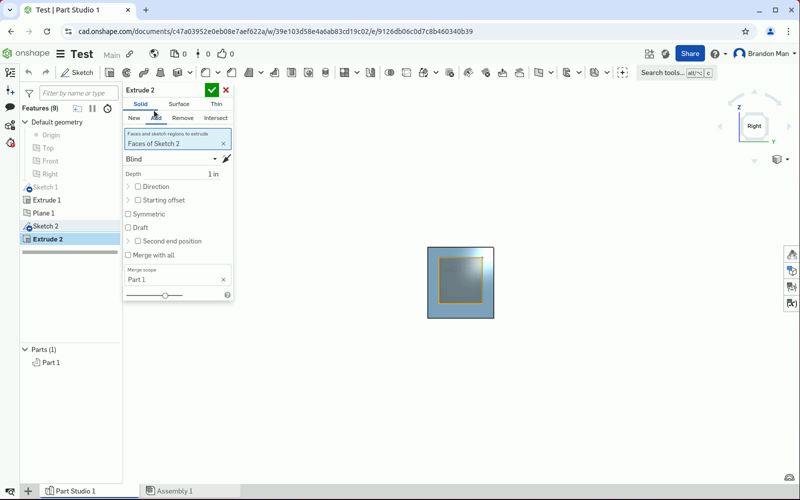
mouse_move(186, 120)
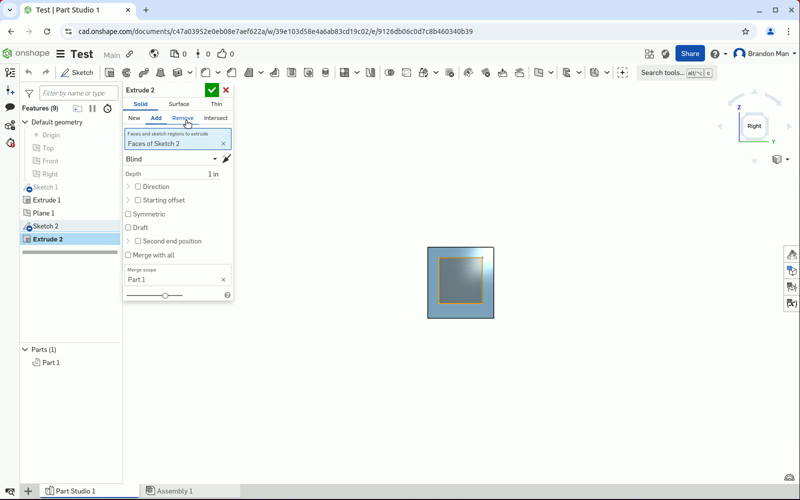
click(186, 120)
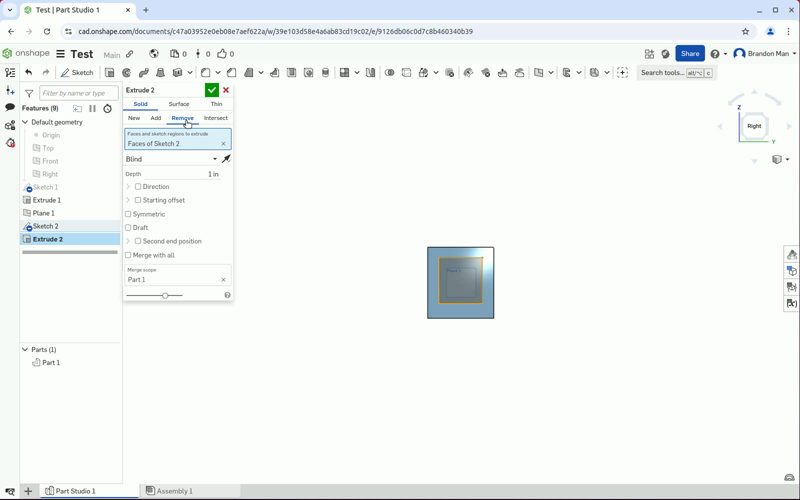
key(tab, 4)
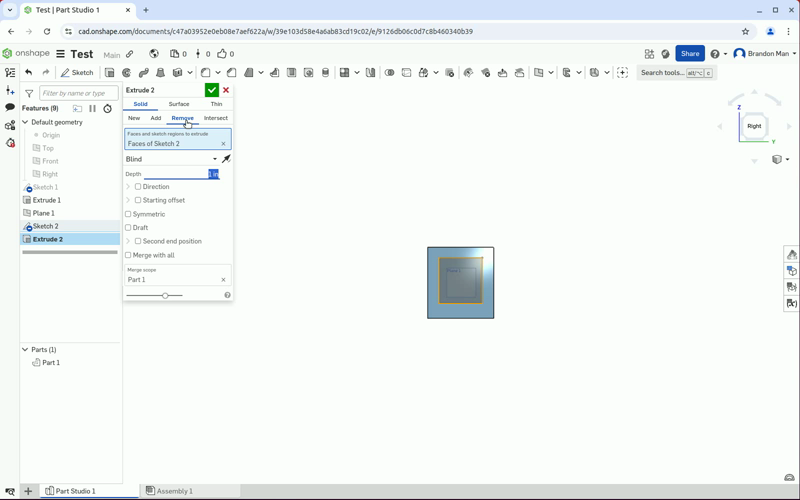
text(0.241)
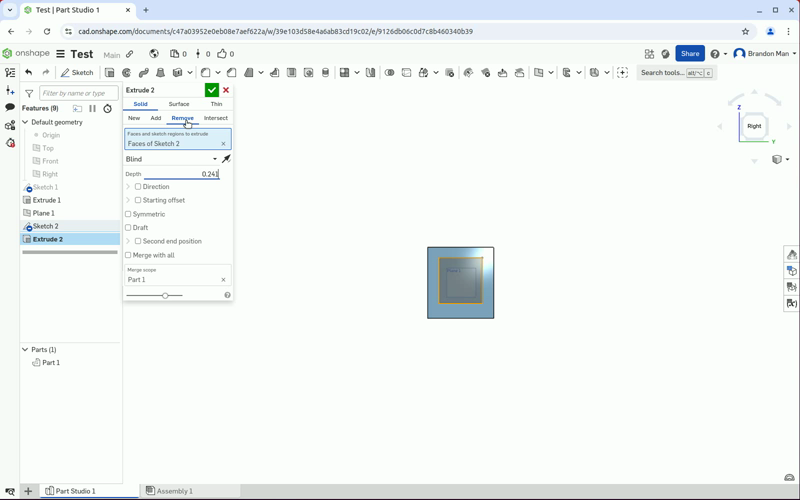
key(tab, 6)
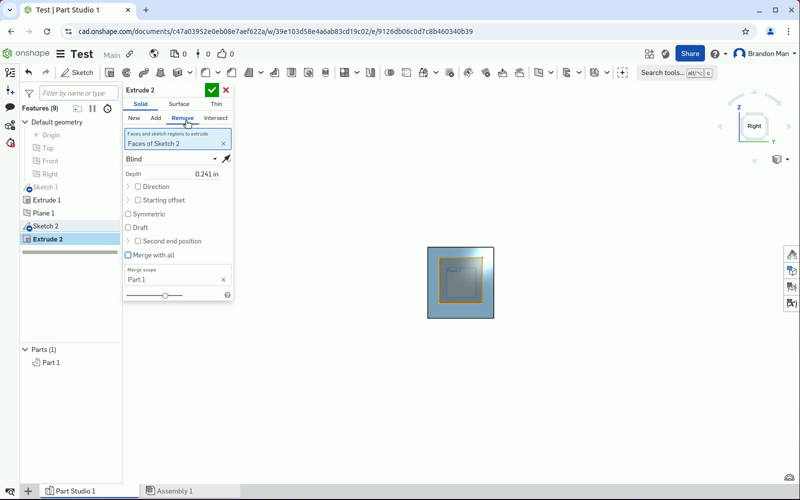
key(space)
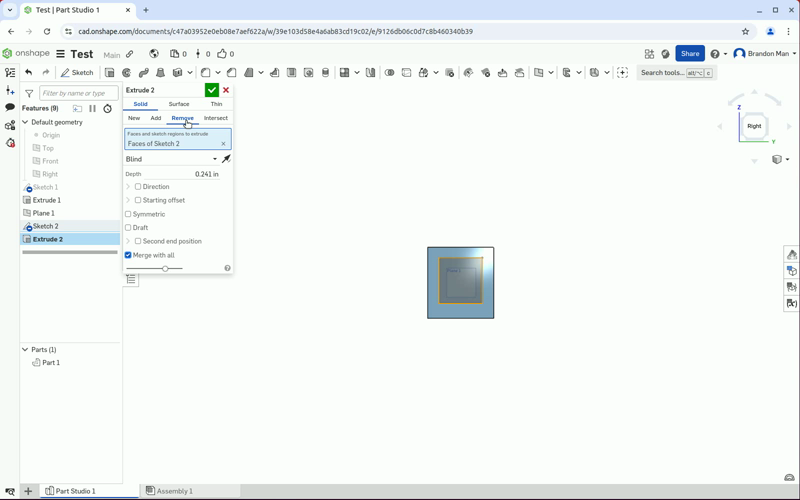
key(enter)
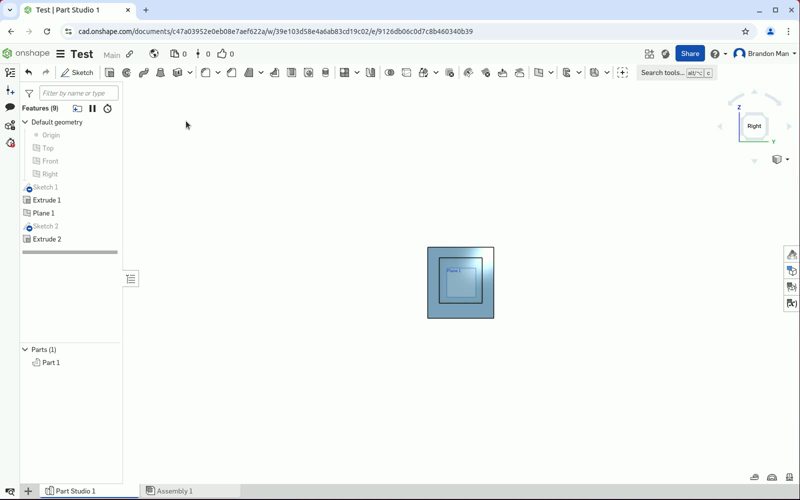
key(shift+h)
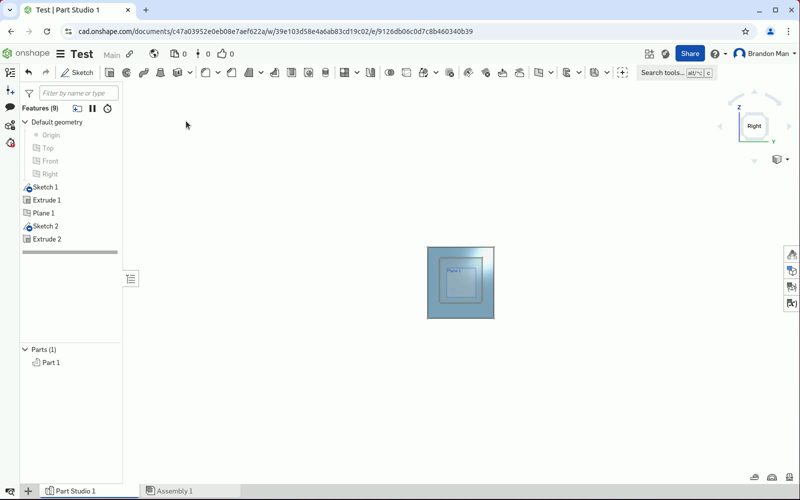
key(shift+h)
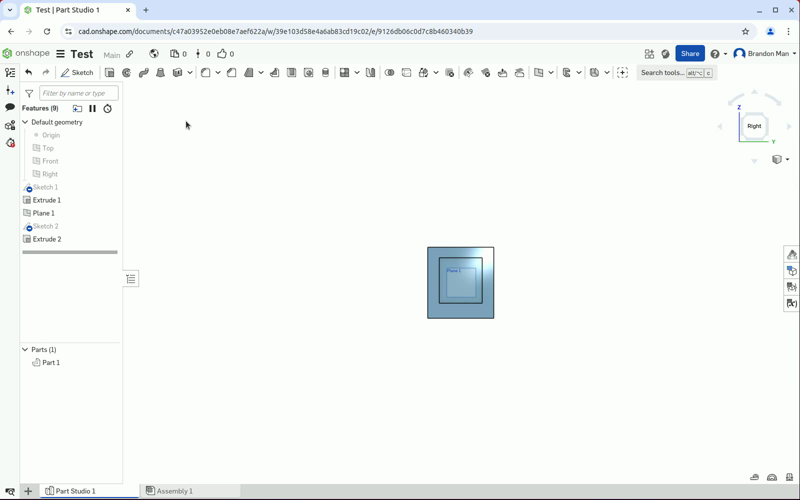
mouse_move(73, 189)
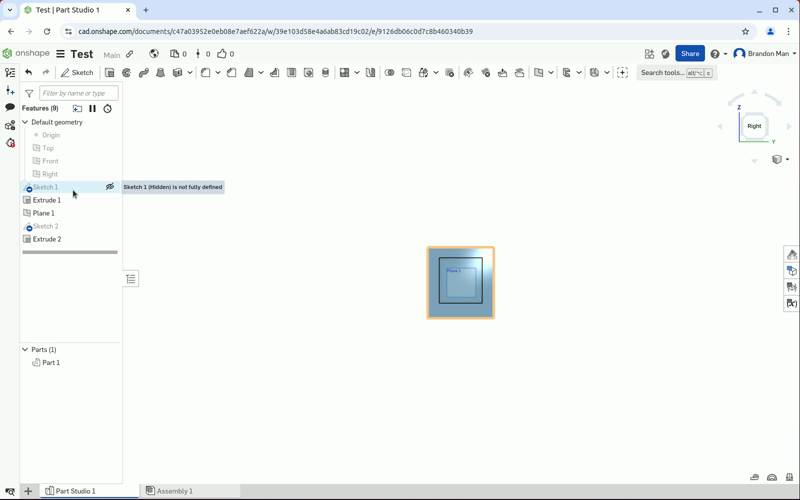
click(73, 189)
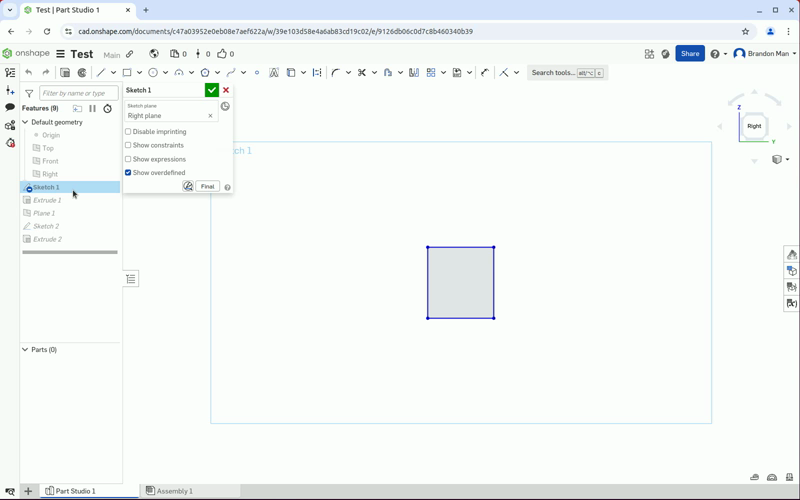
mouse_move(229, 92)
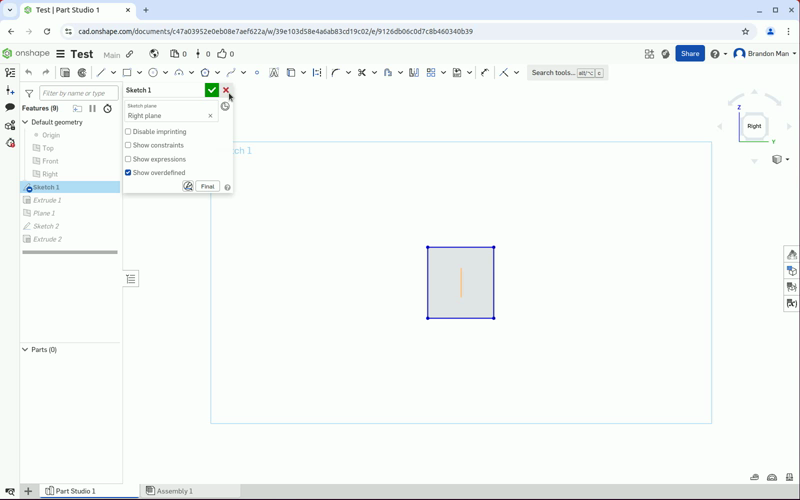
click(229, 92)
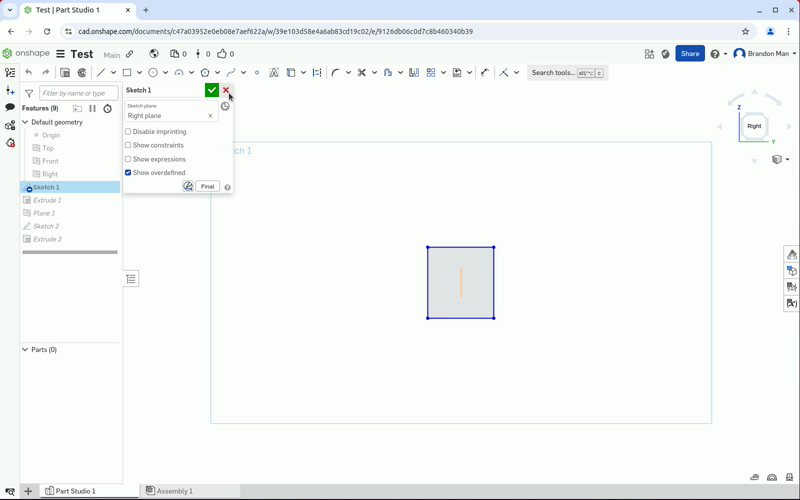
key(shift+s)
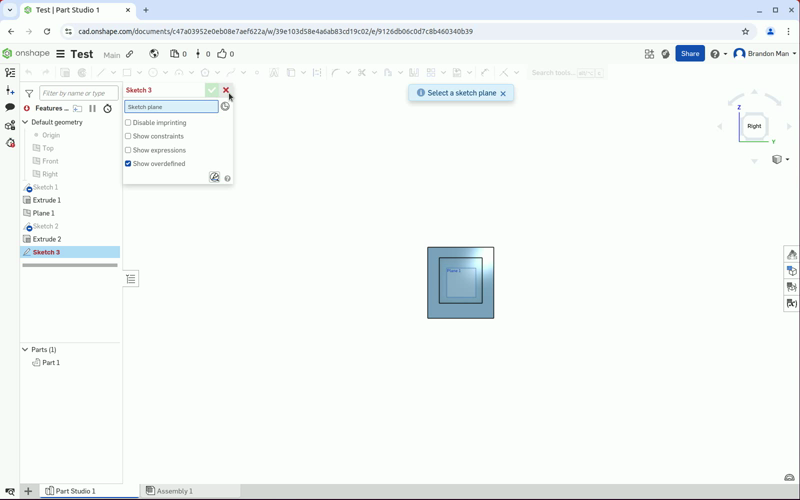
mouse_move(73, 176)
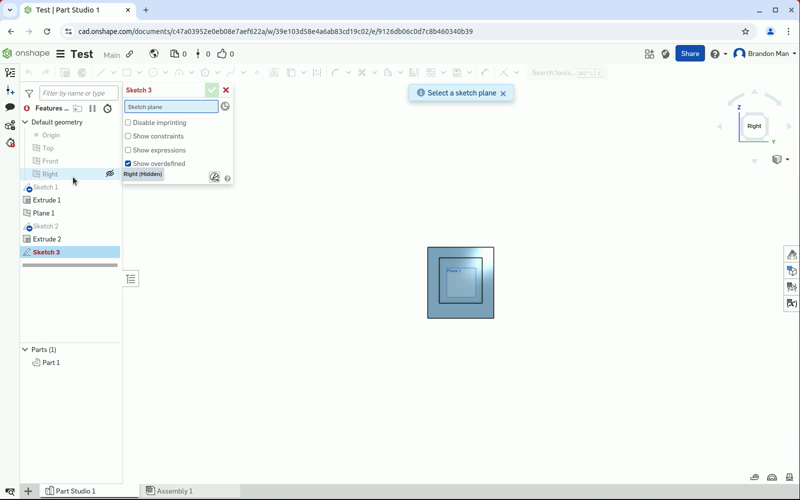
click(73, 176)
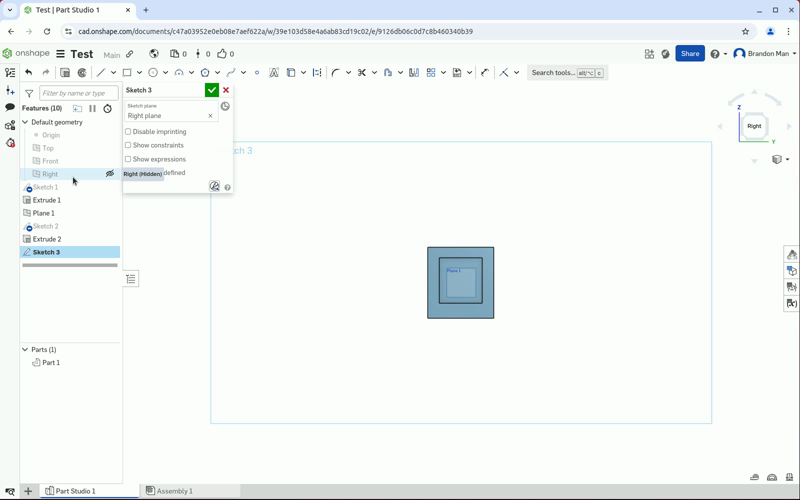
mouse_move(73, 352)
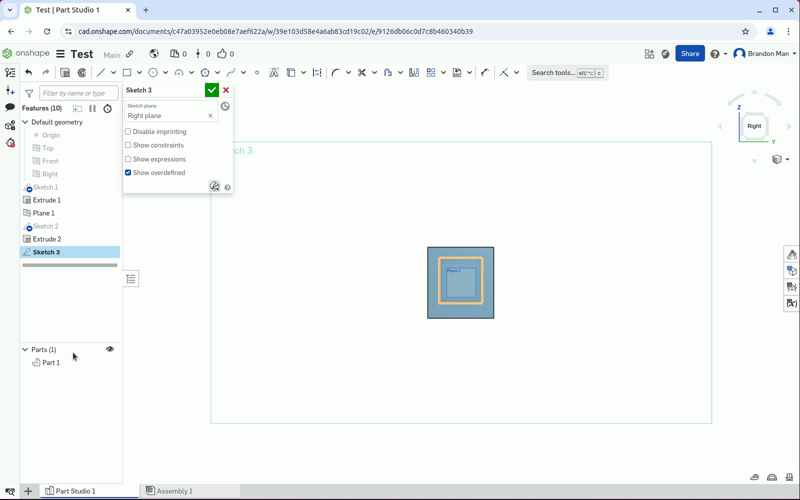
key(y)
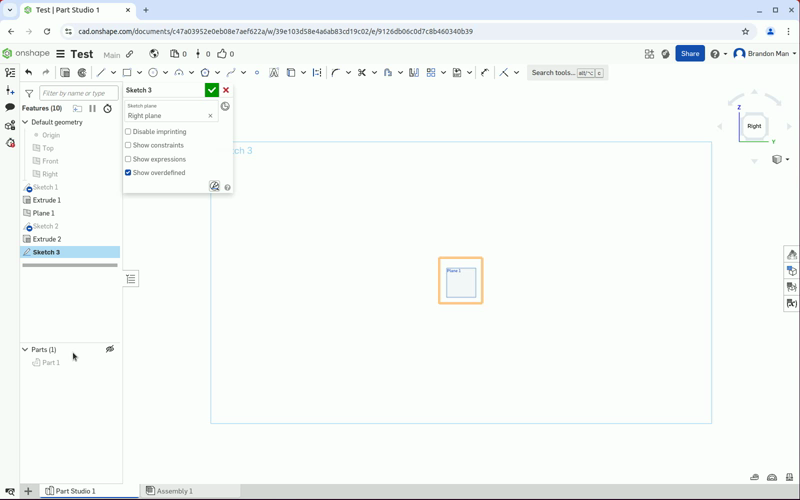
key(l)
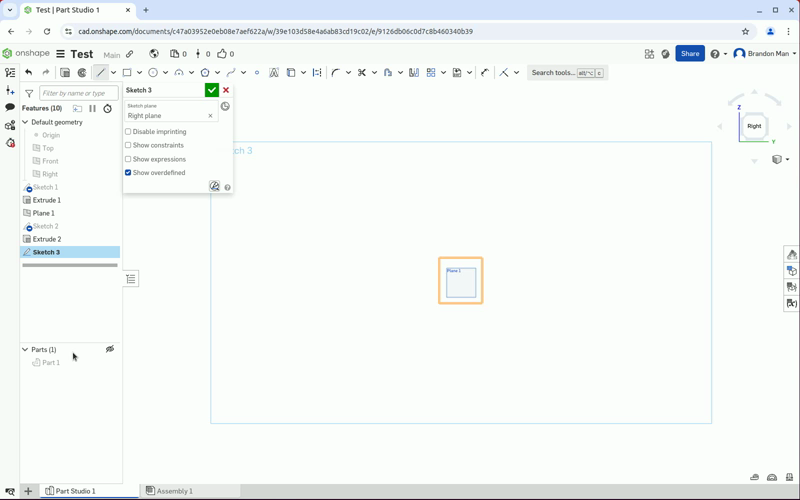
key_down(shift)
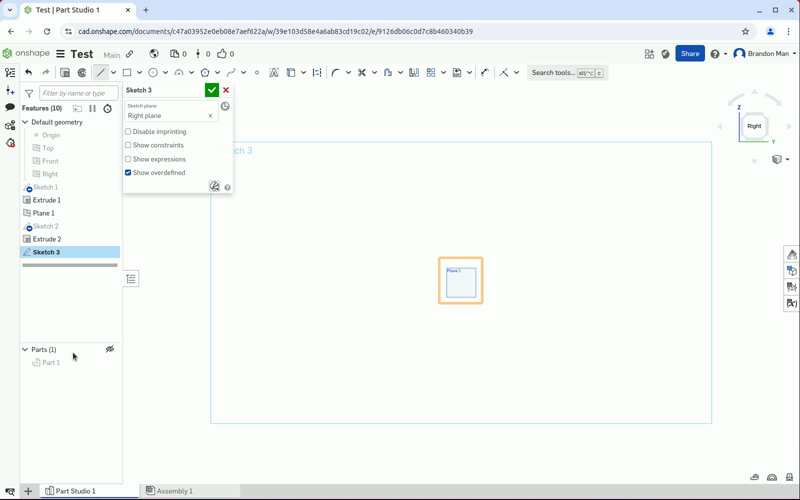
mouse_move(413, 335)
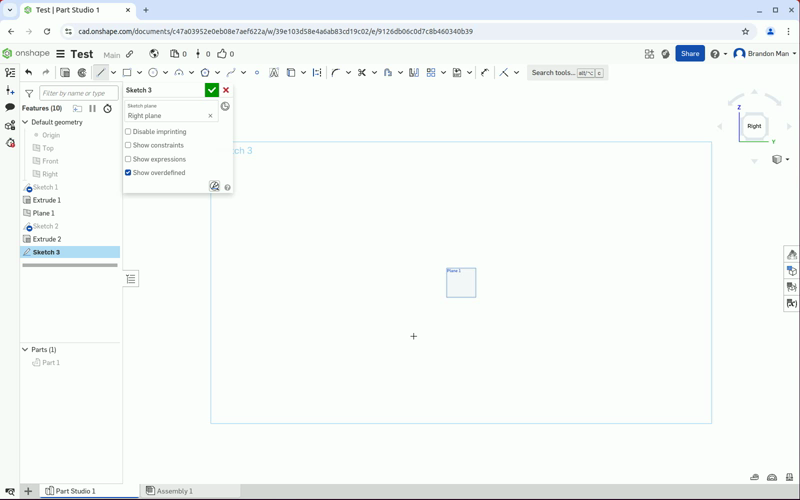
click(413, 335)
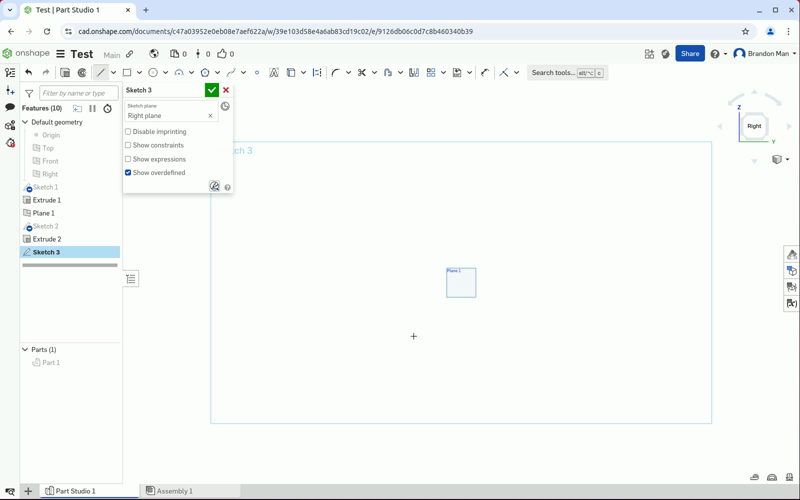
key_up(shift)
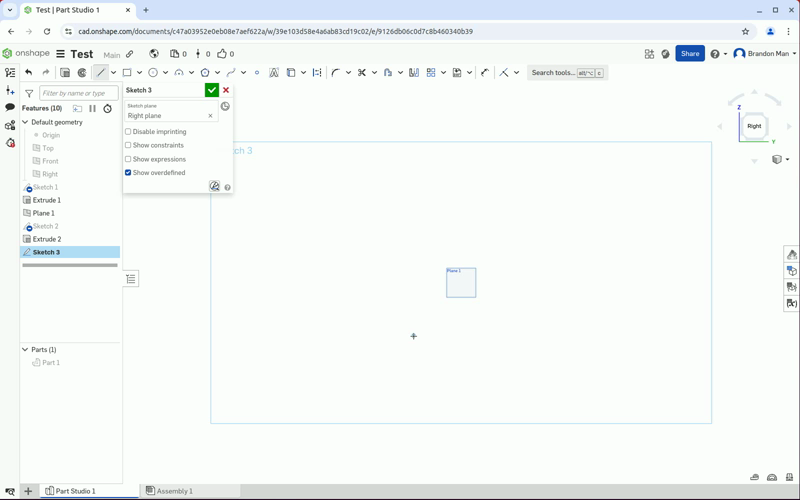
key_down(shift)
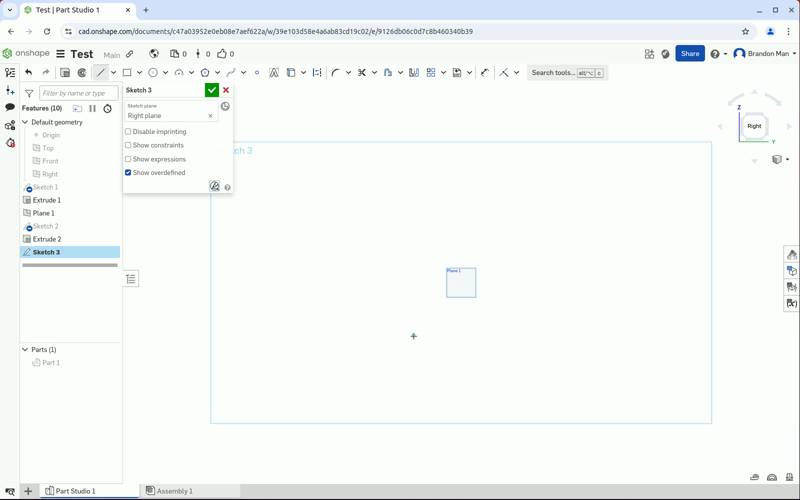
mouse_move(508, 335)
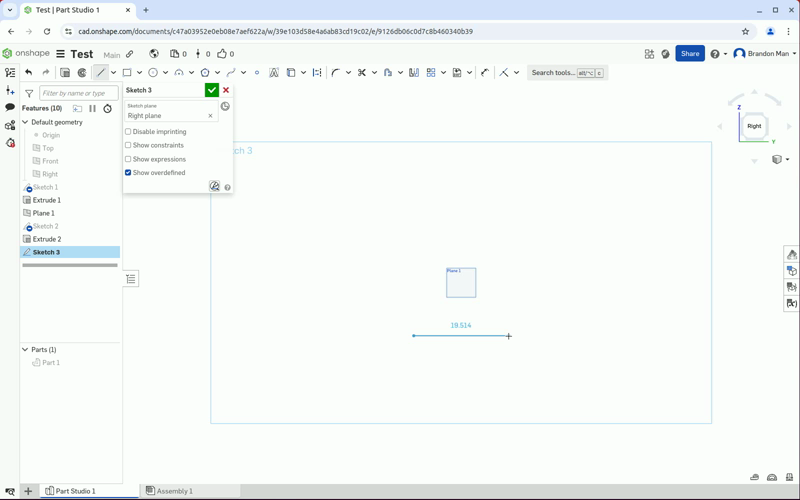
click(508, 335)
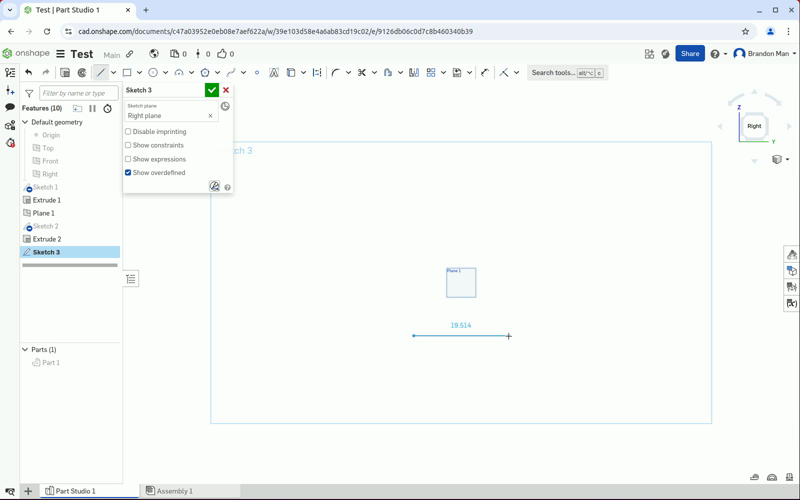
key_up(shift)
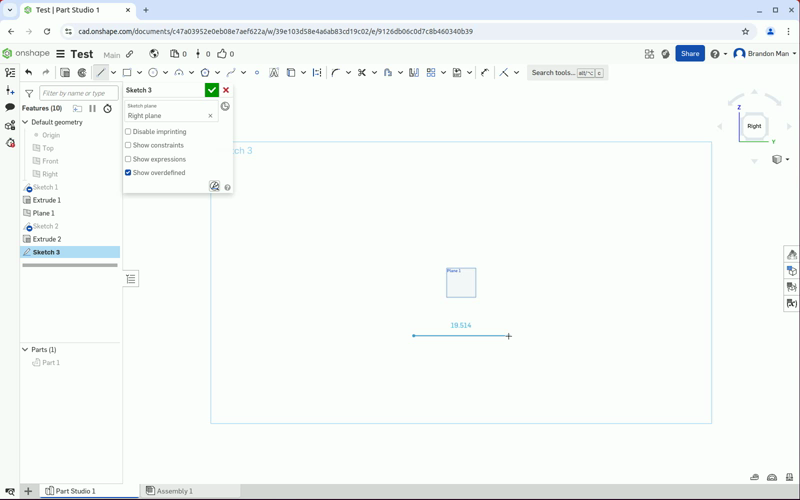
key_down(shift)
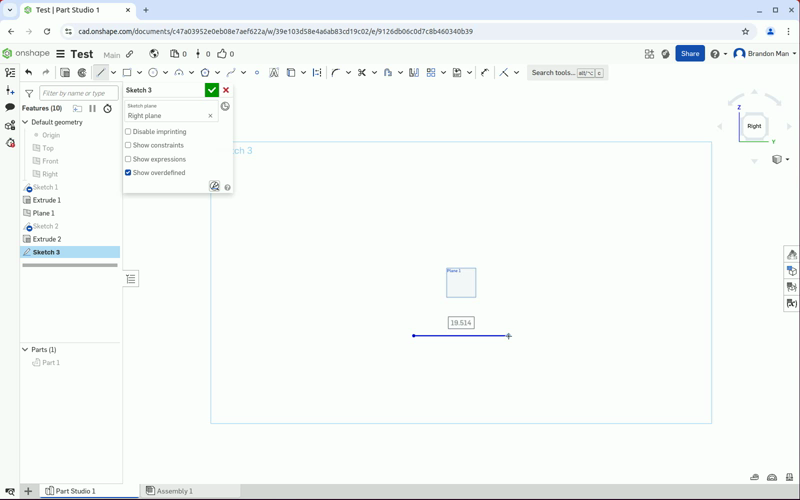
mouse_move(508, 231)
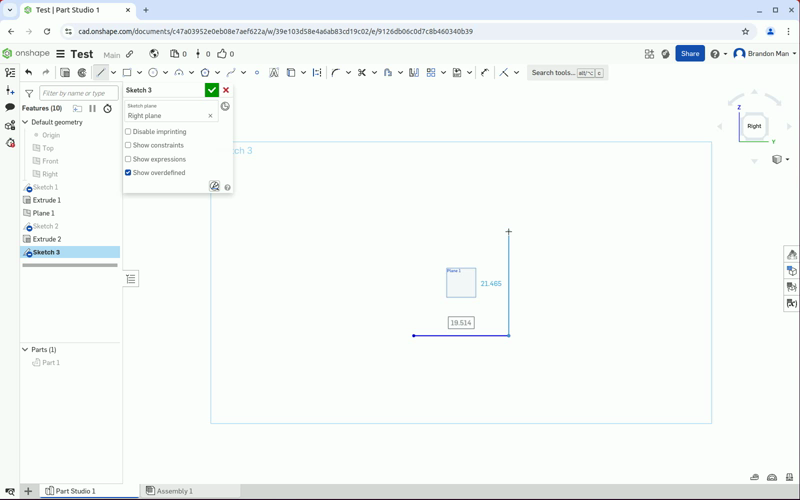
click(508, 231)
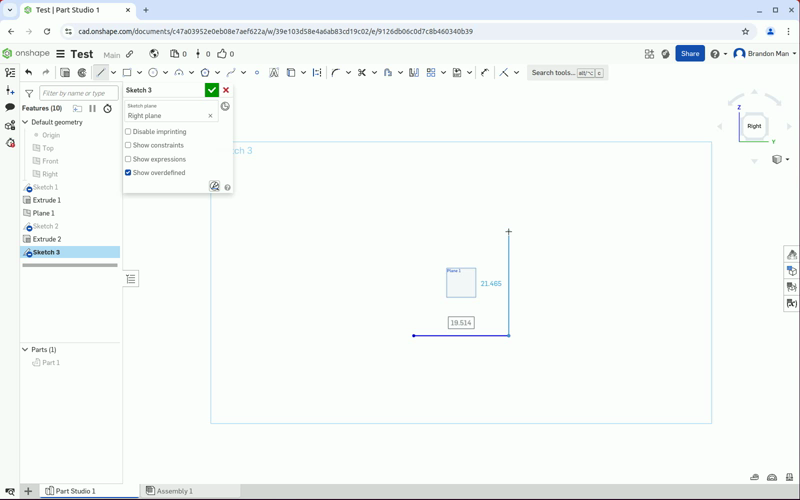
key_up(shift)
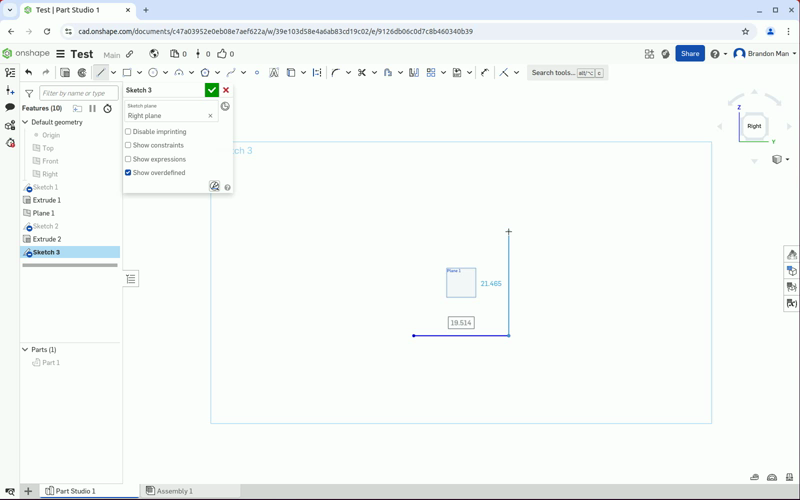
key_down(shift)
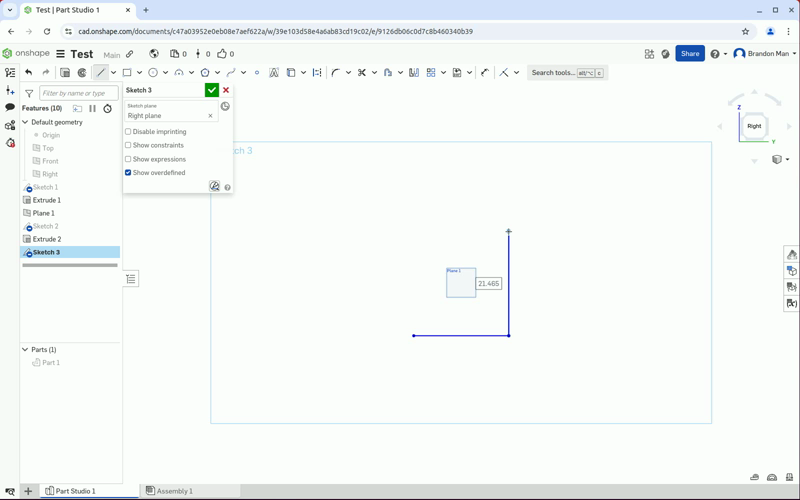
mouse_move(413, 231)
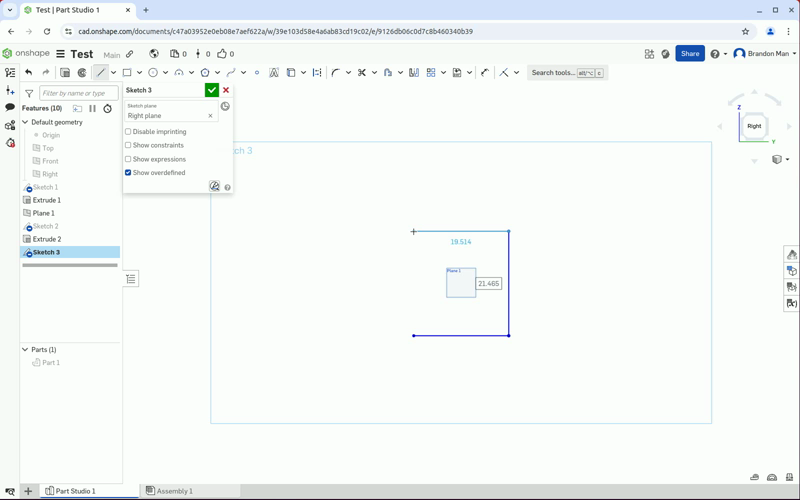
click(413, 231)
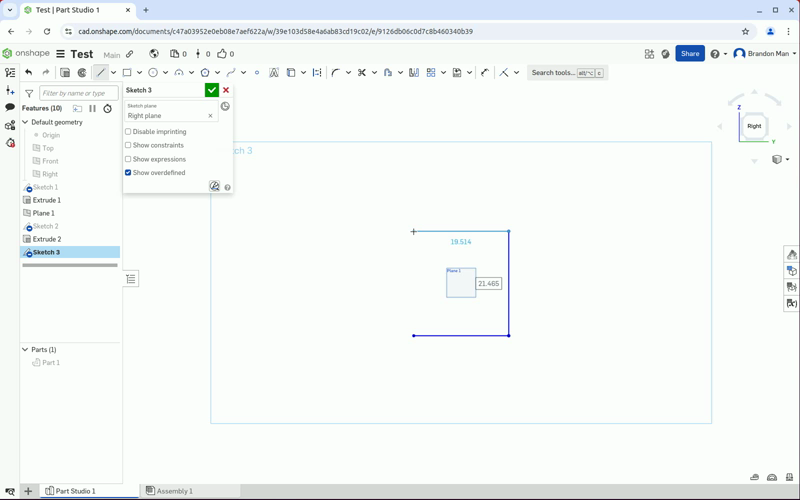
key_up(shift)
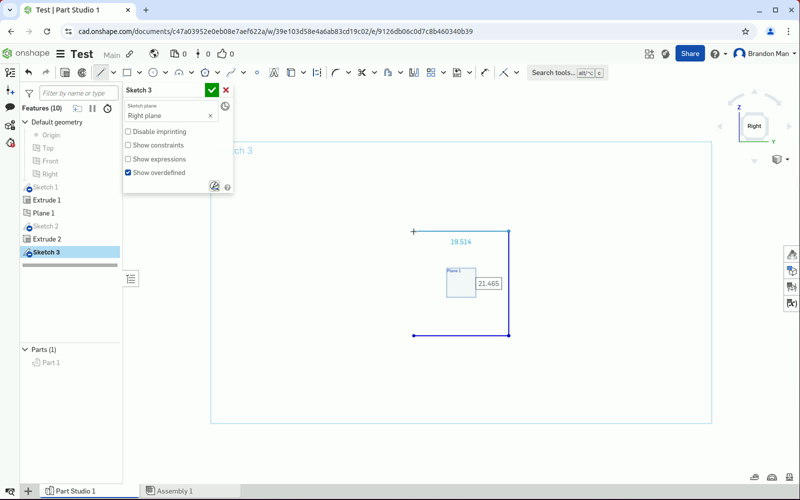
key_down(shift)
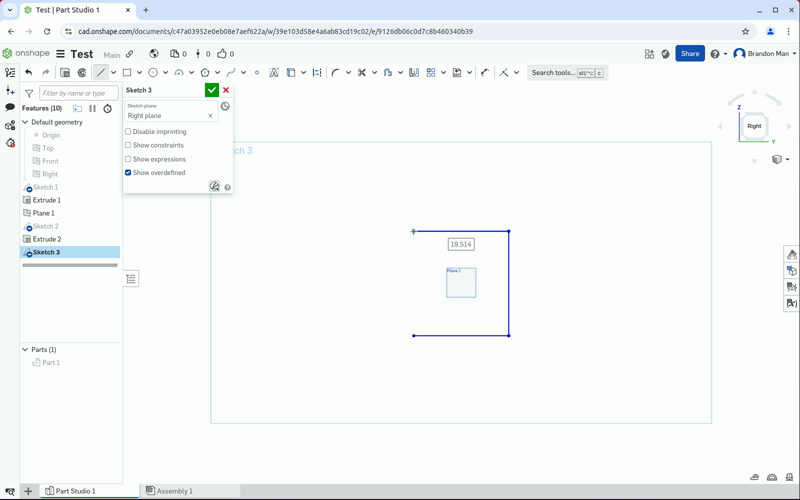
mouse_move(413, 335)
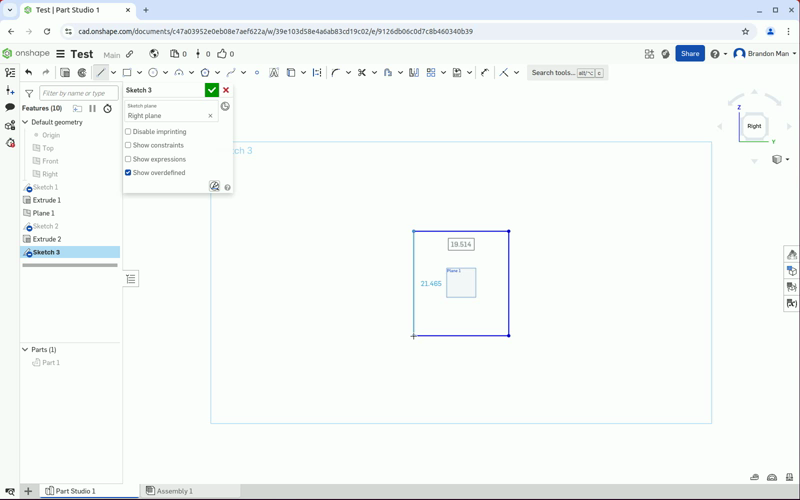
key_up(shift)
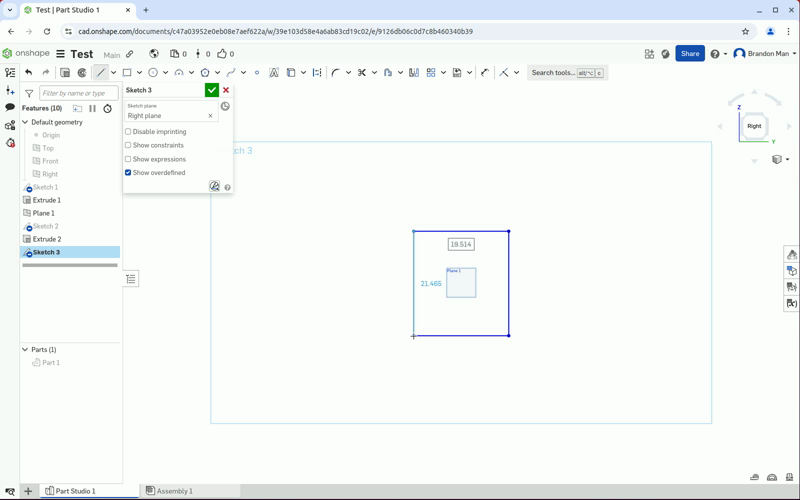
click(413, 335)
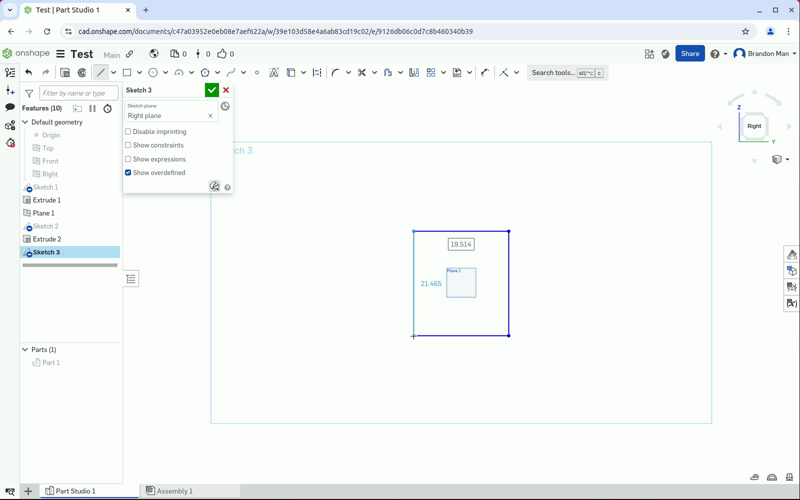
key(esc)
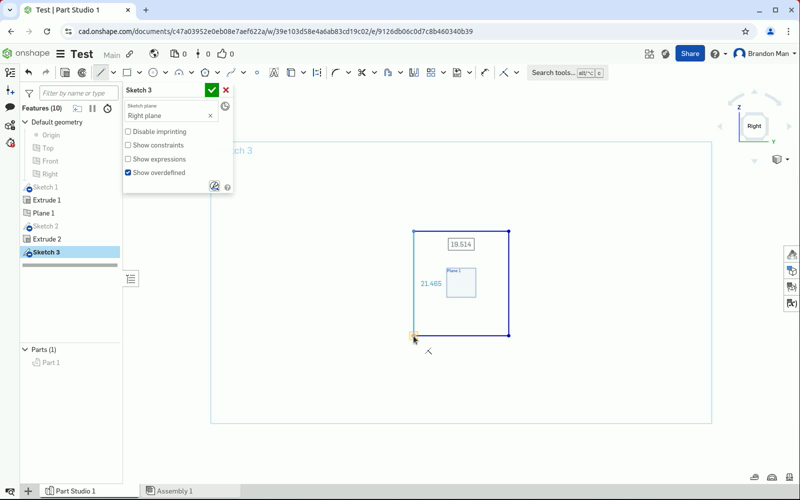
mouse_move(458, 268)
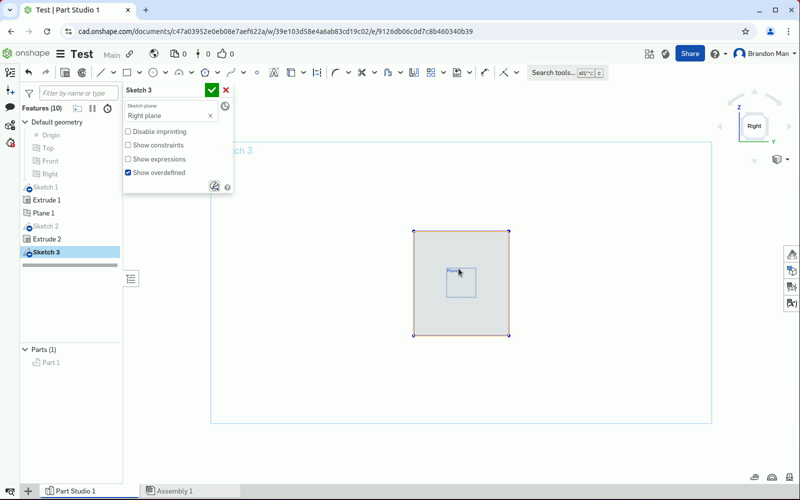
click(458, 268)
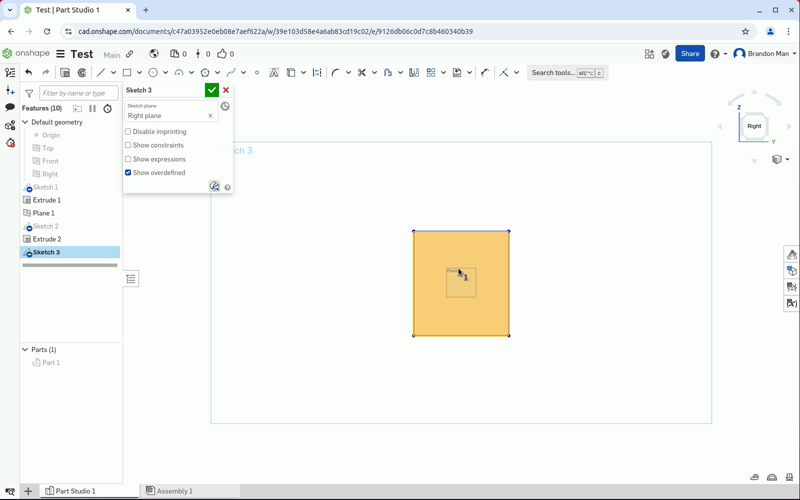
mouse_move(73, 352)
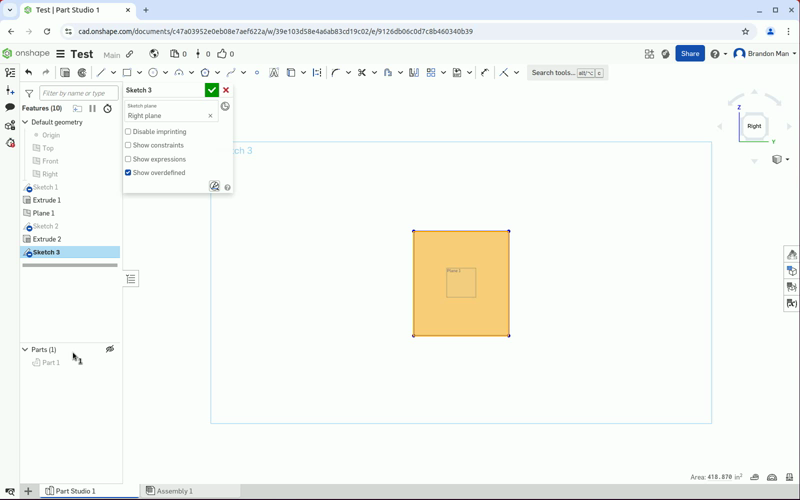
key(shift+y)
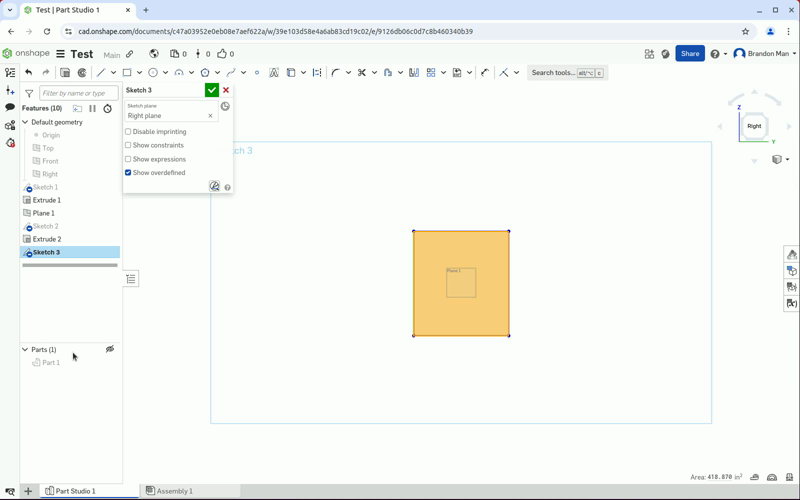
key(shift+e)
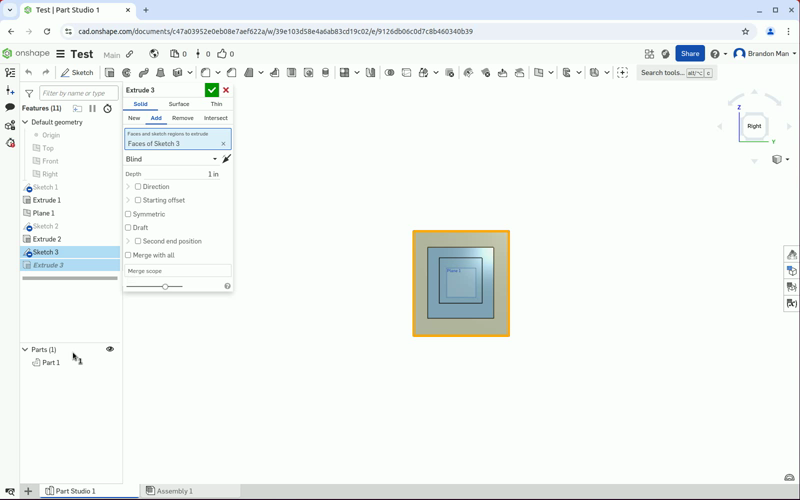
mouse_move(143, 106)
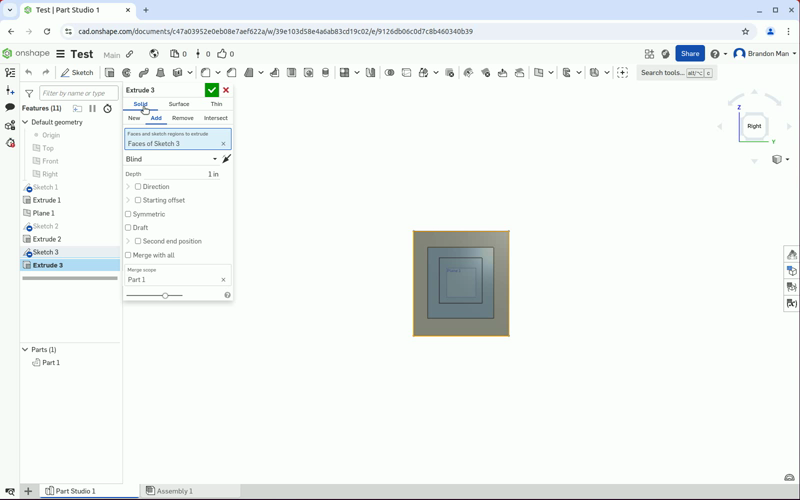
click(143, 106)
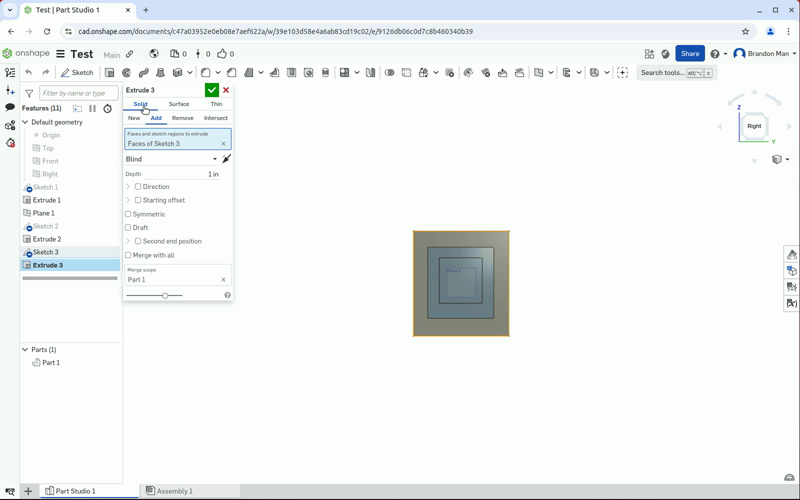
mouse_move(137, 120)
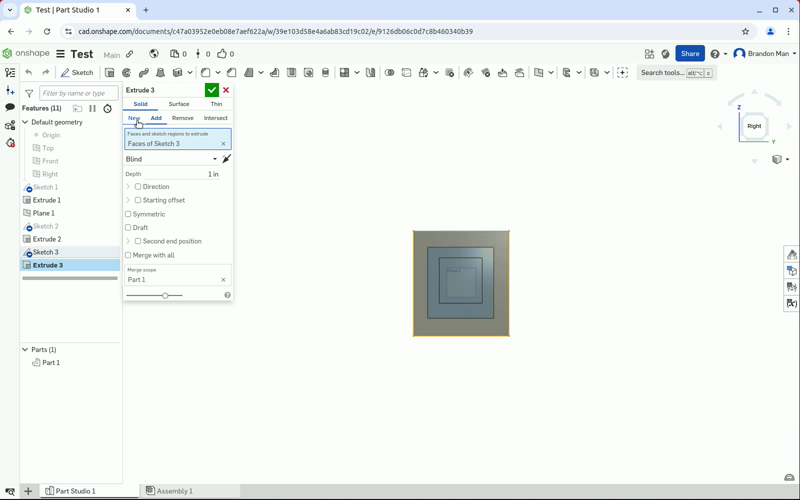
click(137, 120)
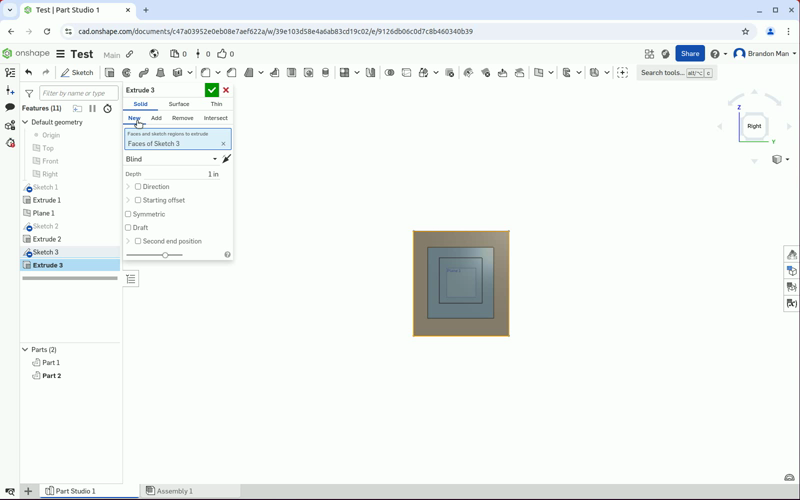
key(tab, 4)
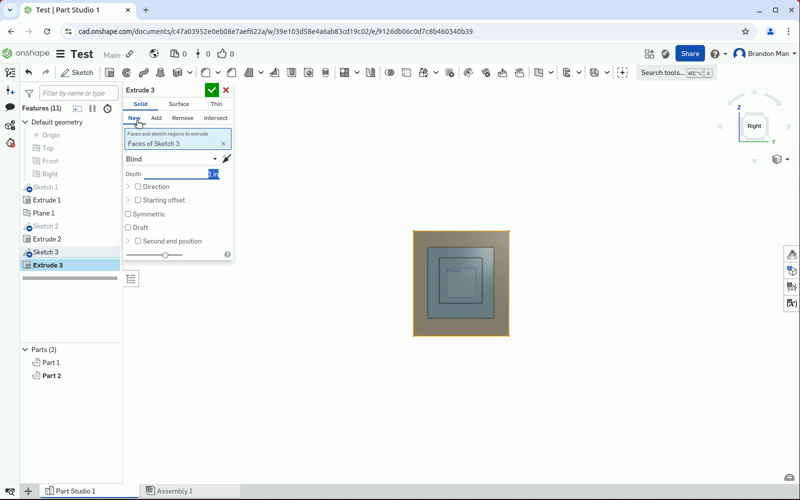
text(23.108)
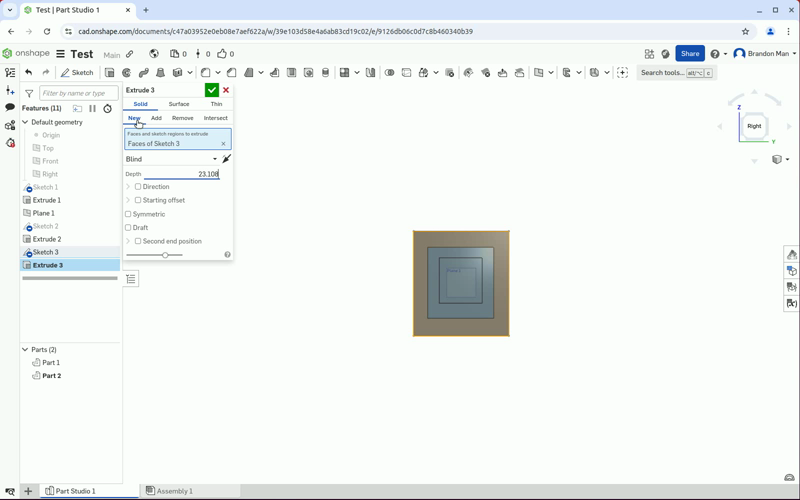
key(enter)
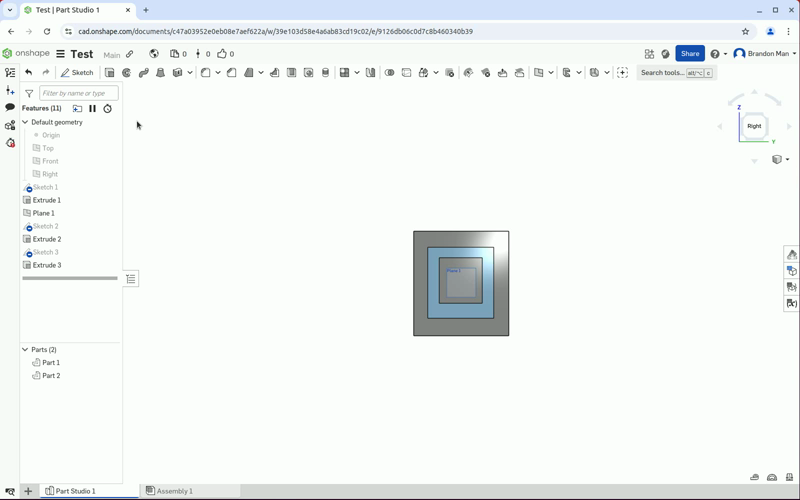
key(shift+h)
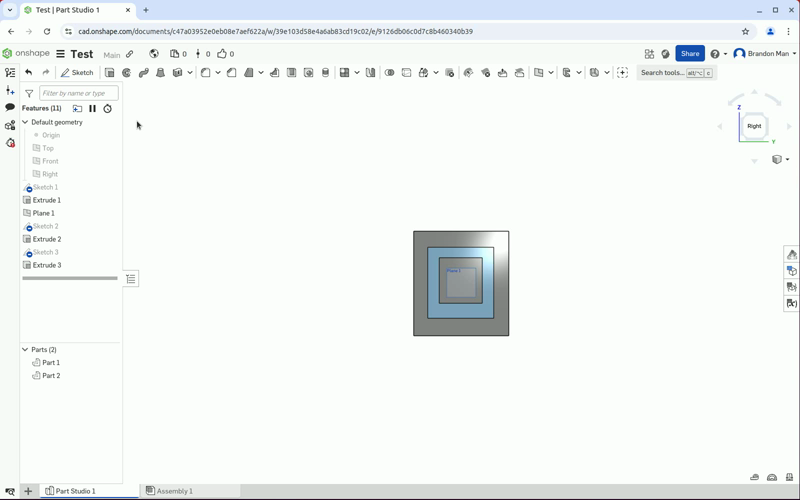
key(shift+h)
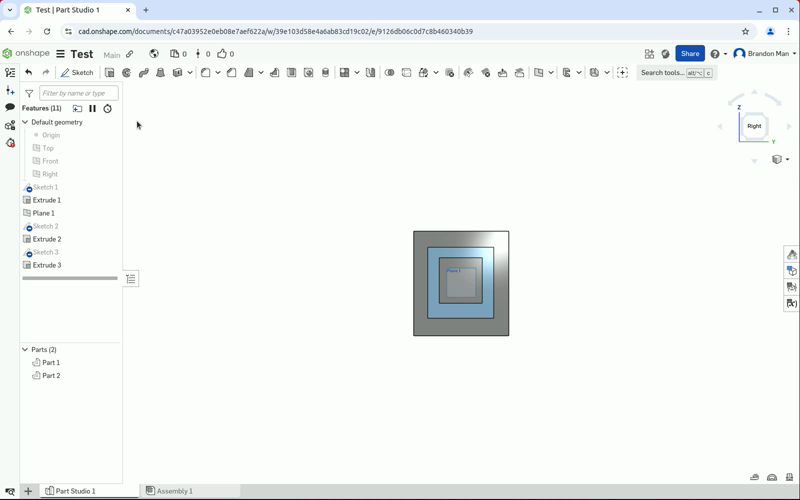
mouse_move(73, 189)
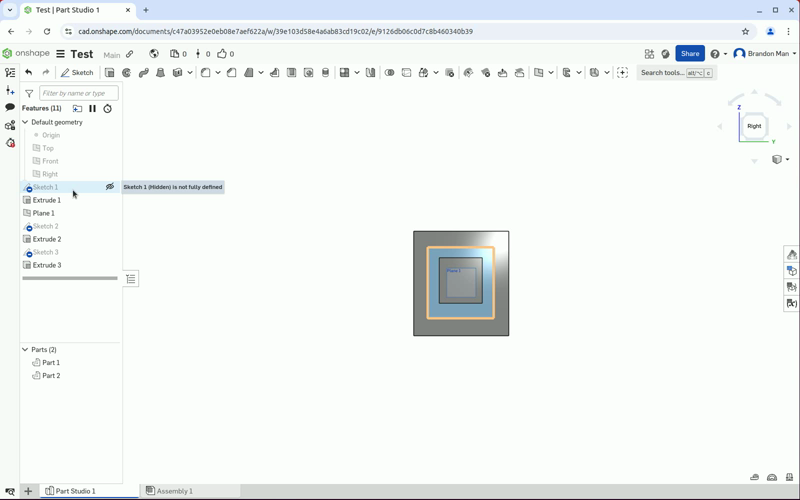
click(73, 189)
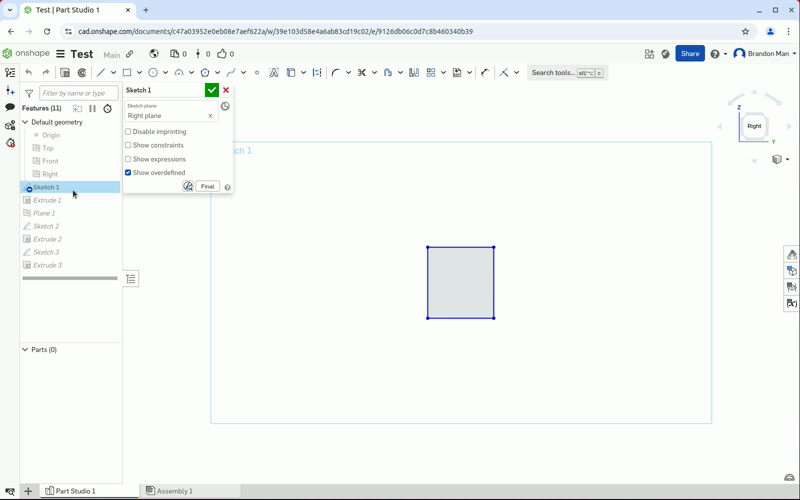
mouse_move(229, 92)
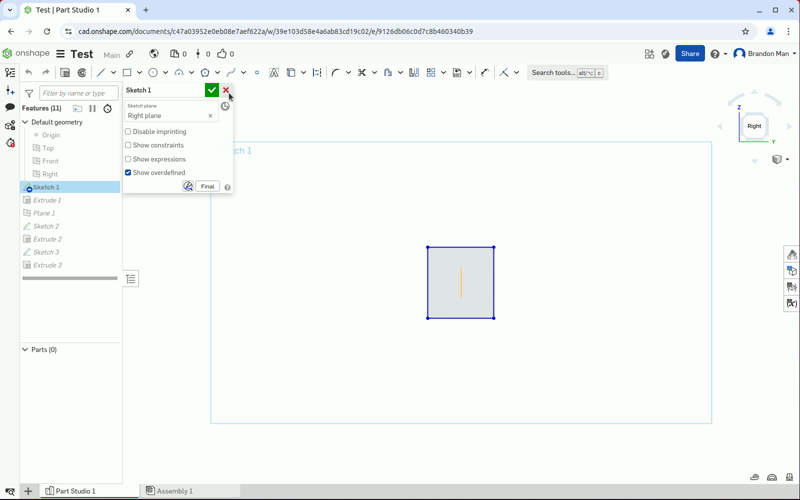
click(229, 92)
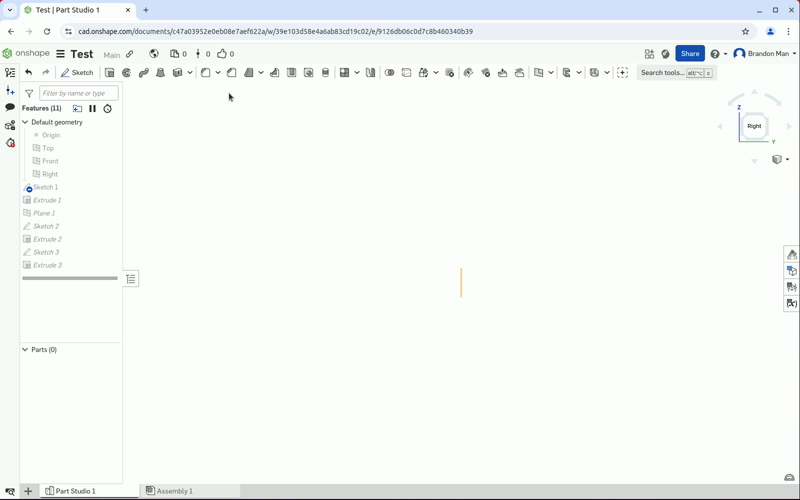
key(shift+s)
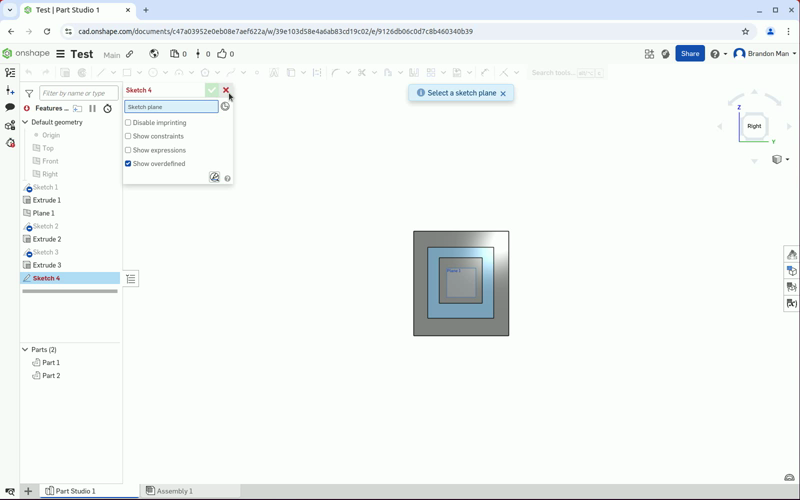
mouse_move(73, 215)
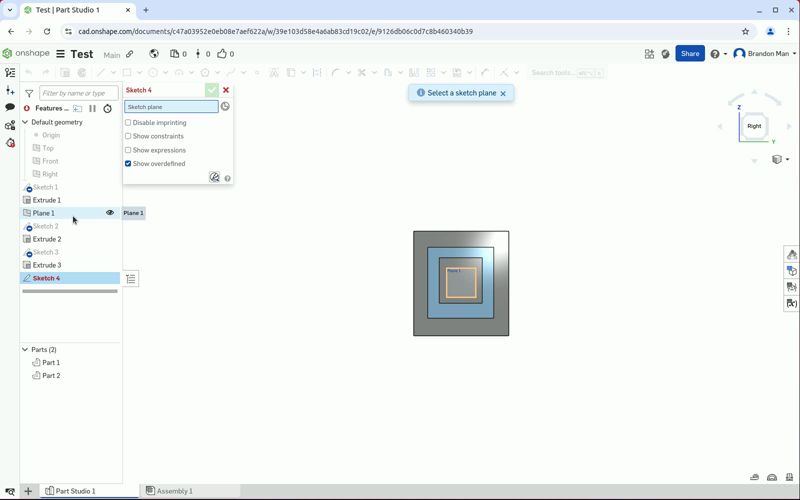
click(73, 215)
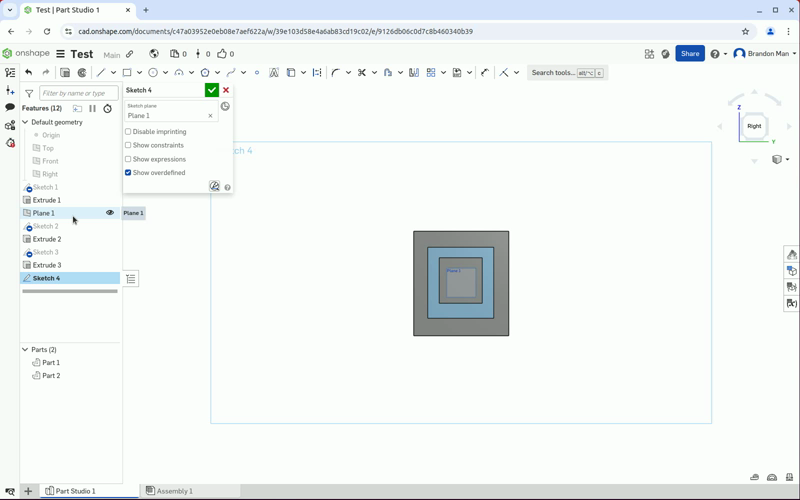
mouse_move(73, 352)
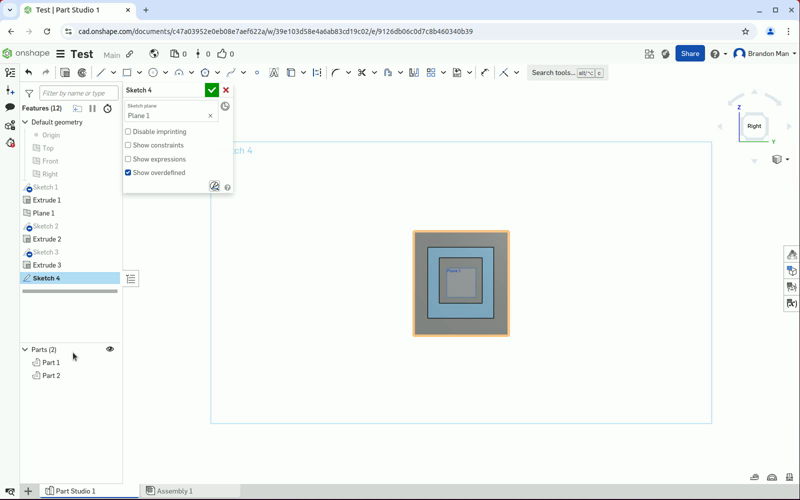
key(y)
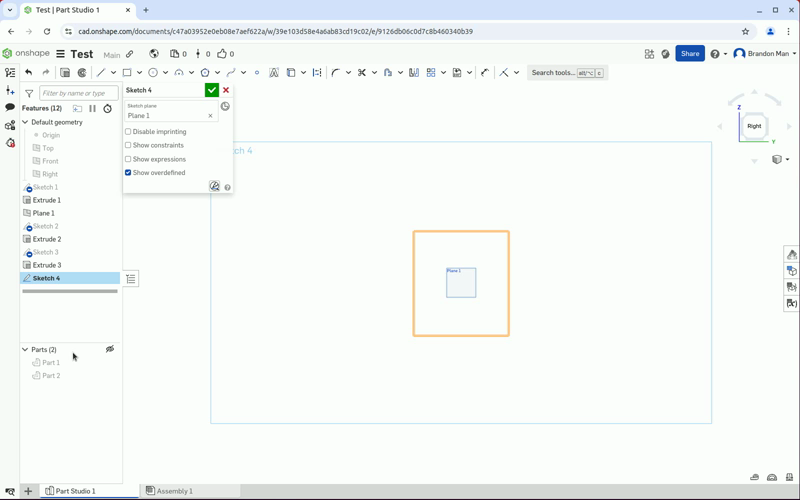
key(l)
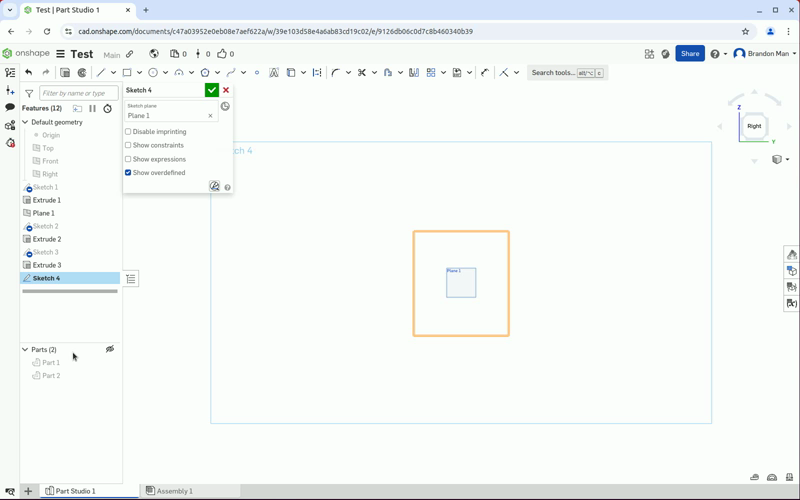
key_down(shift)
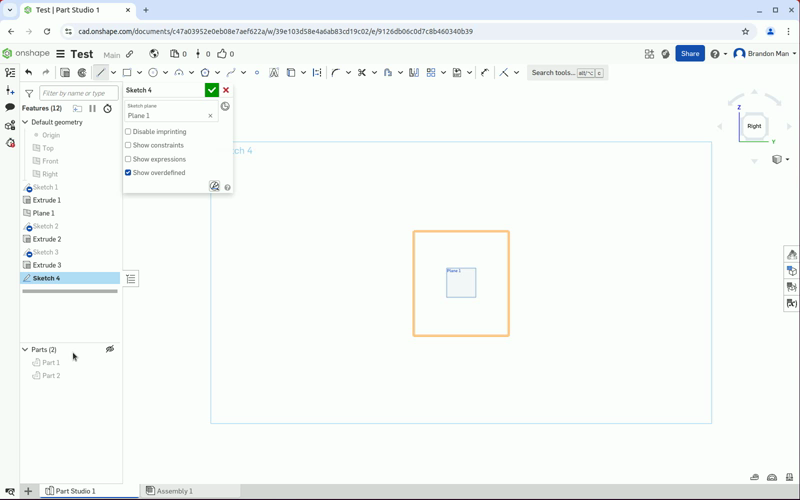
mouse_move(429, 315)
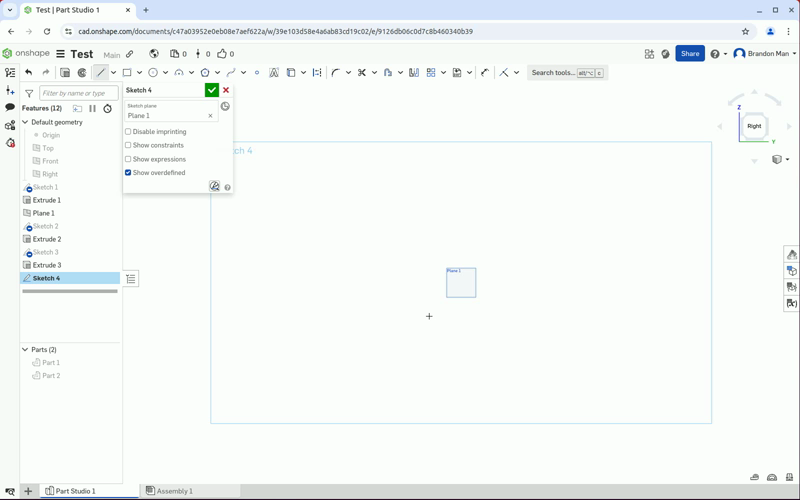
click(429, 315)
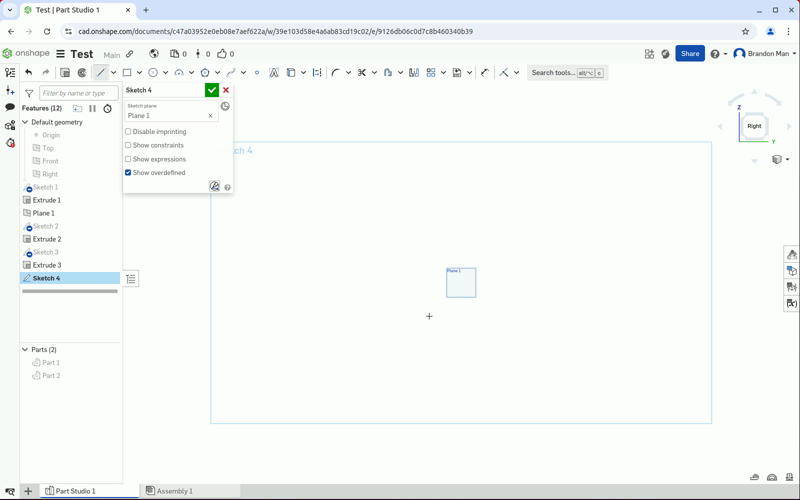
key_up(shift)
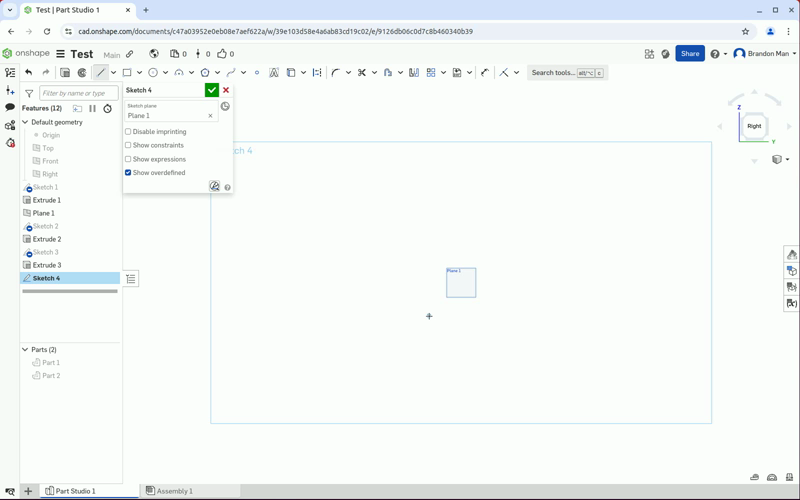
key_down(shift)
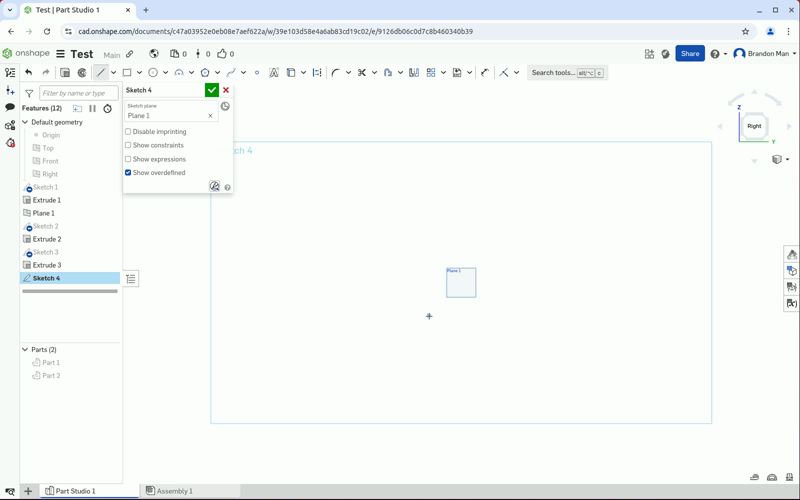
mouse_move(492, 315)
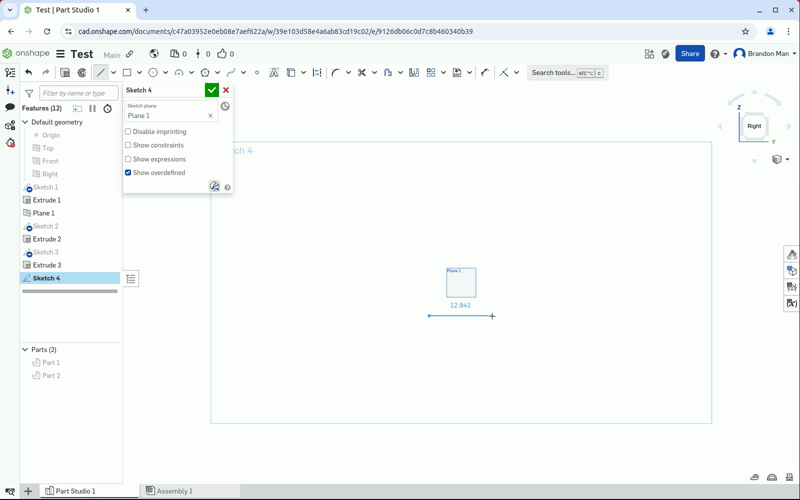
click(492, 315)
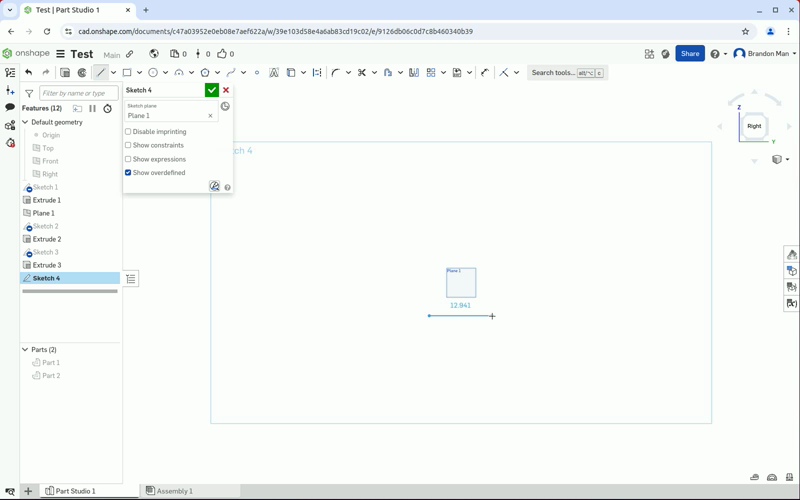
key_up(shift)
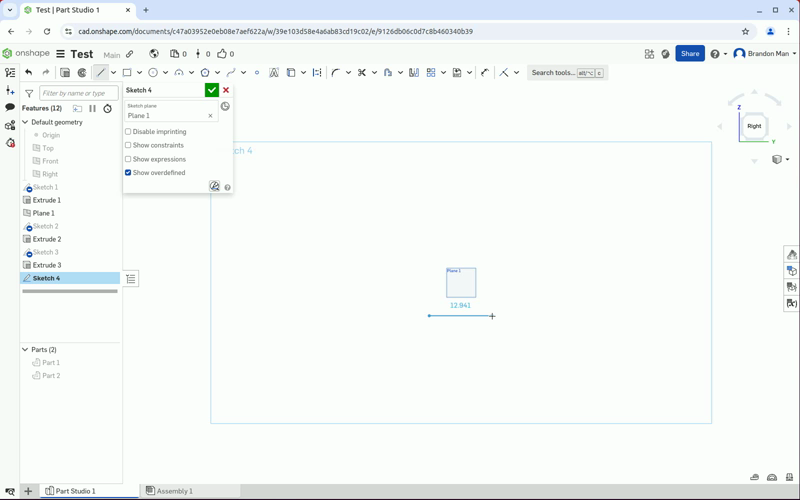
key_down(shift)
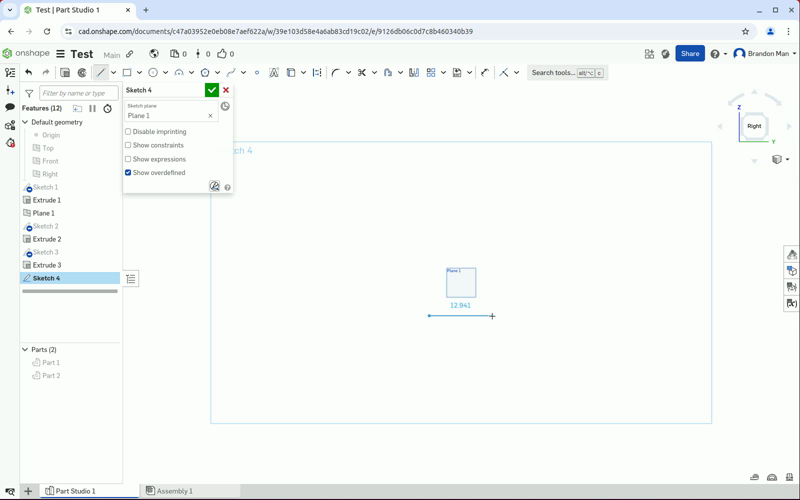
mouse_move(492, 243)
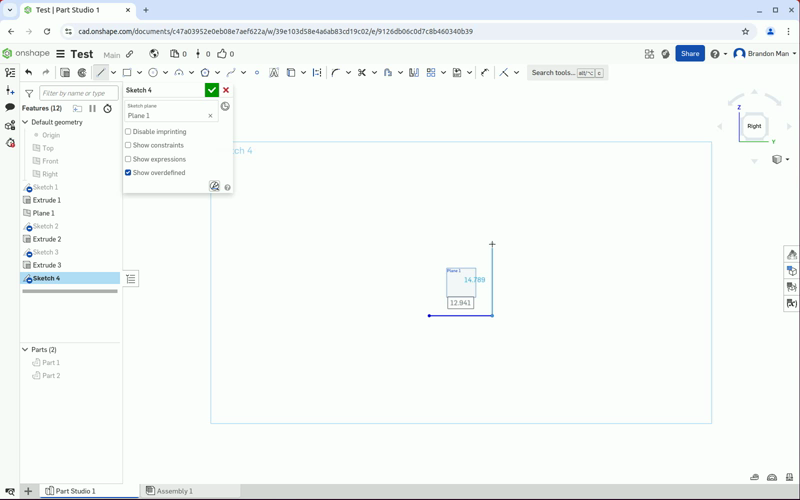
click(492, 243)
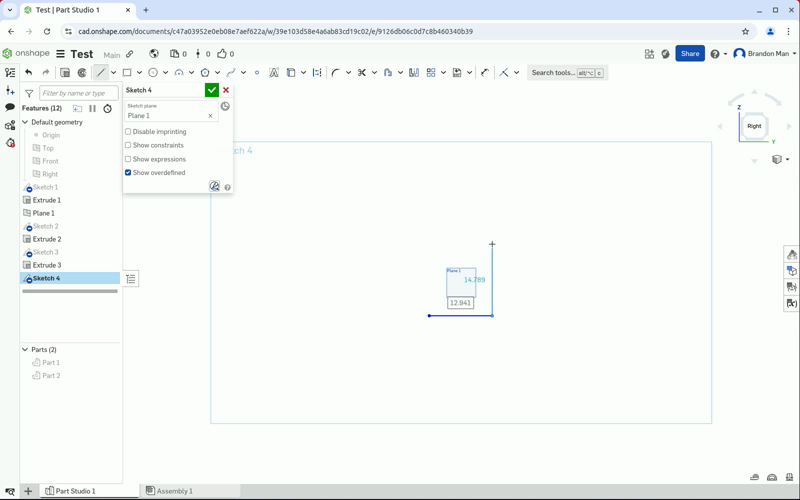
key_up(shift)
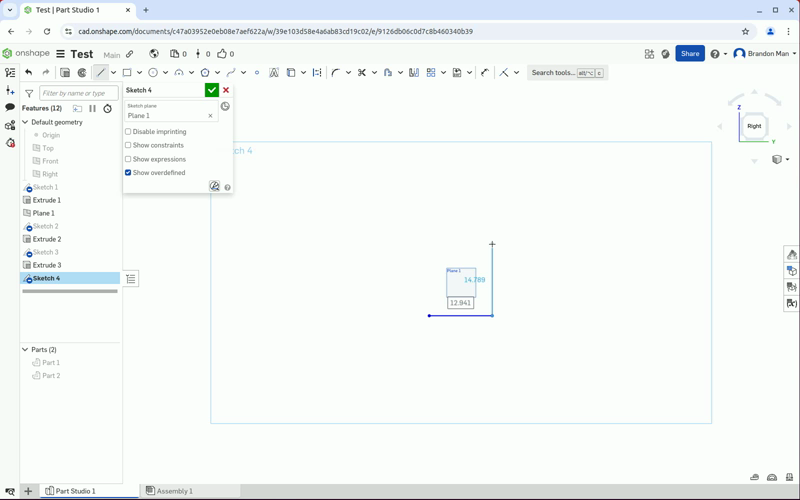
key_down(shift)
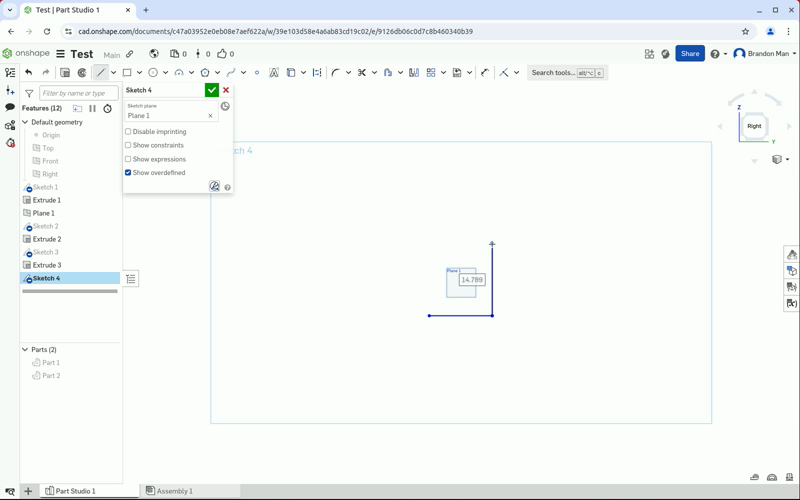
mouse_move(429, 243)
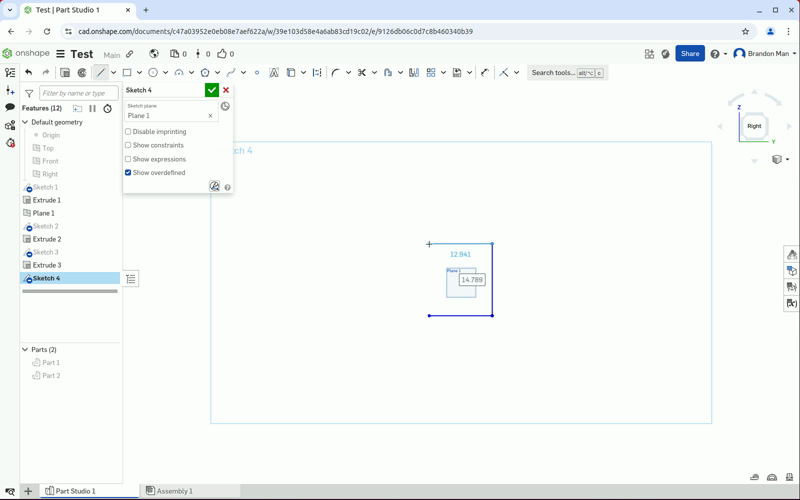
click(429, 243)
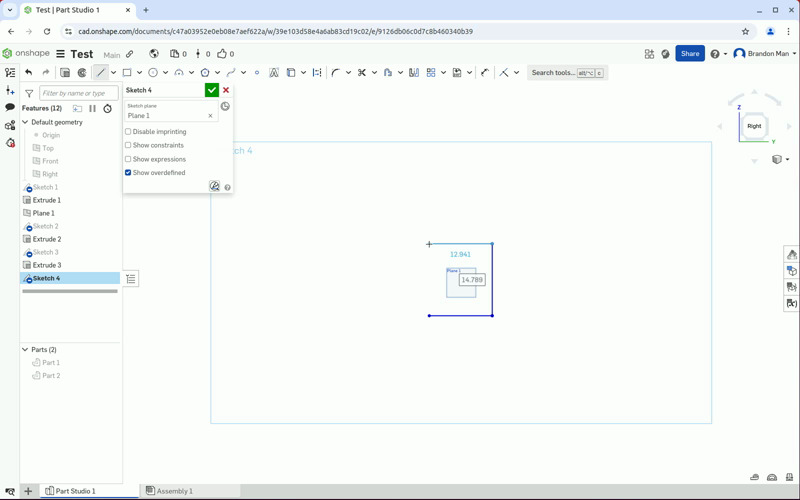
key_up(shift)
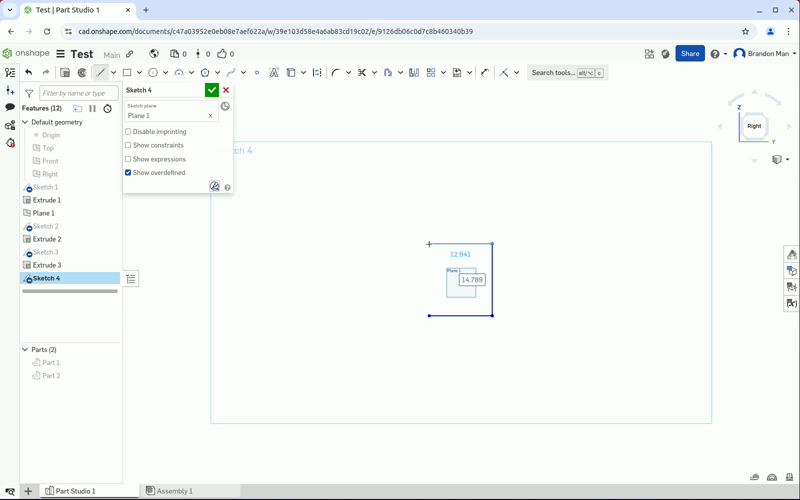
key_down(shift)
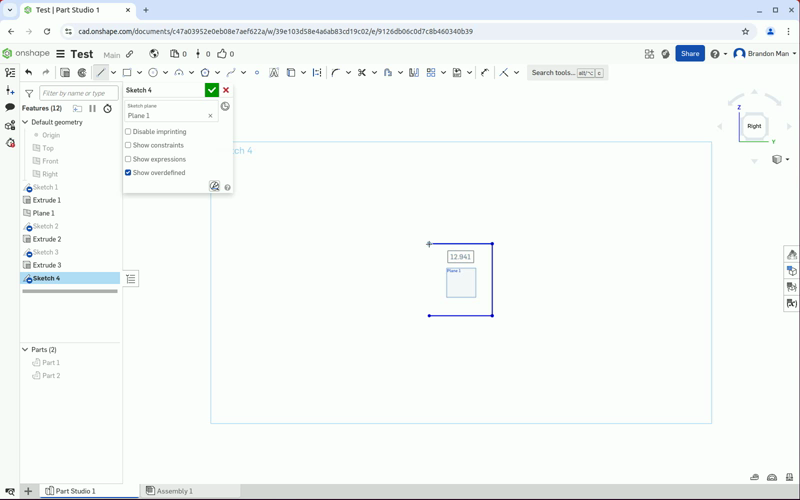
mouse_move(429, 315)
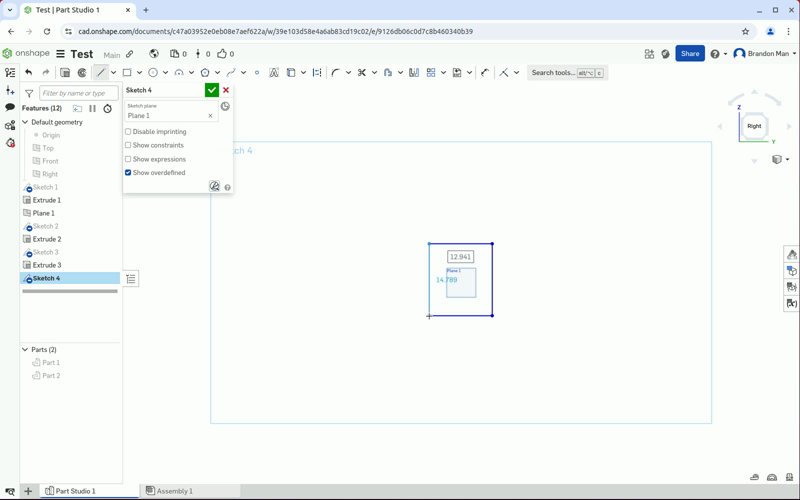
key_up(shift)
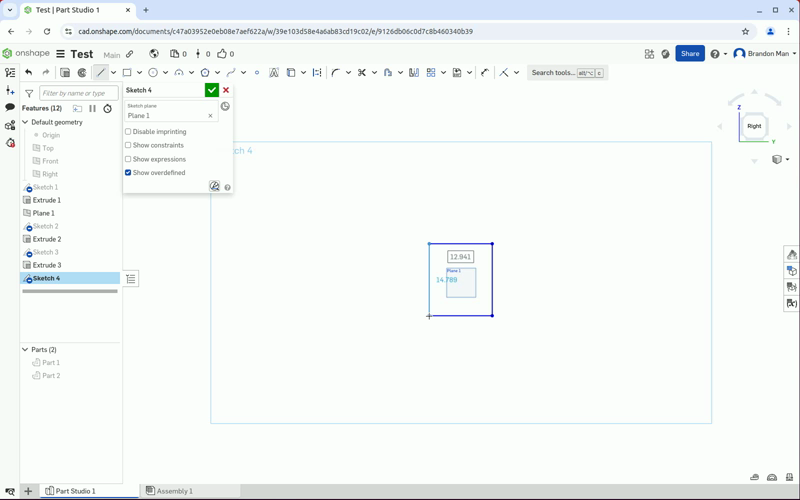
click(429, 315)
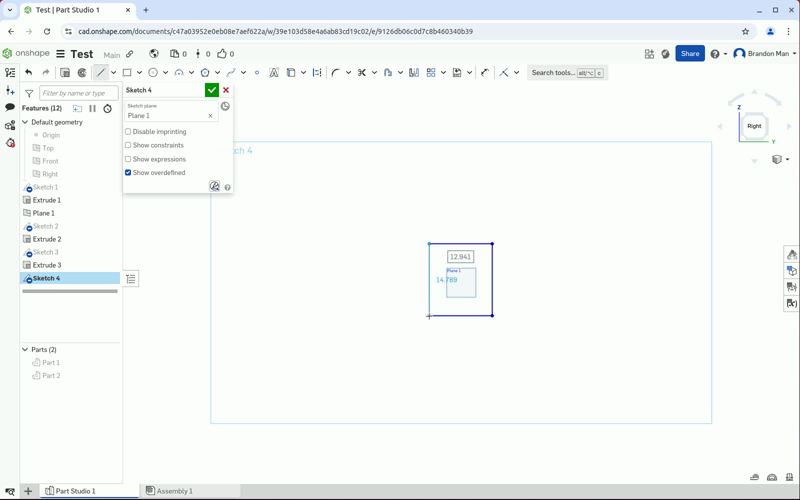
key(esc)
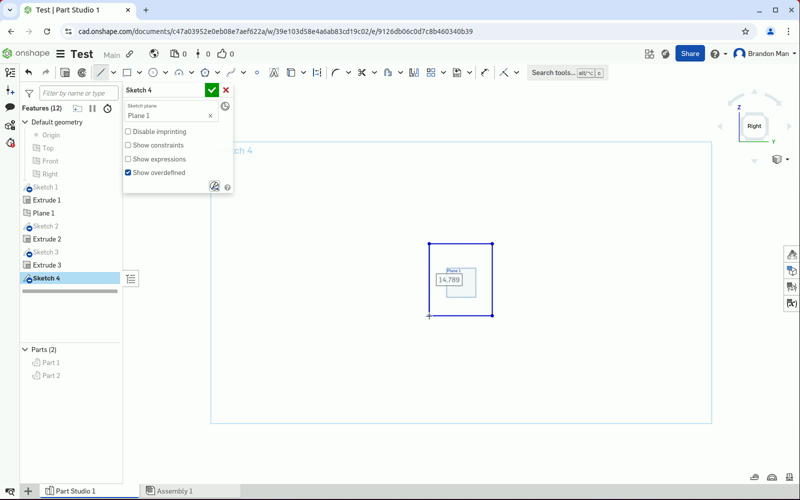
mouse_move(459, 311)
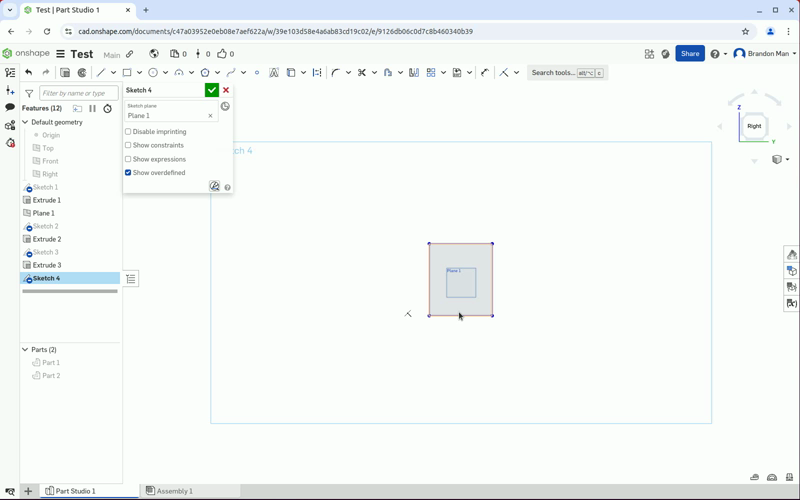
click(459, 311)
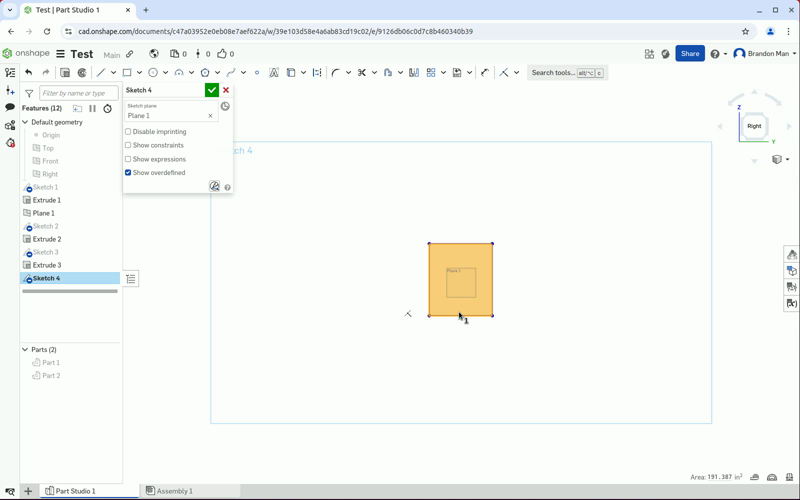
mouse_move(73, 352)
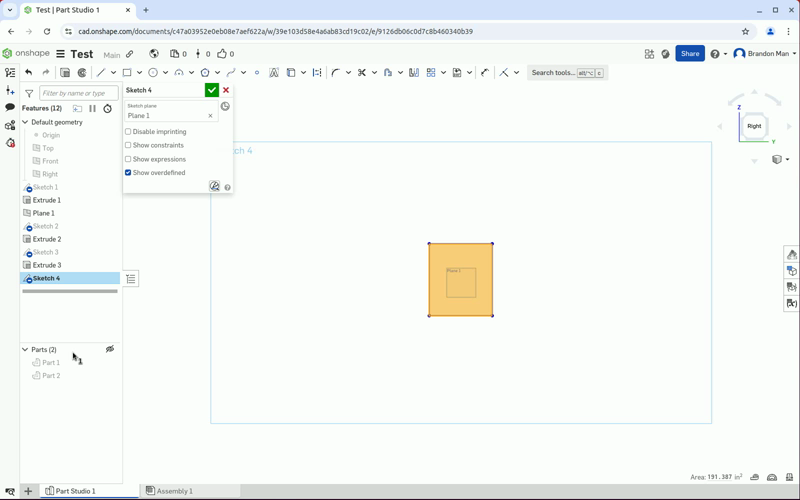
key(shift+y)
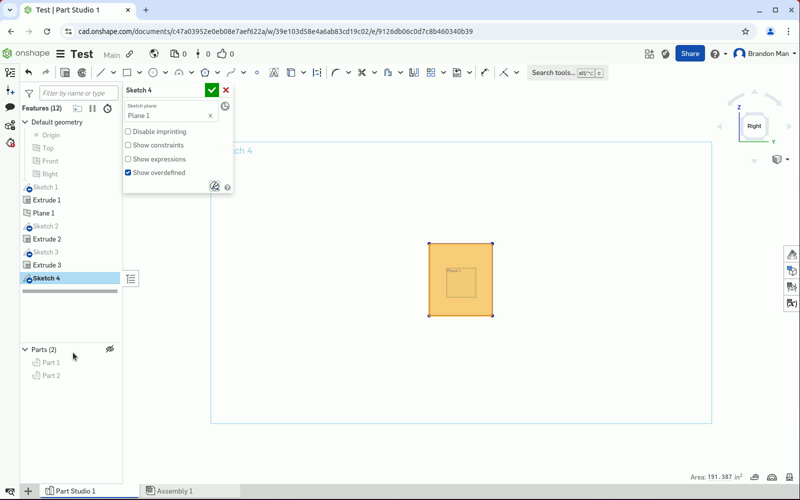
key(shift+e)
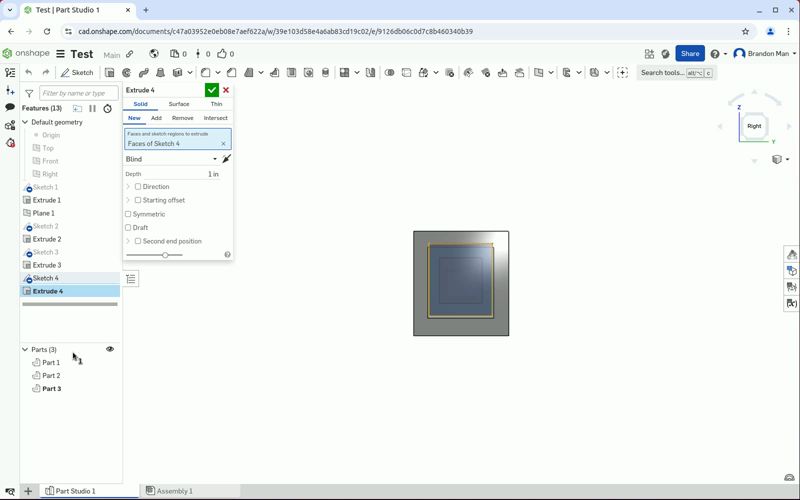
mouse_move(143, 106)
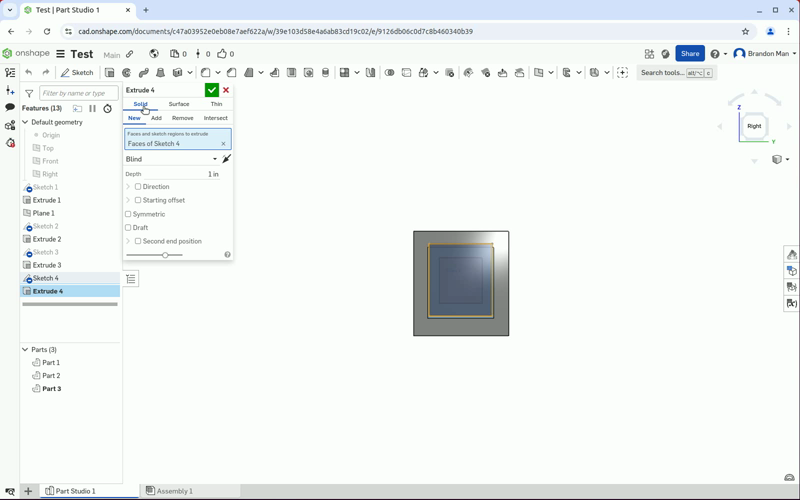
click(143, 106)
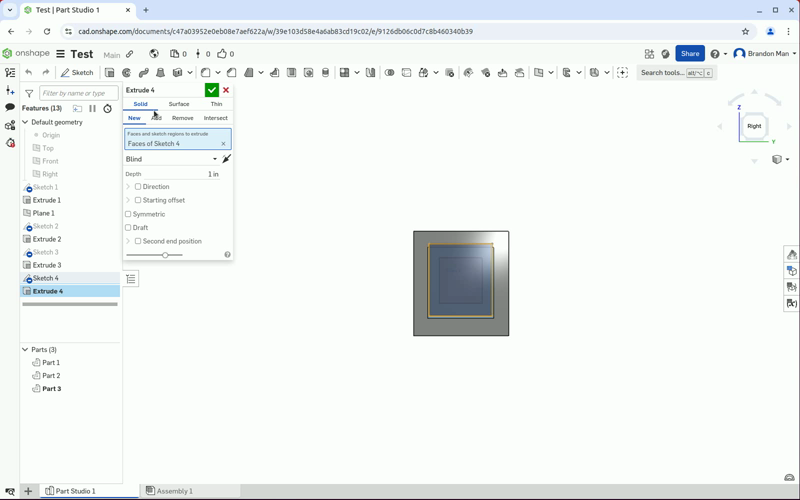
mouse_move(186, 120)
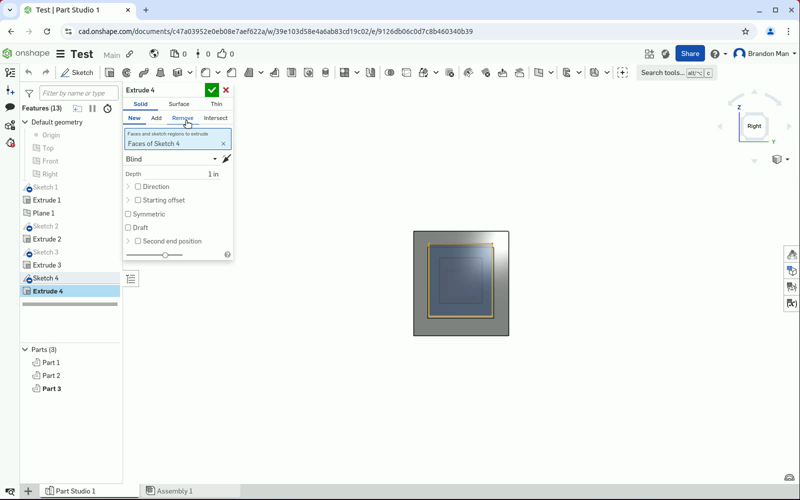
click(186, 120)
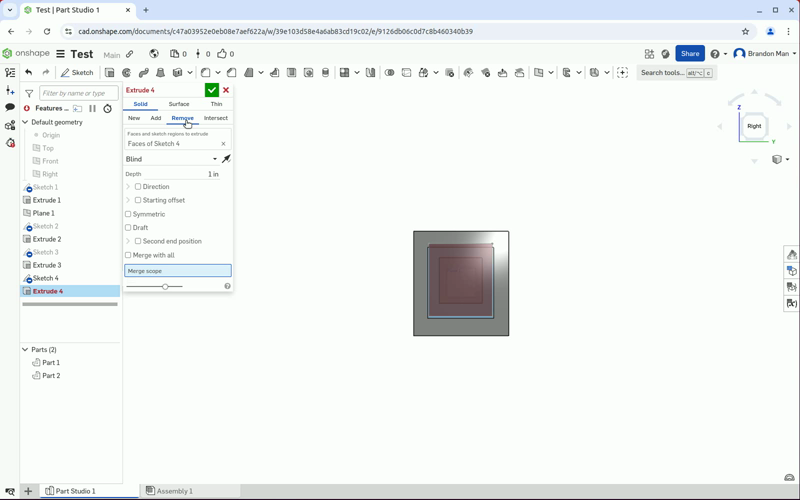
key(tab, 4)
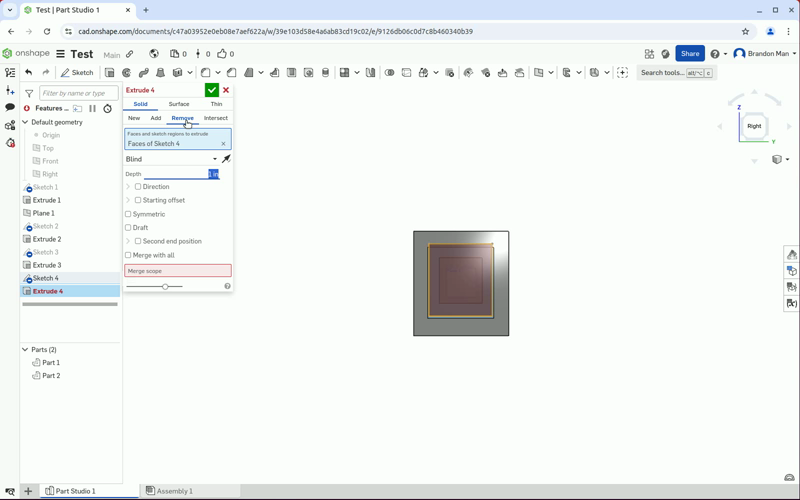
text(0.241)
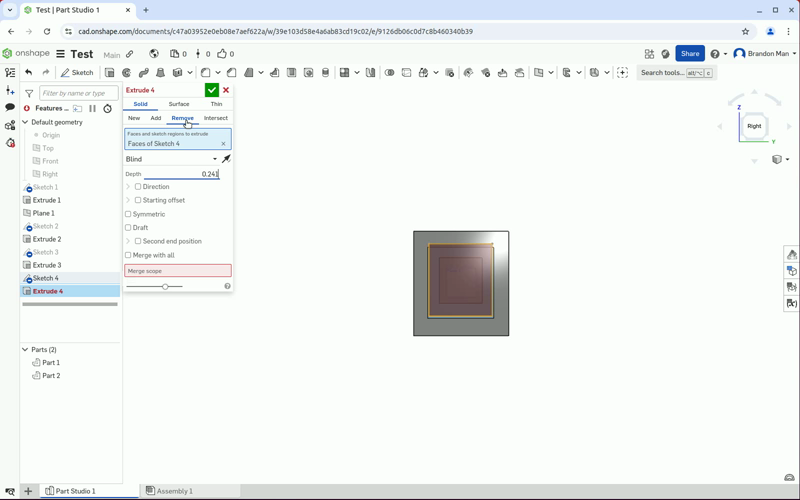
key(tab, 6)
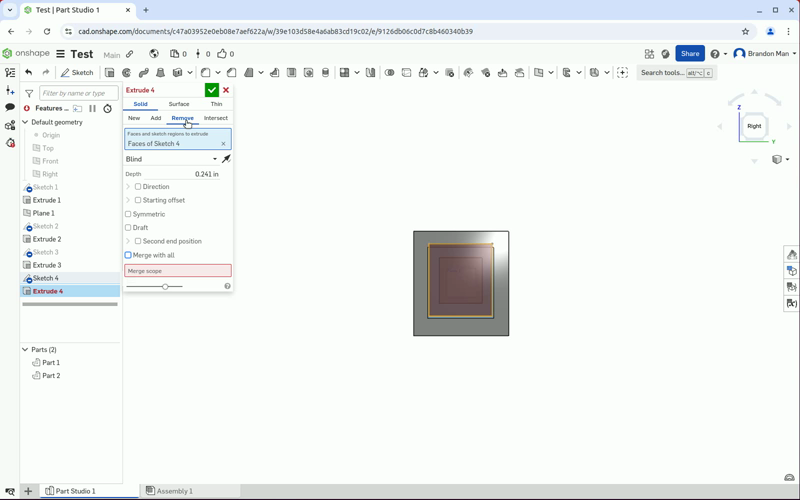
key(space)
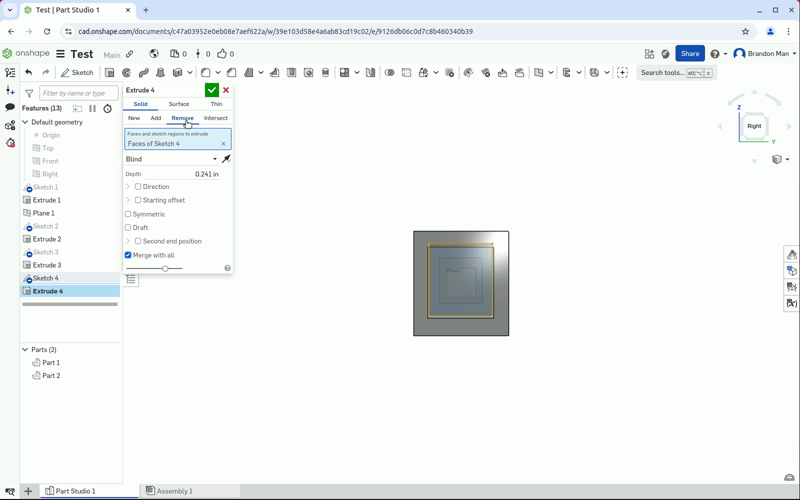
key(enter)
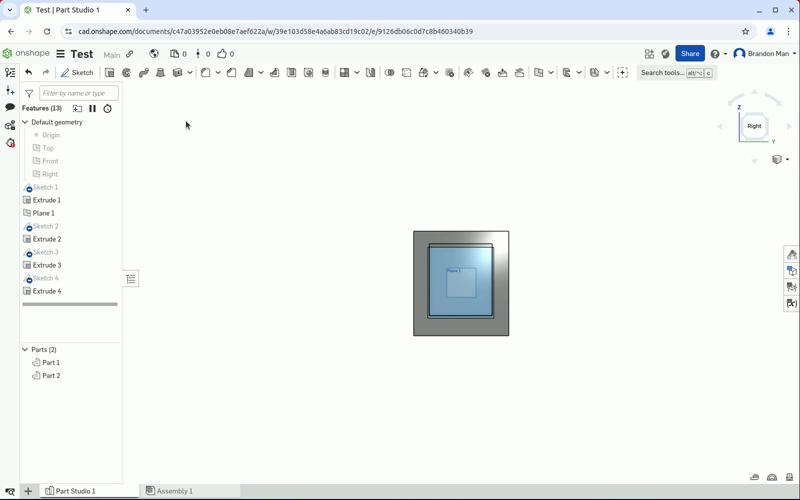
key(shift+h)
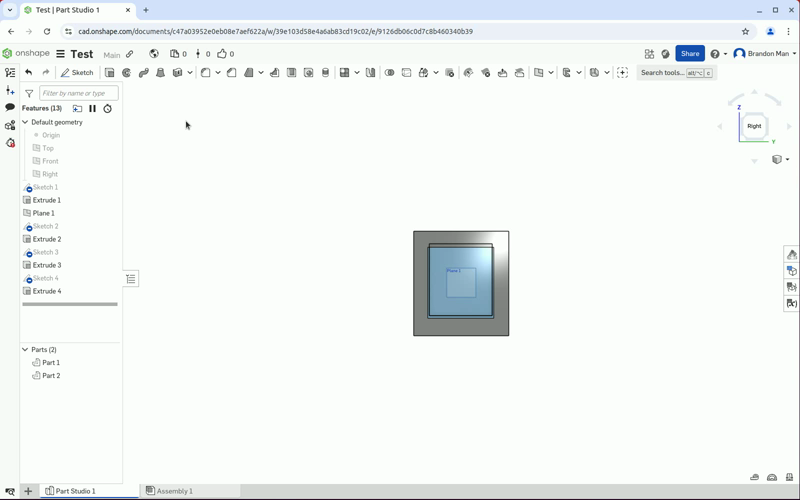
key(shift+h)
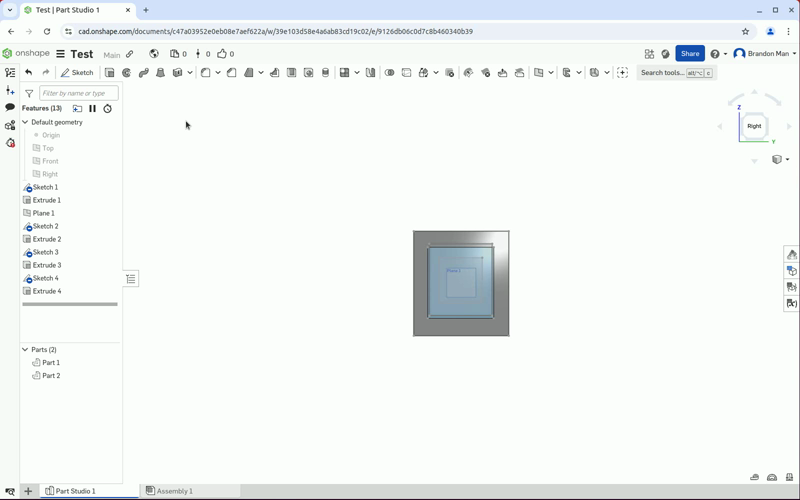
key(shift+7)
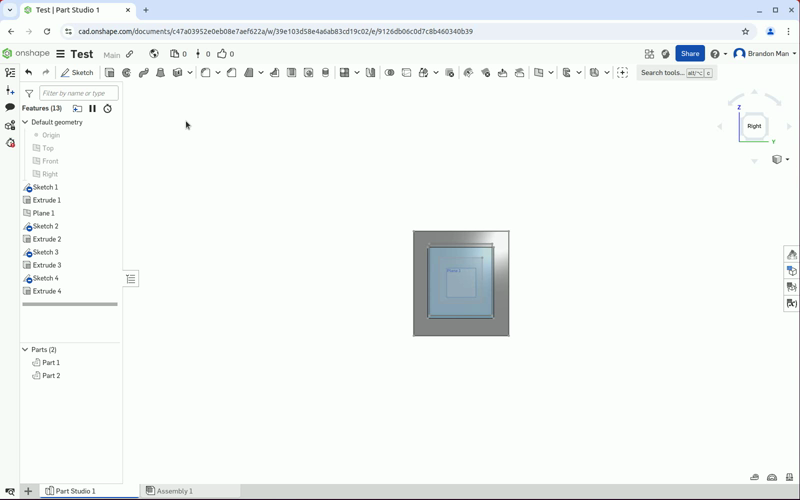
key(right, 2)
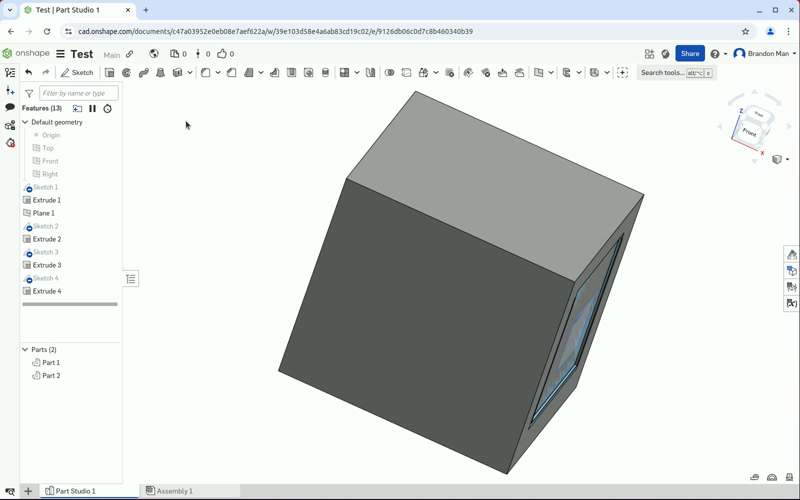
key(down, 2)
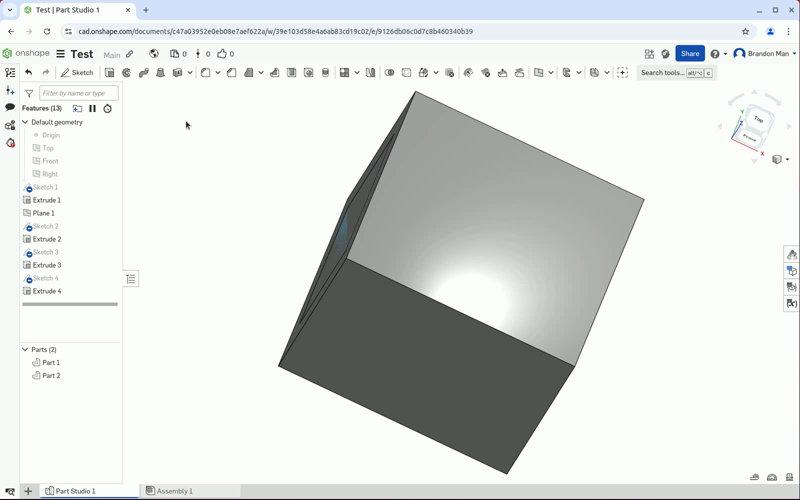
key(up, 2)
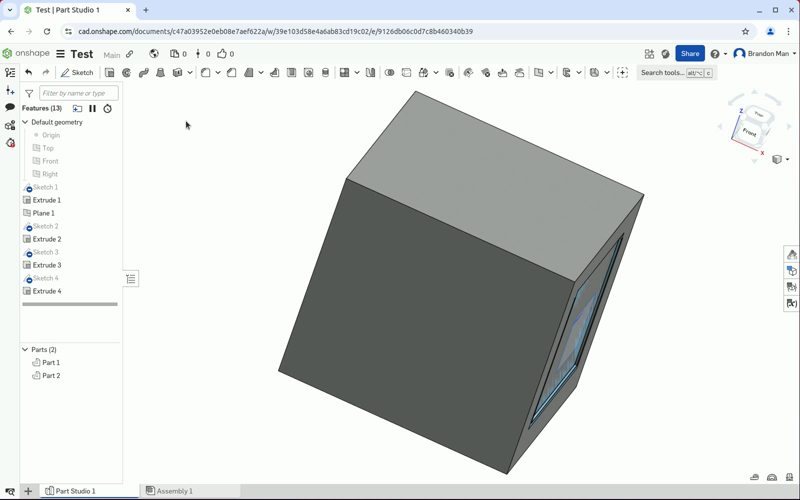
key(left, 2)
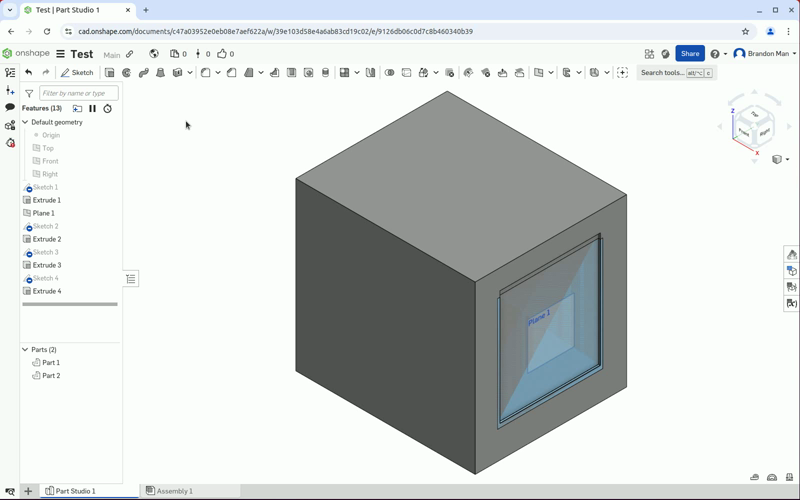
mouse_move(73, 189)
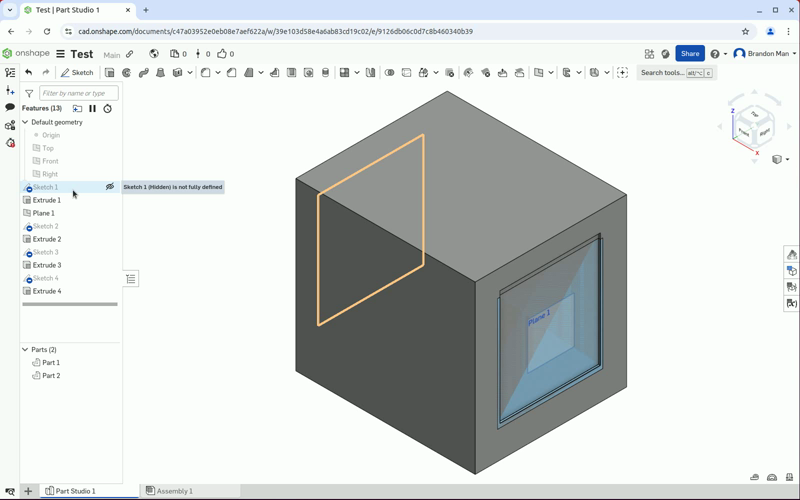
click(73, 189)